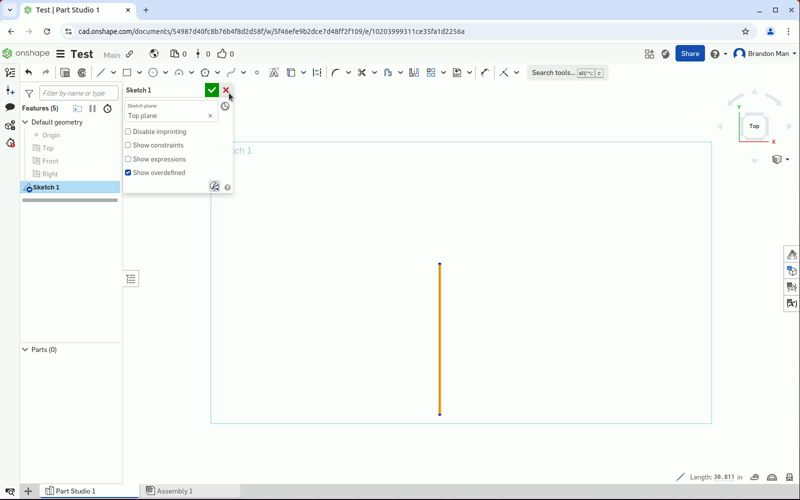
key(shift+h)
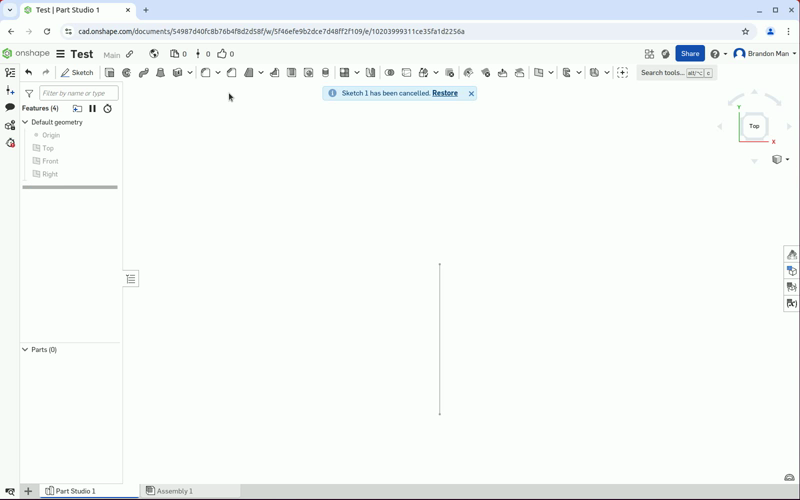
mouse_move(73, 352)
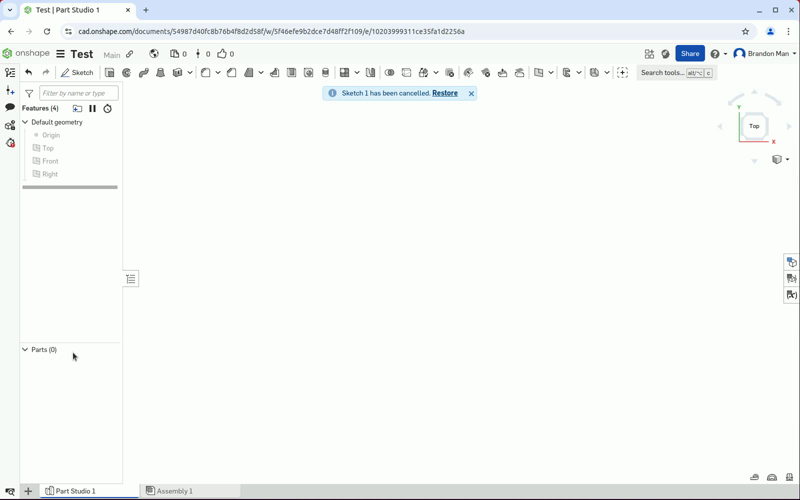
key(y)
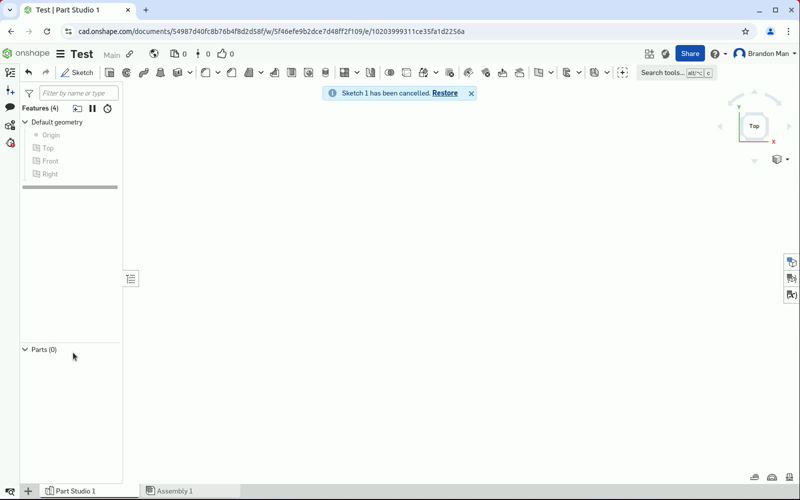
key(shift+p)
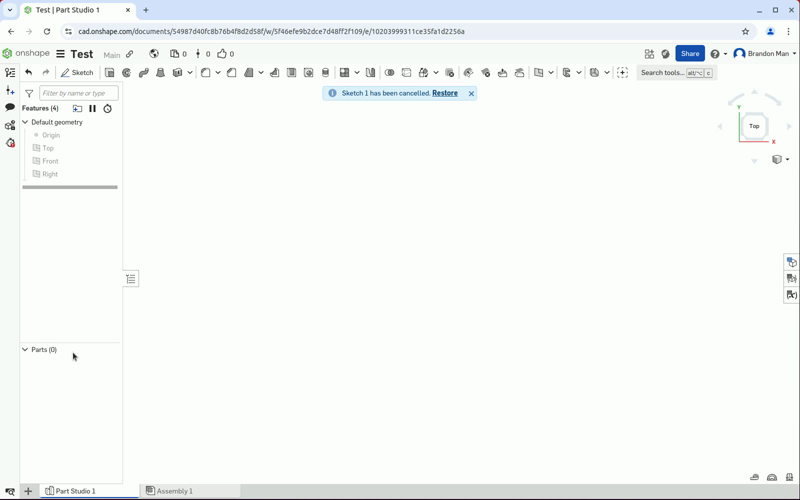
key(space)
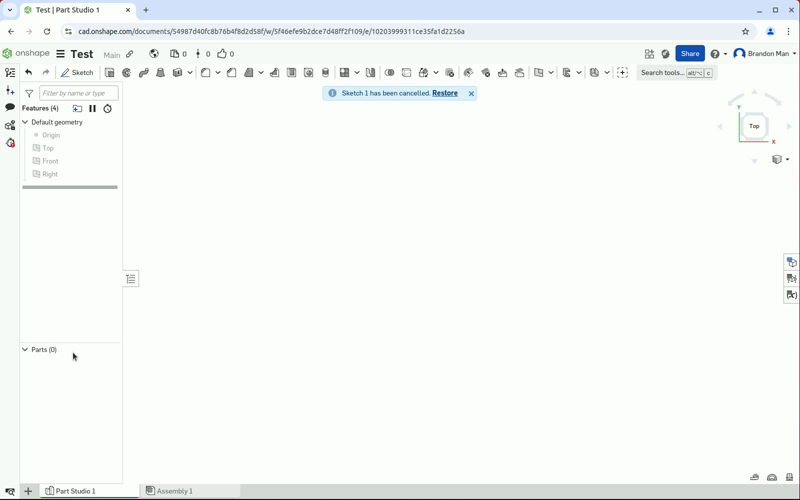
key_down(shift)
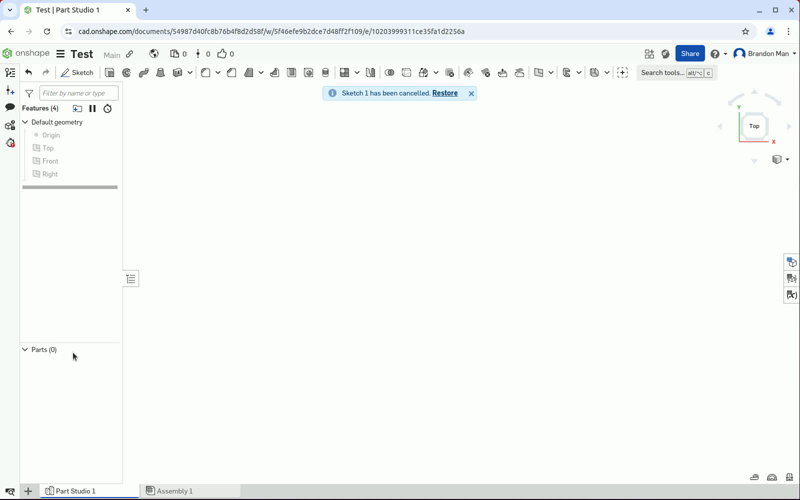
key(up)
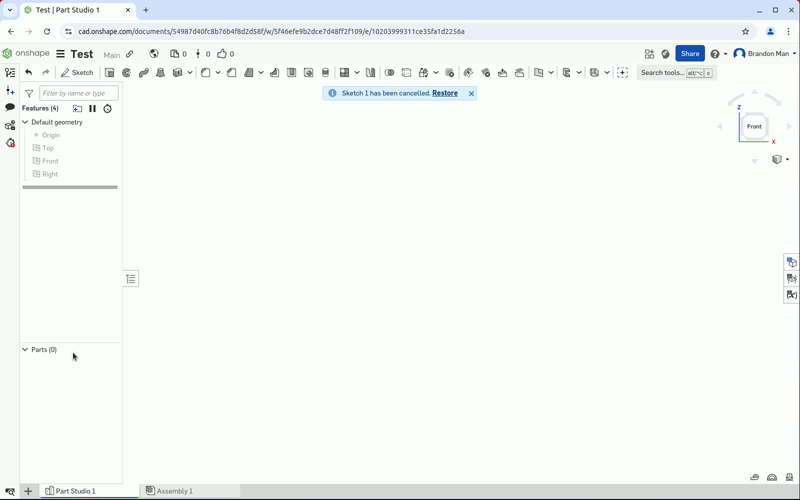
key_up(shift)
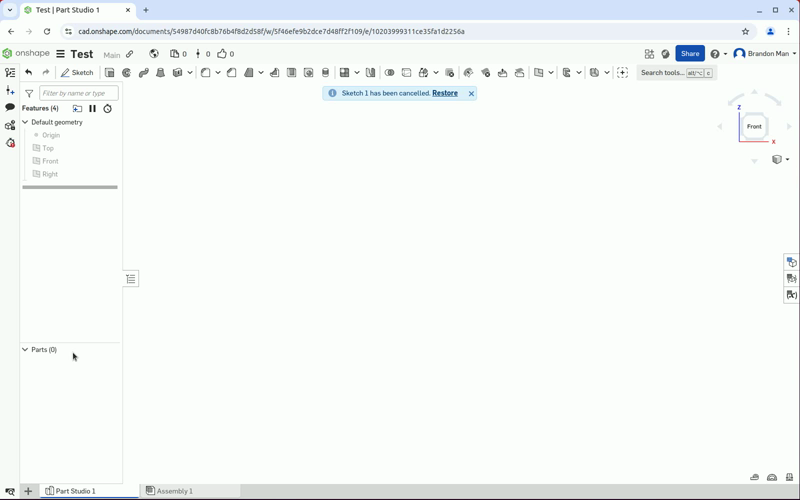
mouse_move(73, 352)
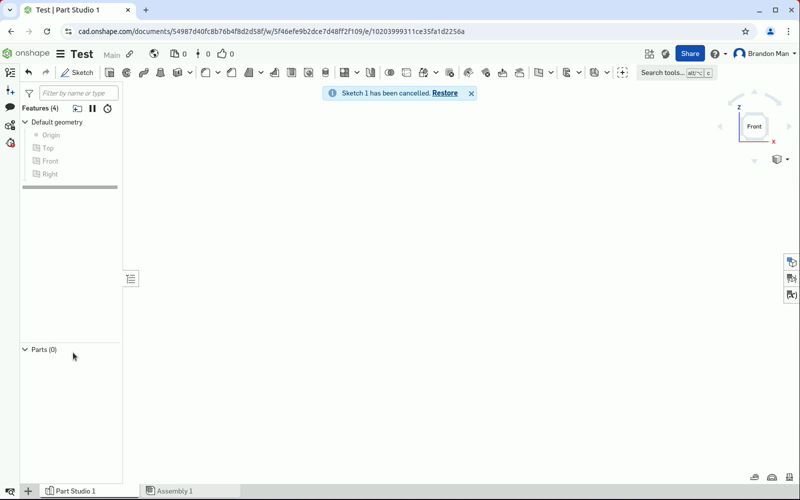
key(shift+y)
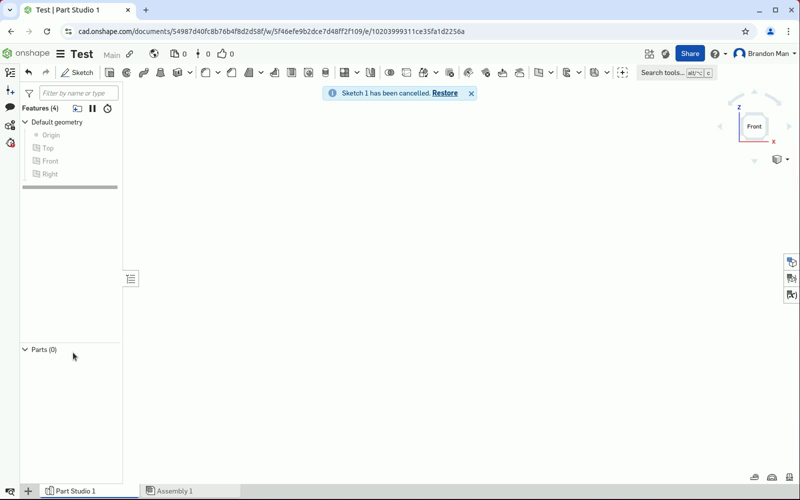
key(shift+s)
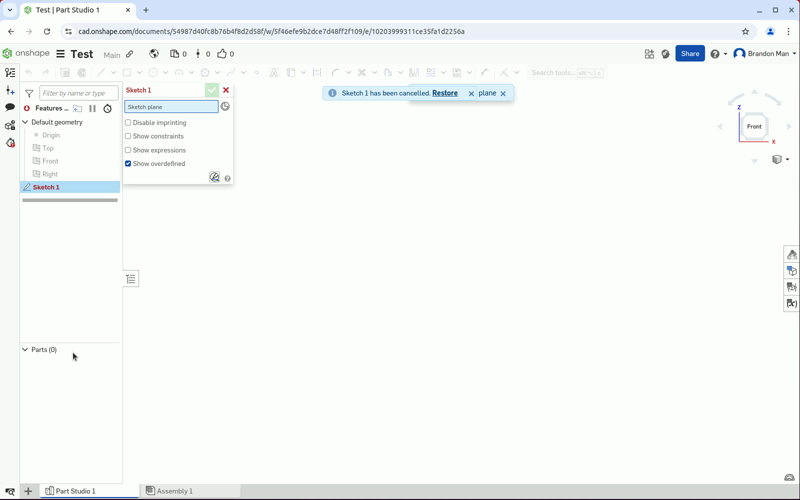
mouse_move(73, 163)
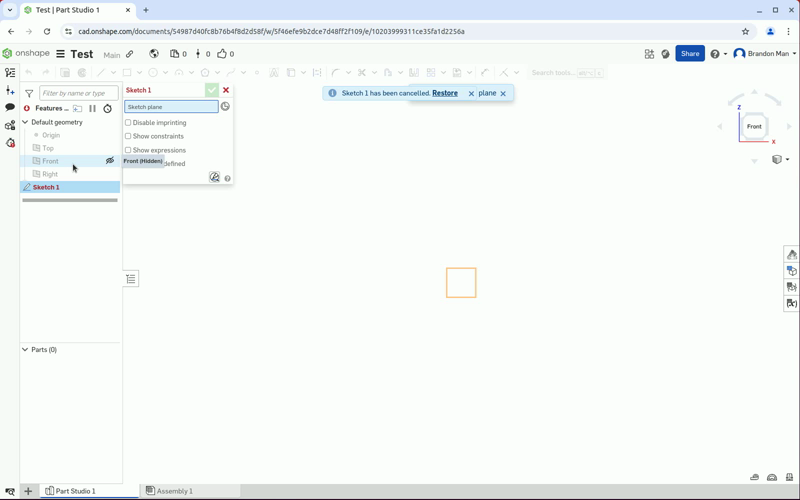
click(73, 163)
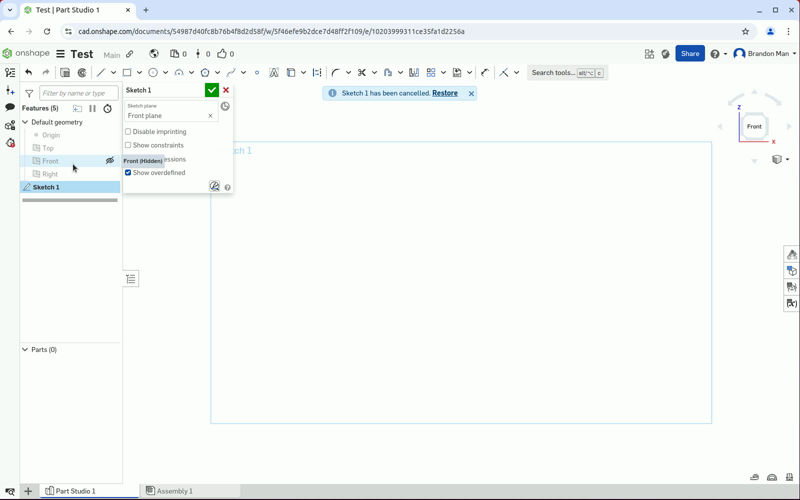
mouse_move(73, 352)
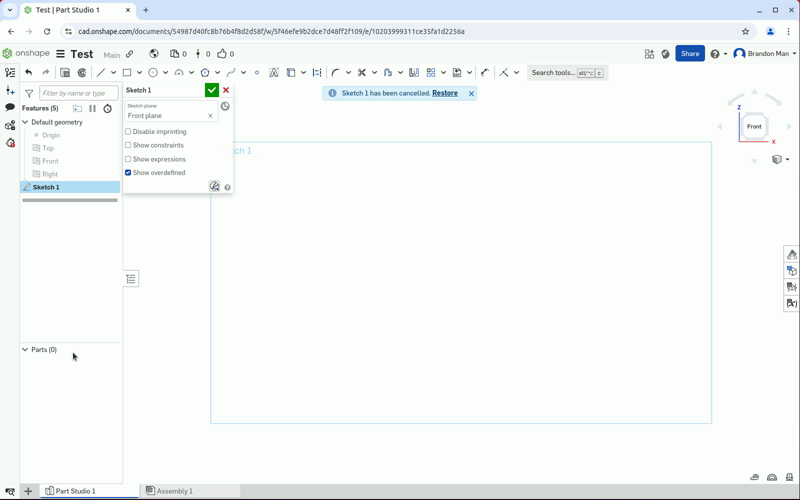
key(y)
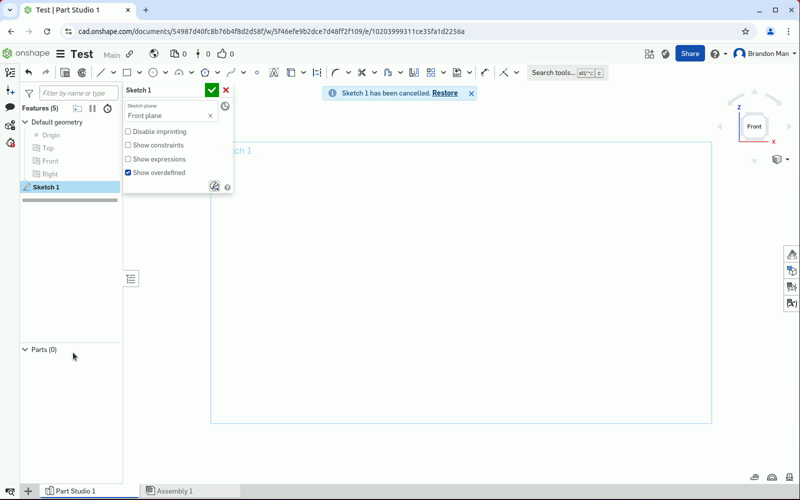
key(l)
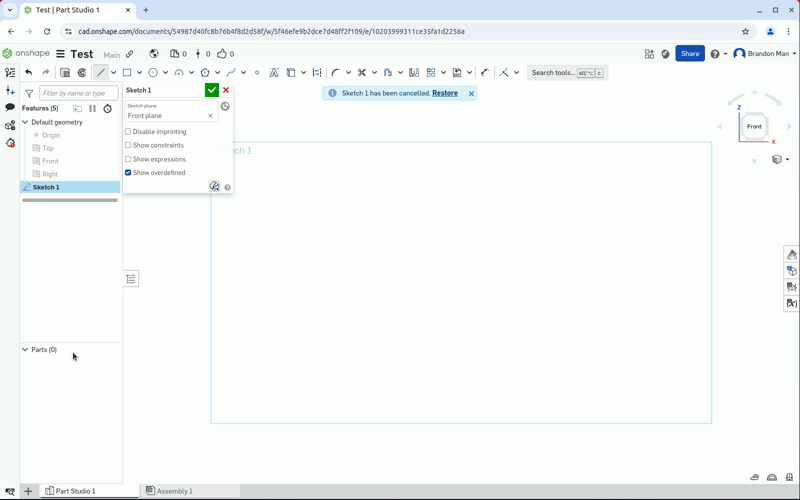
key_down(shift)
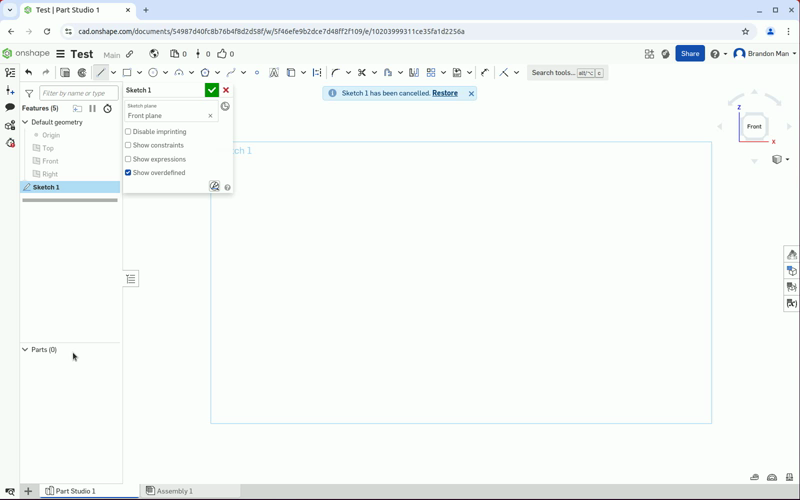
mouse_move(460, 282)
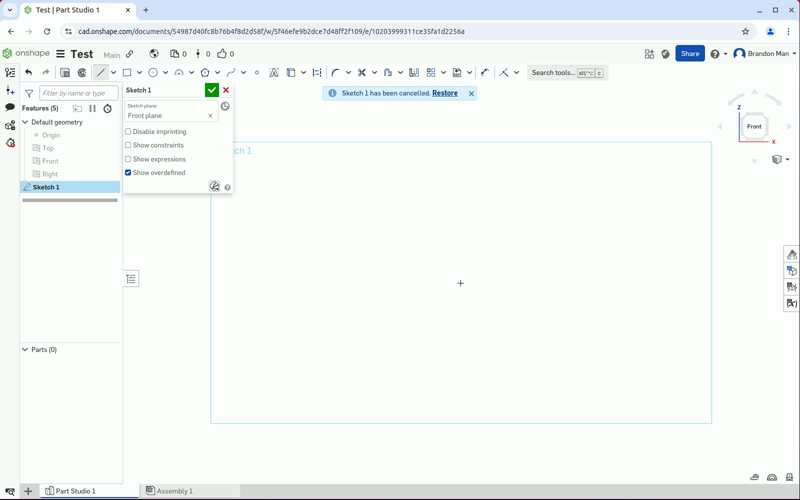
click(460, 282)
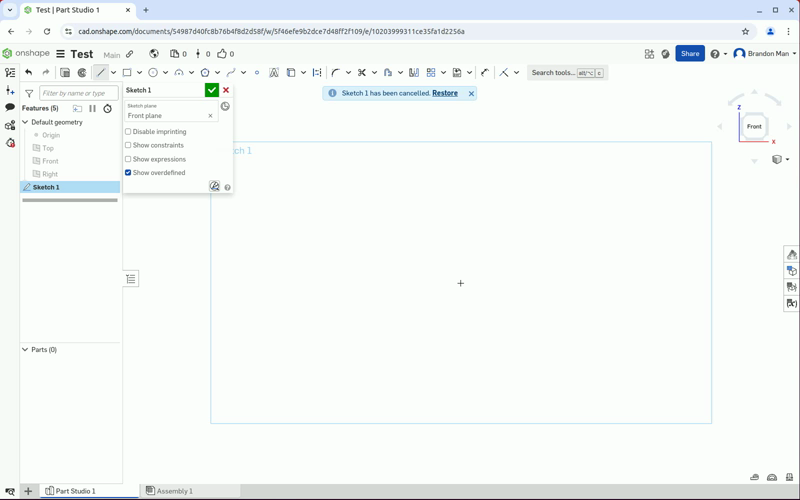
key_up(shift)
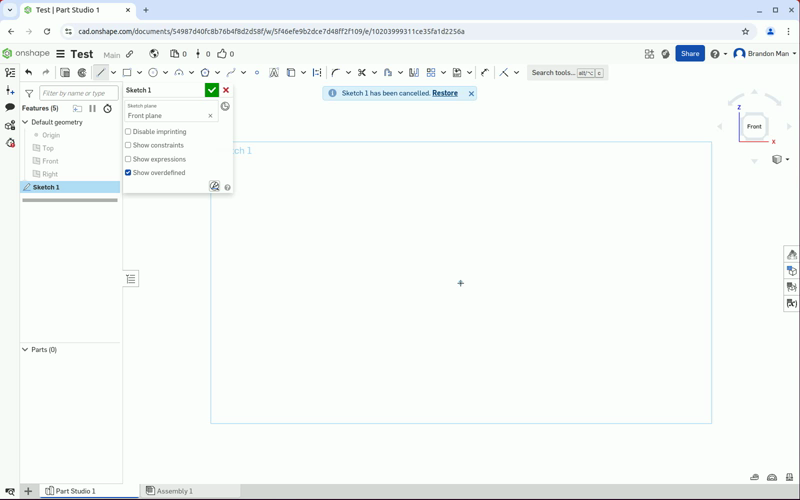
key_down(shift)
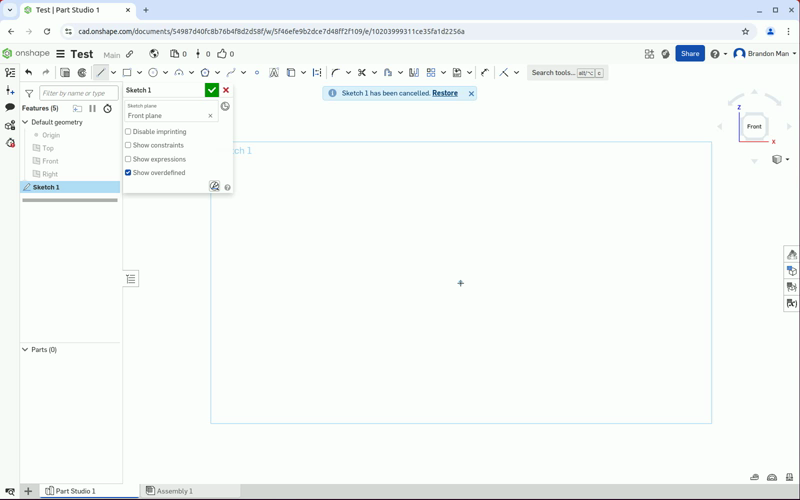
mouse_move(490, 282)
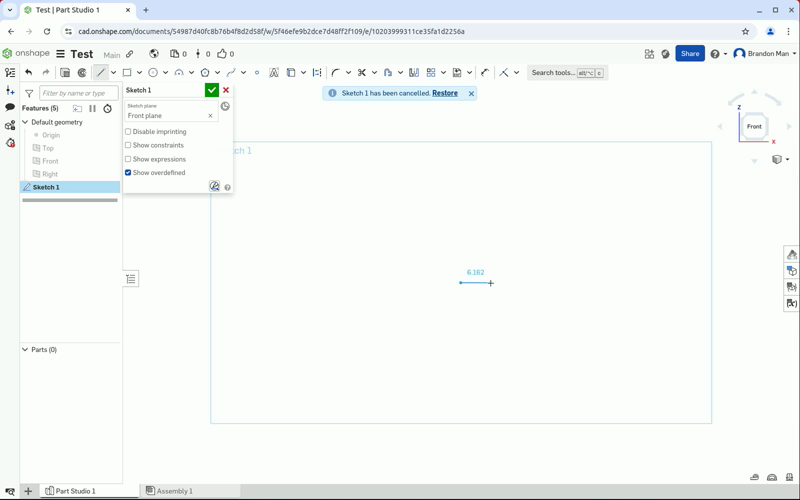
mouse_move(465, 282)
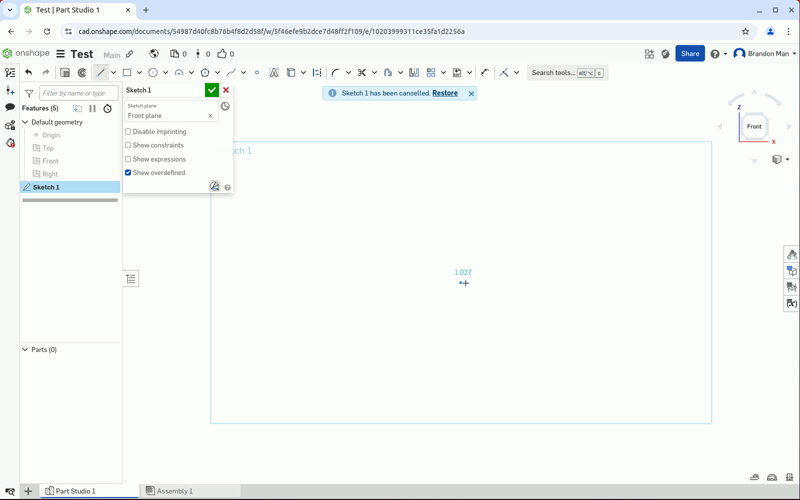
scroll(6)
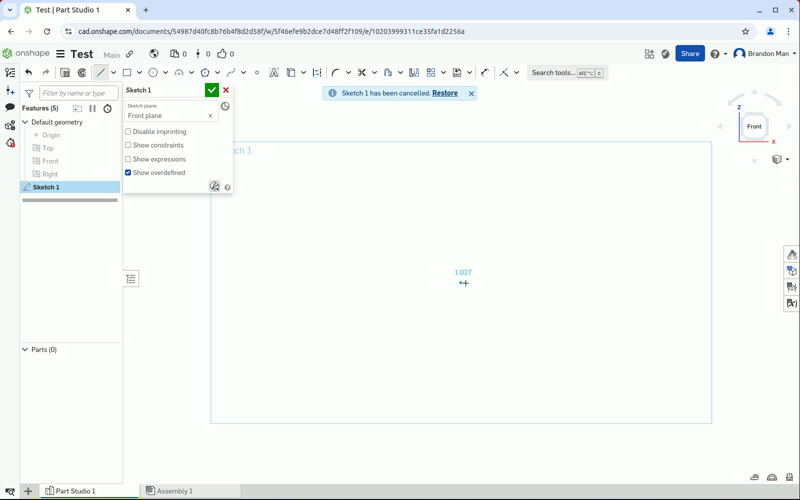
scroll(6)
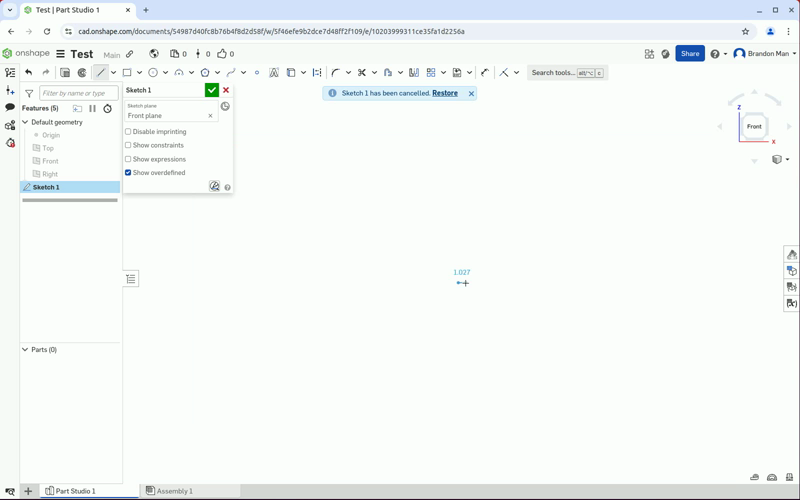
scroll(6)
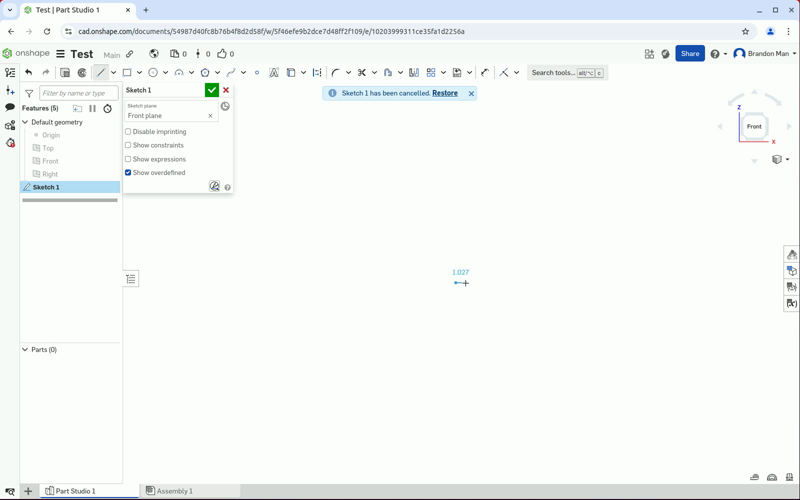
scroll(6)
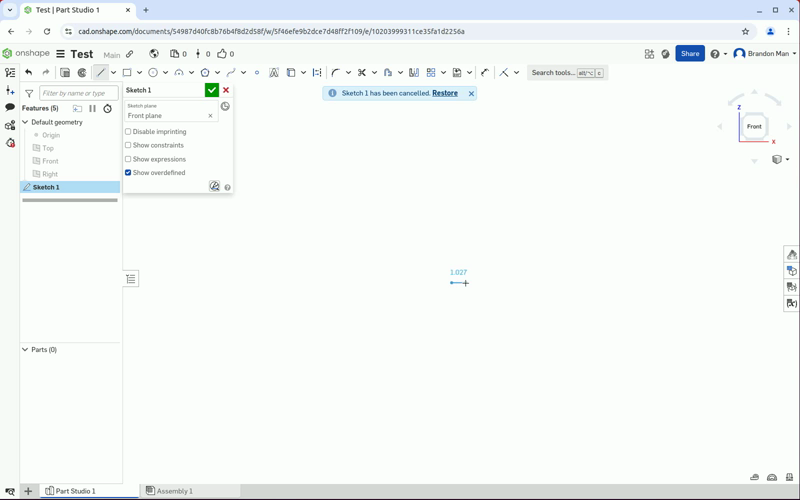
scroll(6)
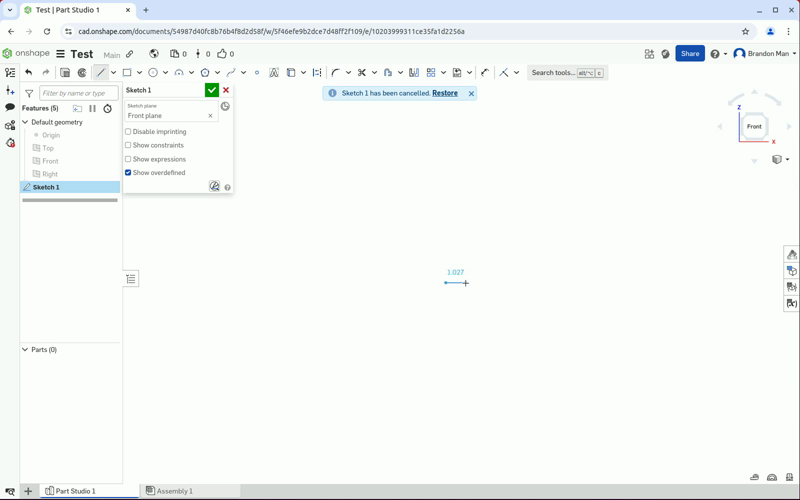
scroll(6)
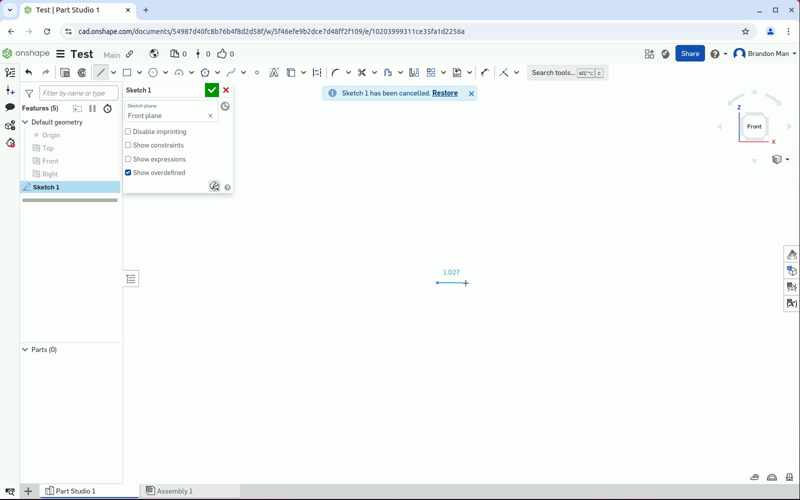
scroll(6)
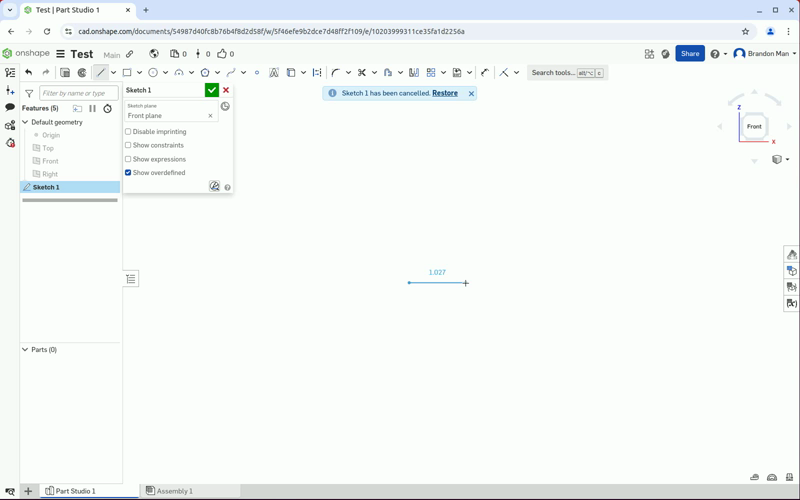
click(465, 282)
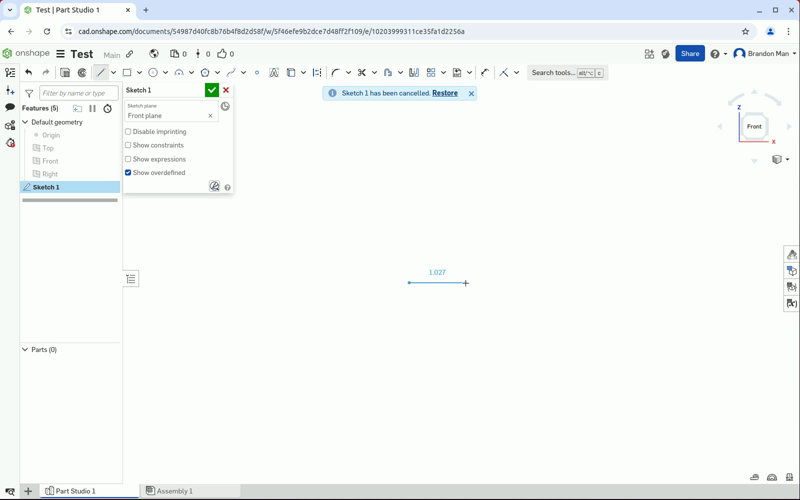
scroll(-6)
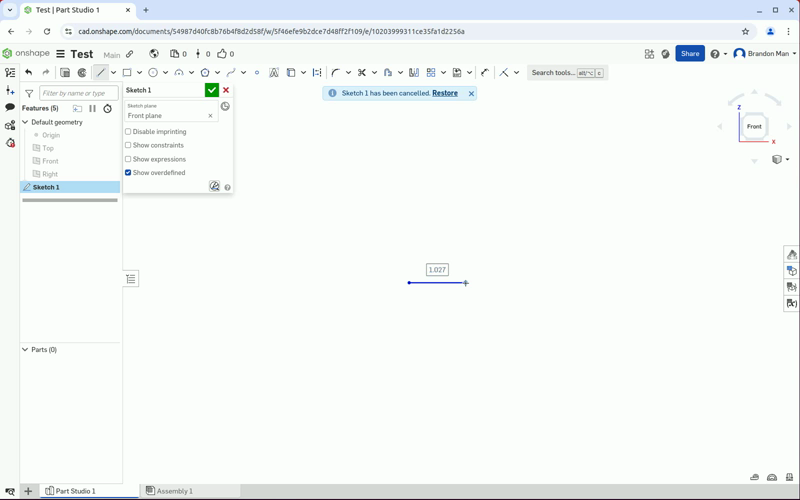
scroll(-6)
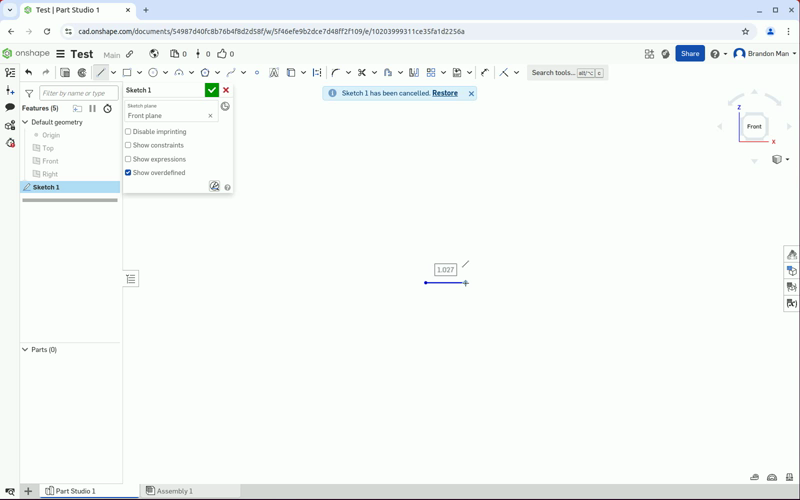
scroll(-6)
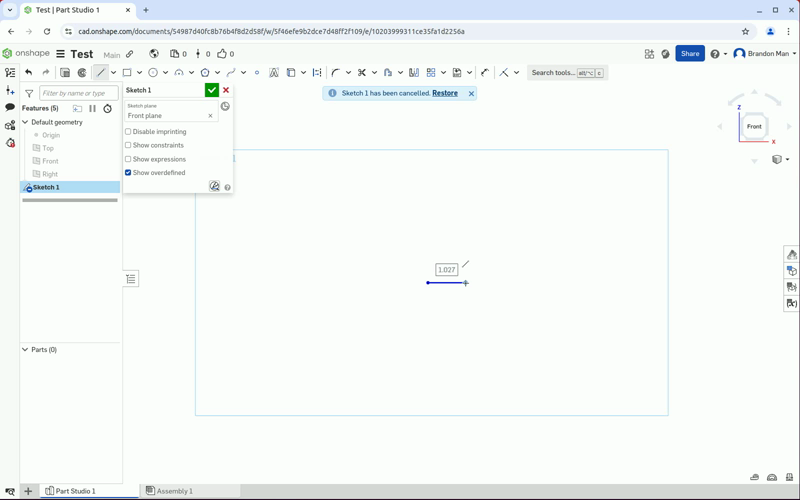
scroll(-6)
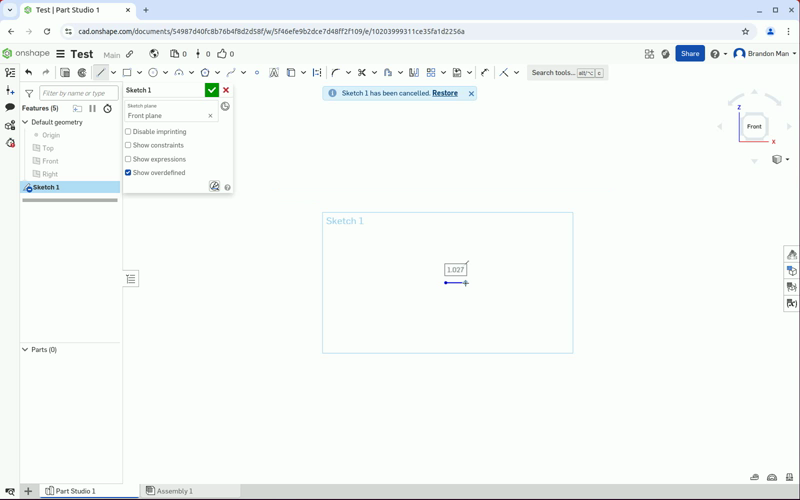
scroll(-6)
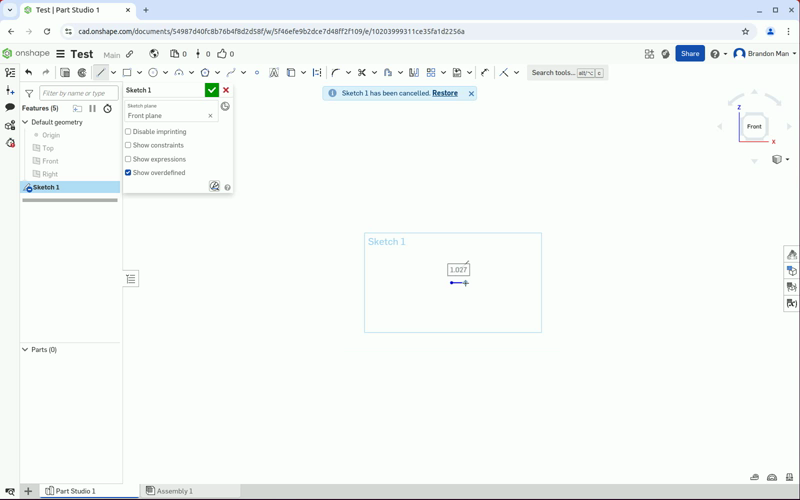
scroll(-6)
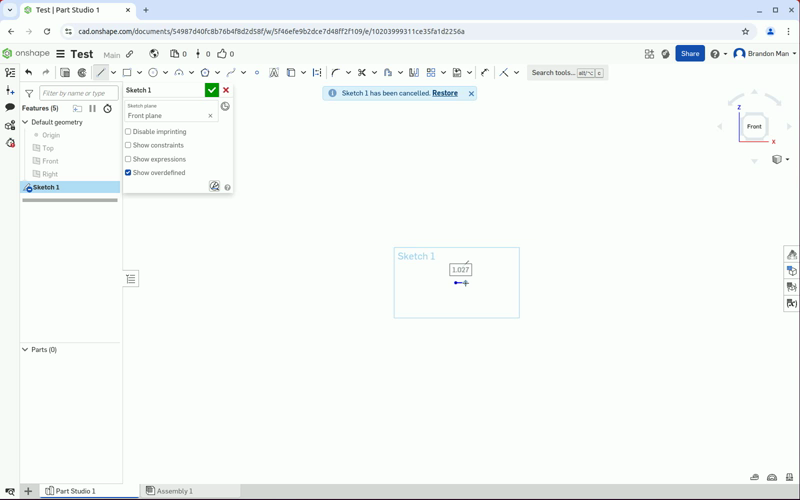
scroll(-6)
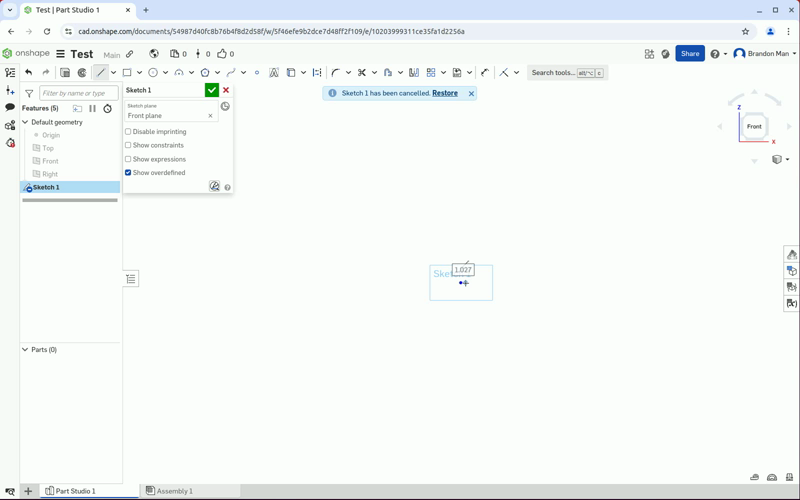
key_up(shift)
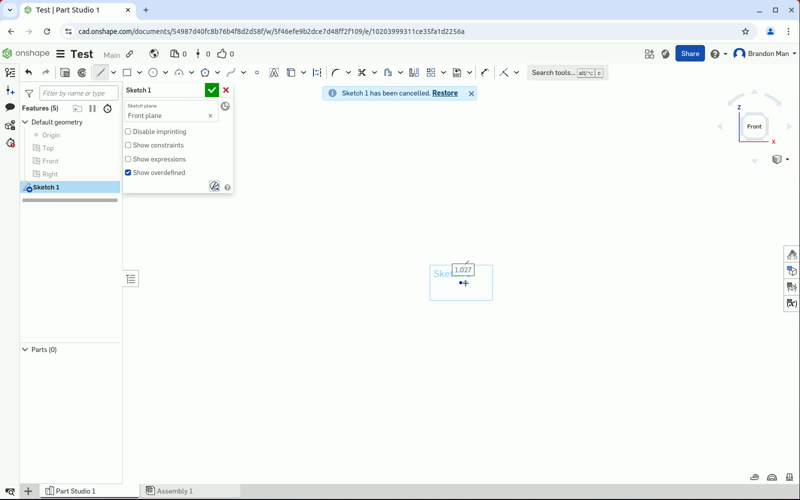
key_down(shift)
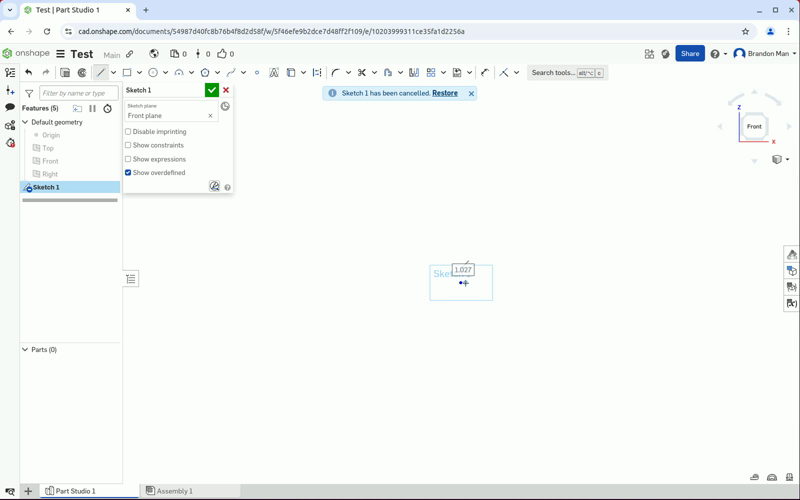
mouse_move(495, 282)
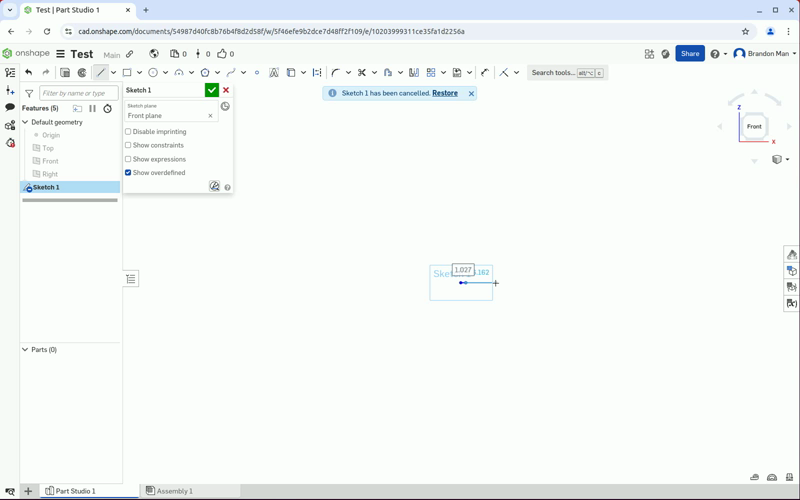
mouse_move(465, 276)
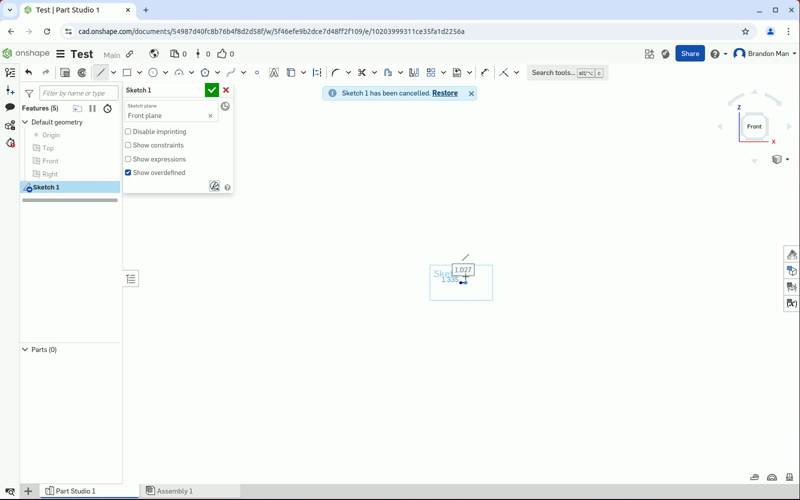
scroll(6)
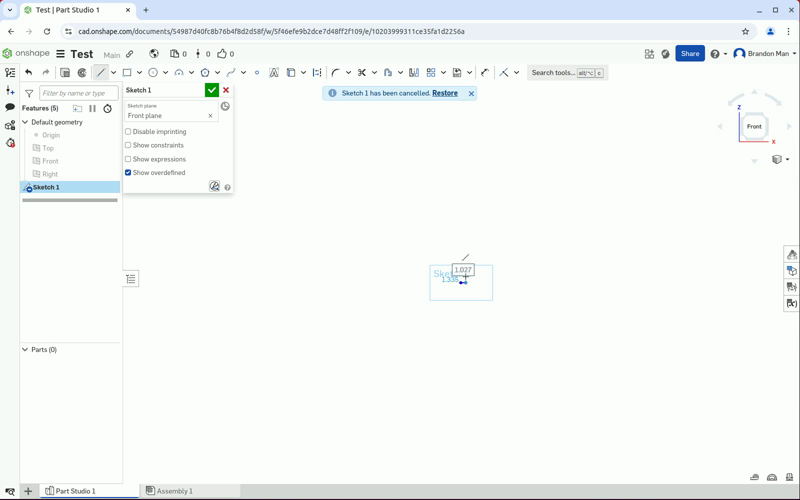
scroll(6)
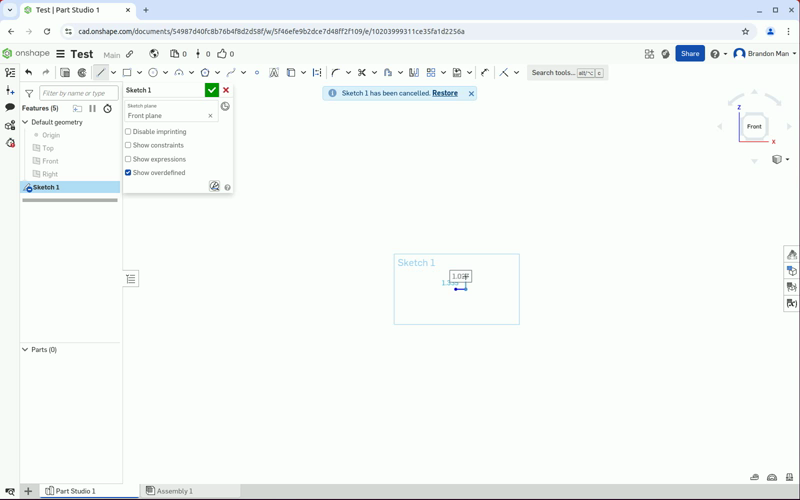
scroll(6)
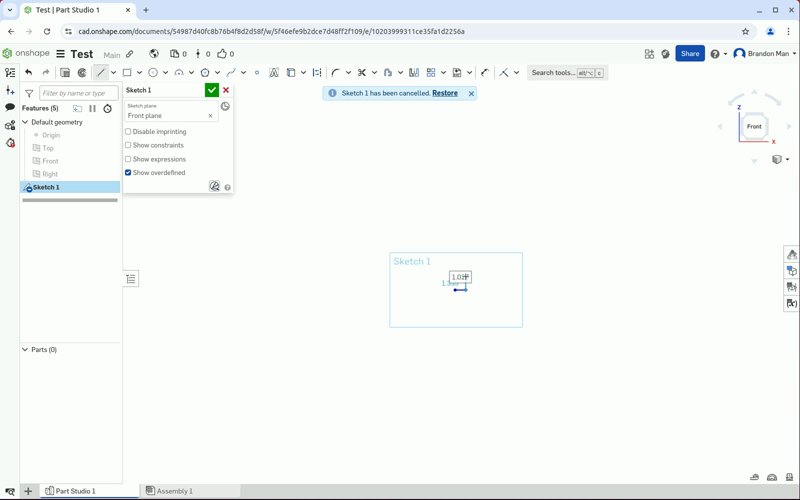
scroll(6)
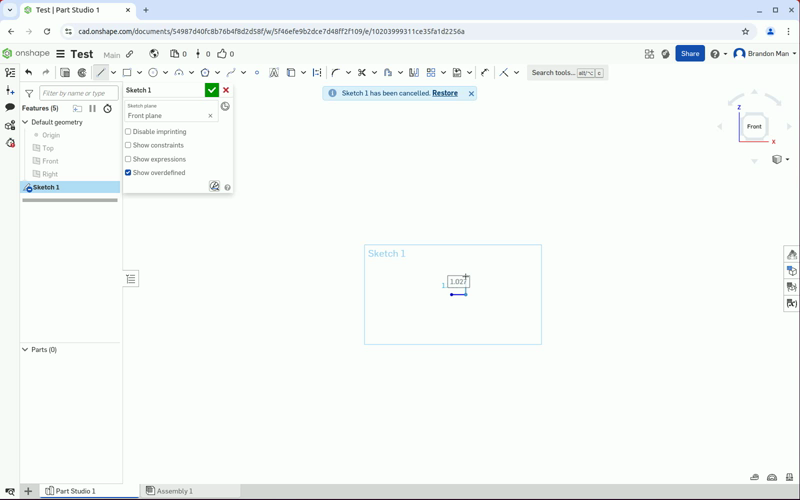
scroll(6)
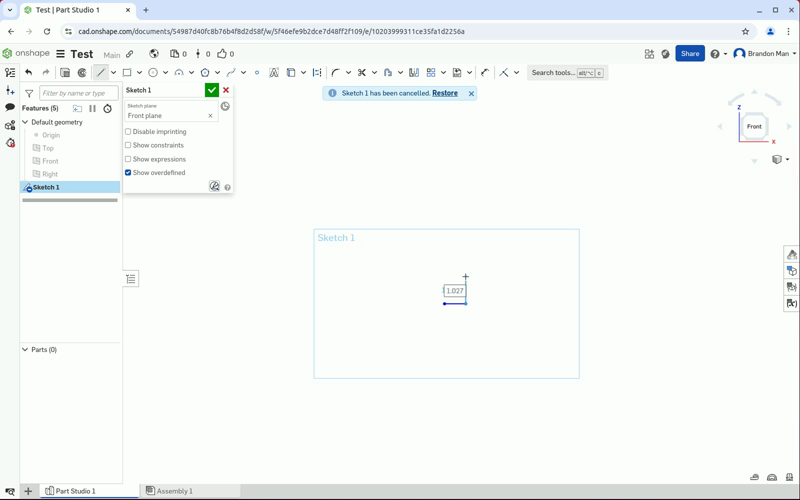
scroll(6)
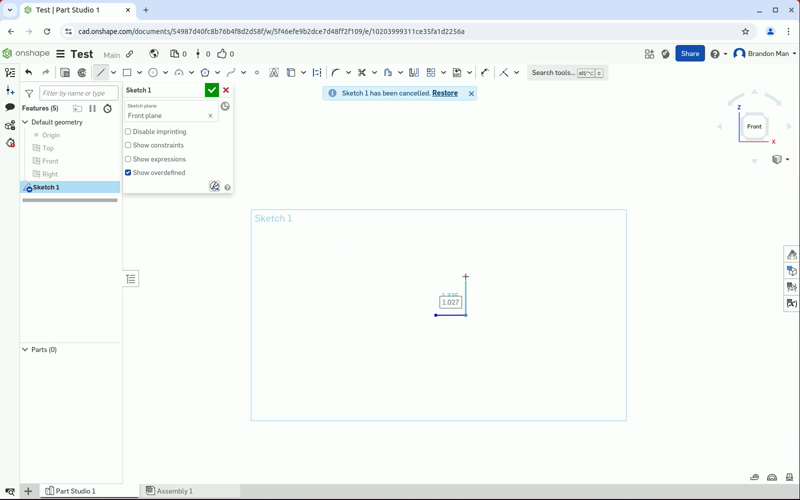
scroll(6)
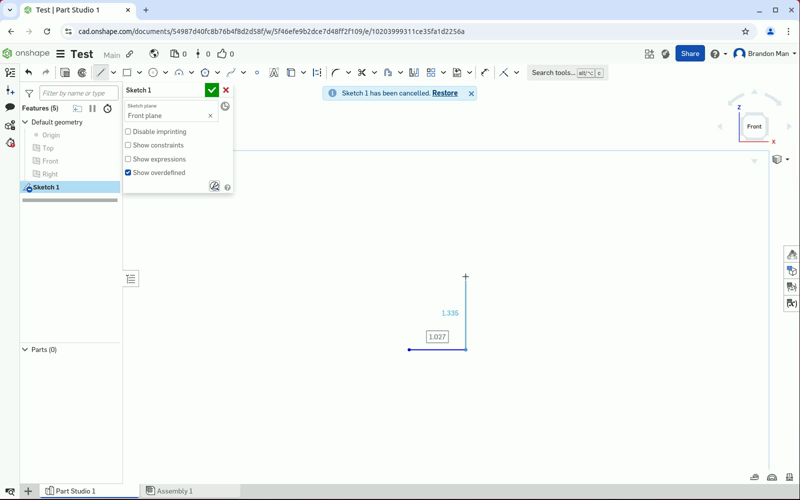
click(465, 276)
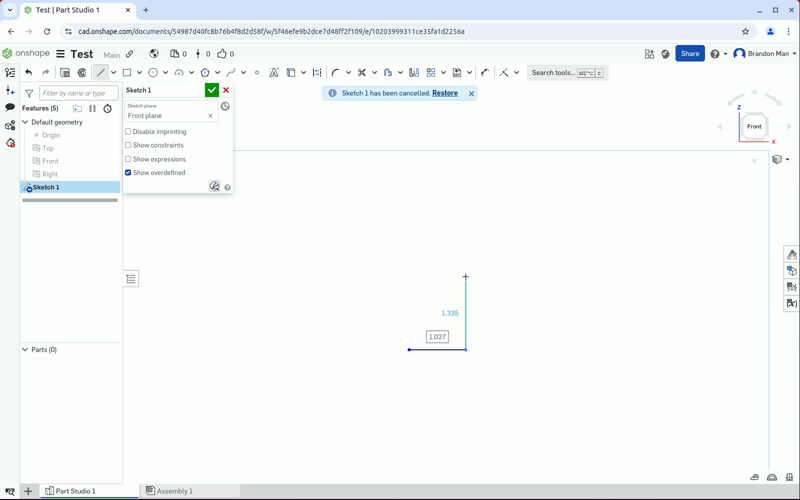
scroll(-6)
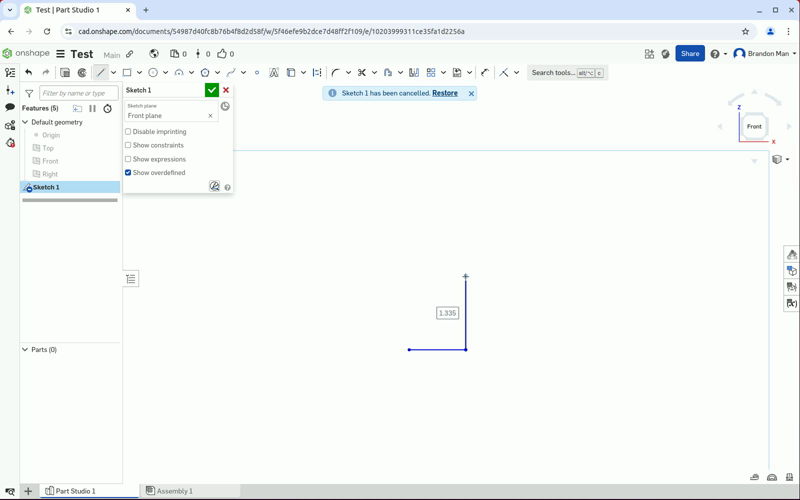
scroll(-6)
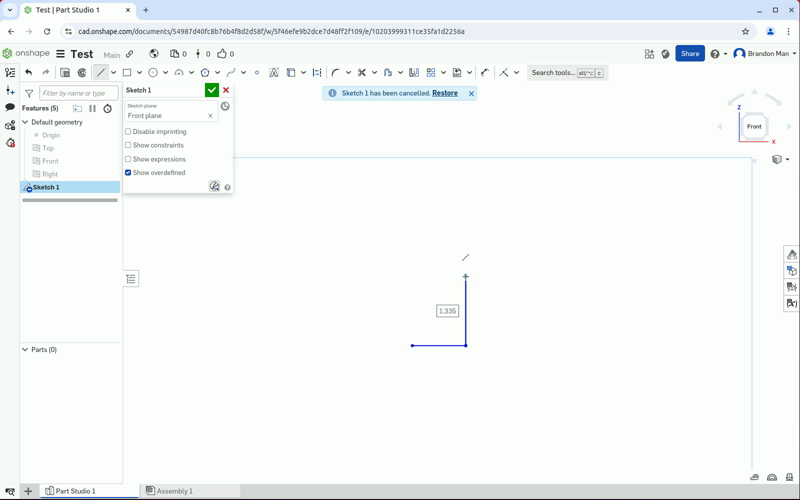
scroll(-6)
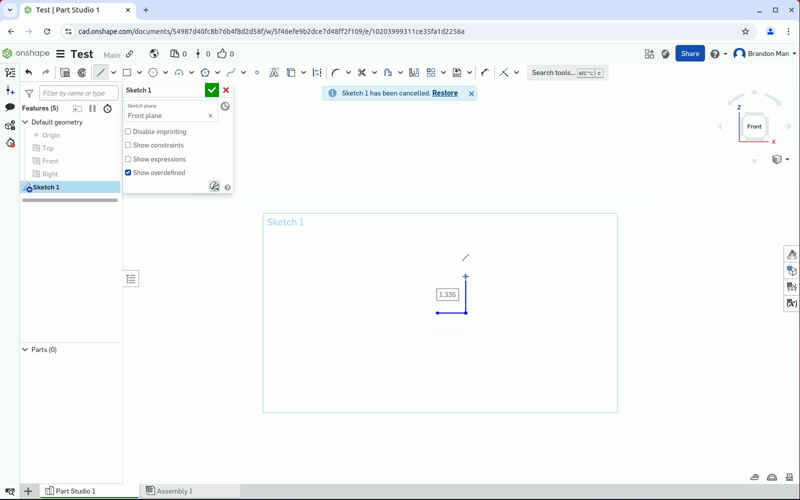
scroll(-6)
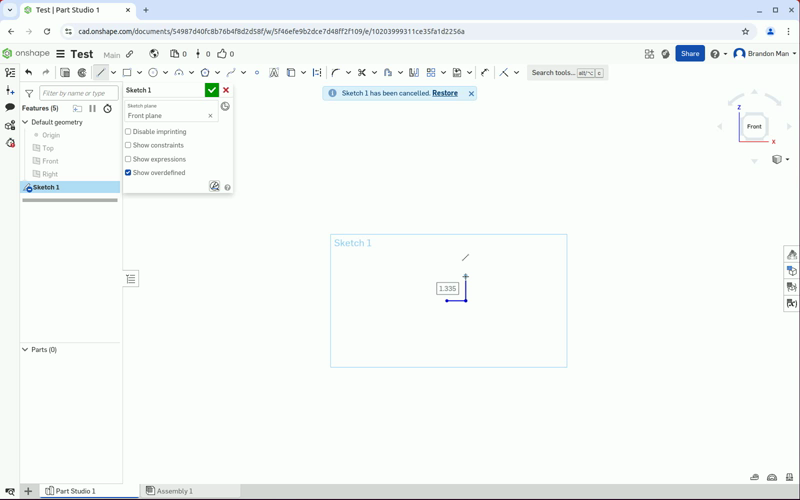
scroll(-6)
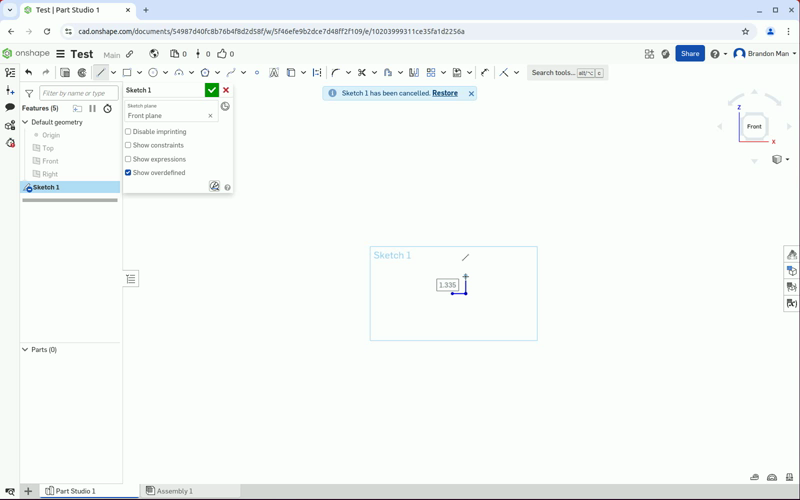
scroll(-6)
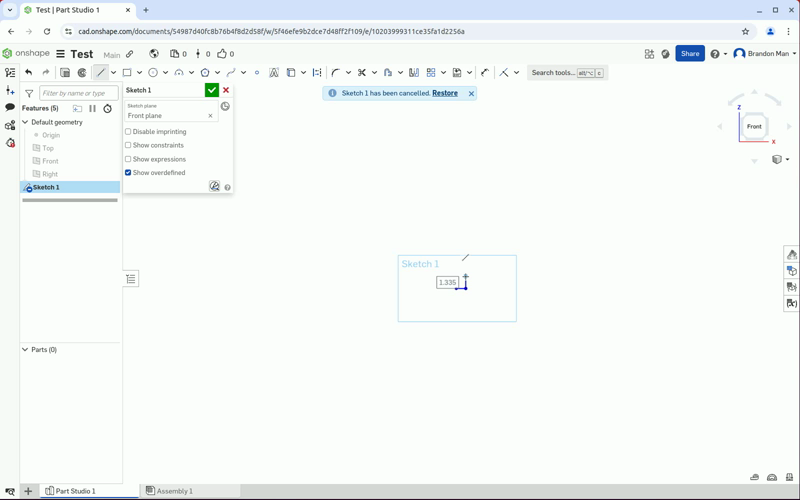
scroll(-6)
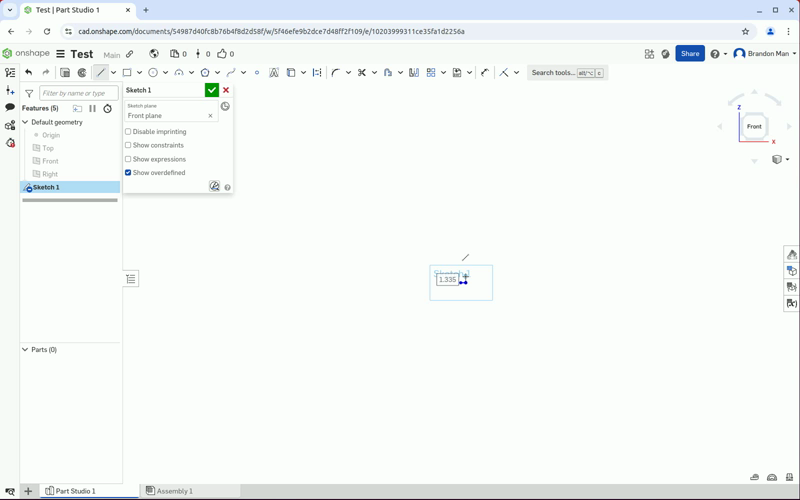
key_up(shift)
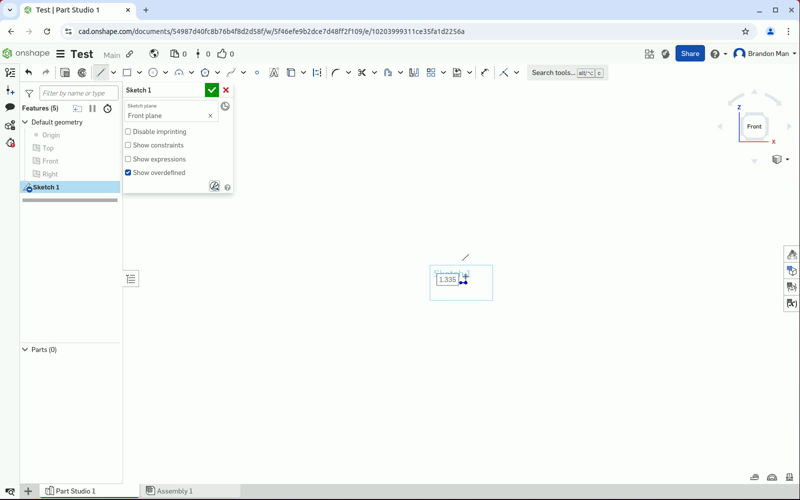
key_down(shift)
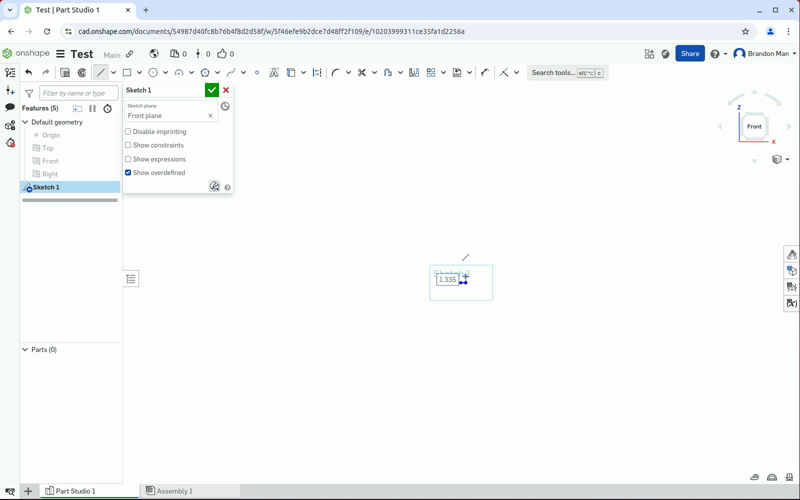
mouse_move(495, 276)
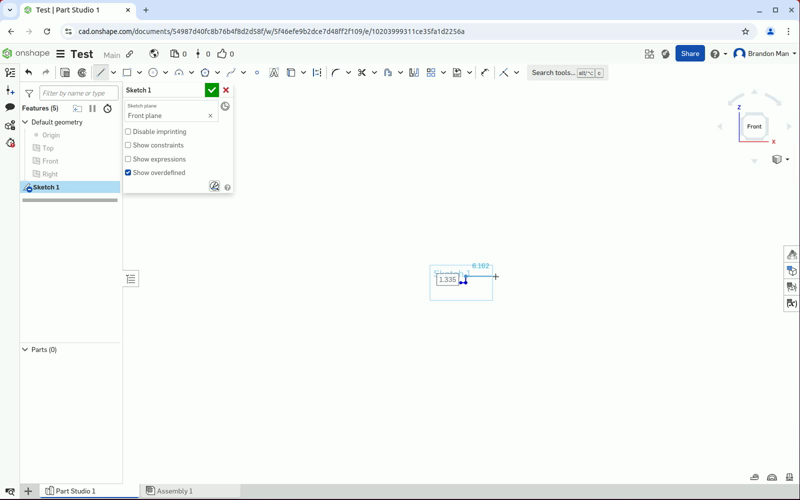
mouse_move(465, 270)
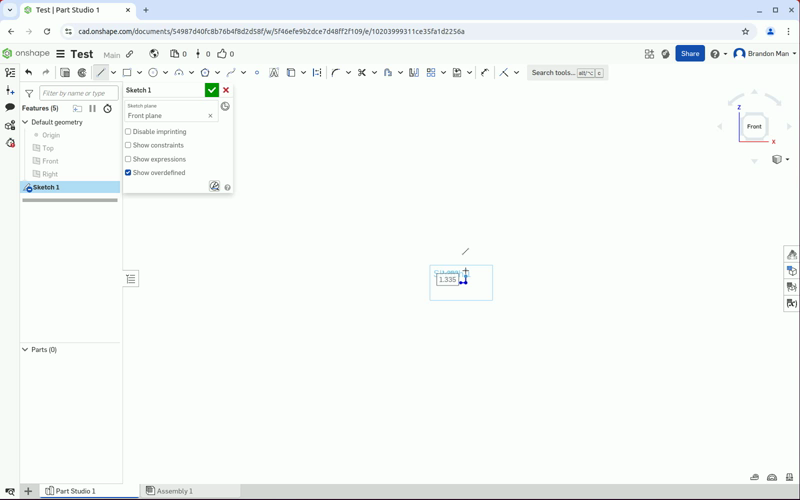
scroll(6)
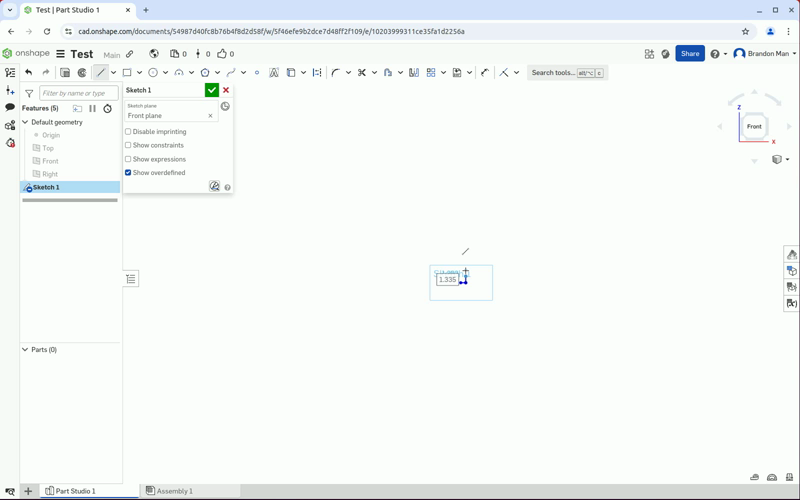
scroll(6)
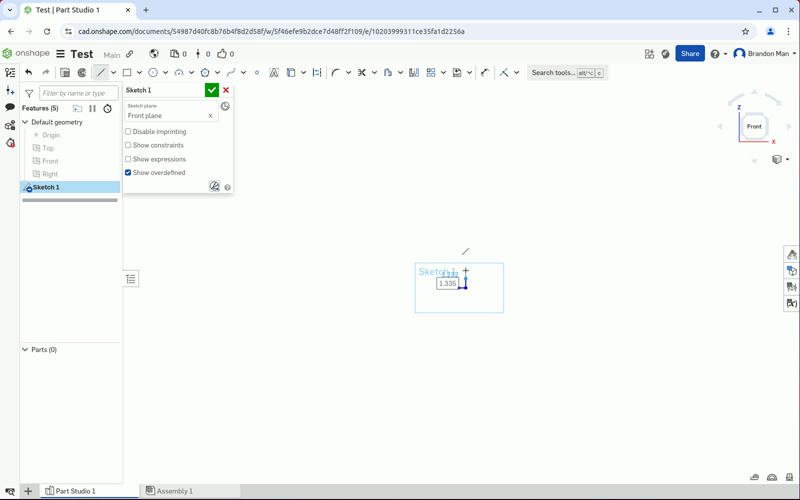
scroll(6)
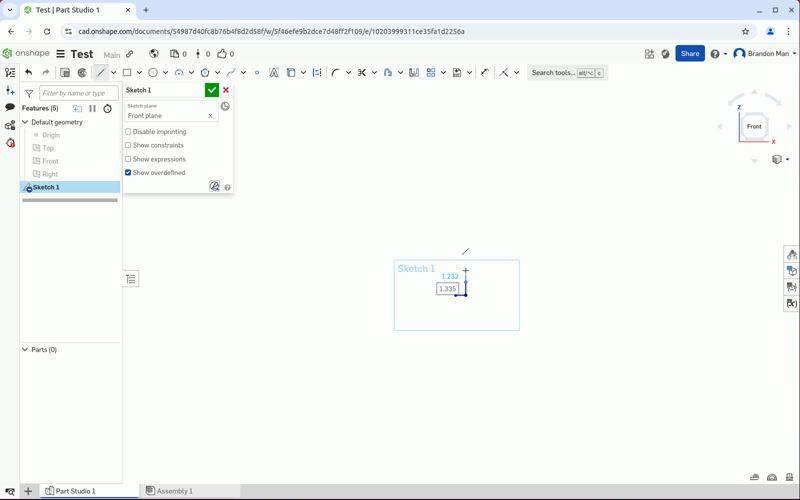
scroll(6)
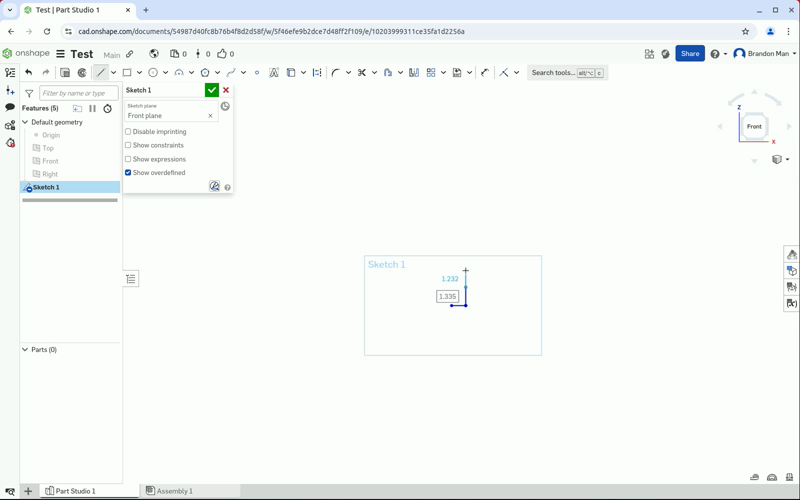
scroll(6)
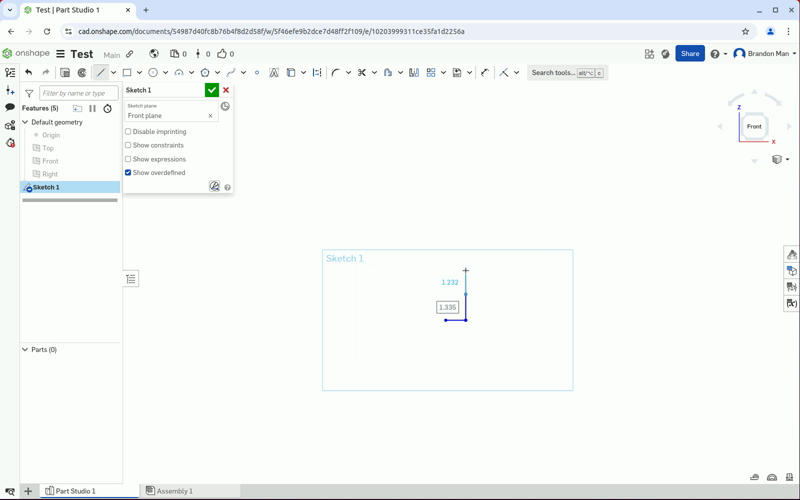
scroll(6)
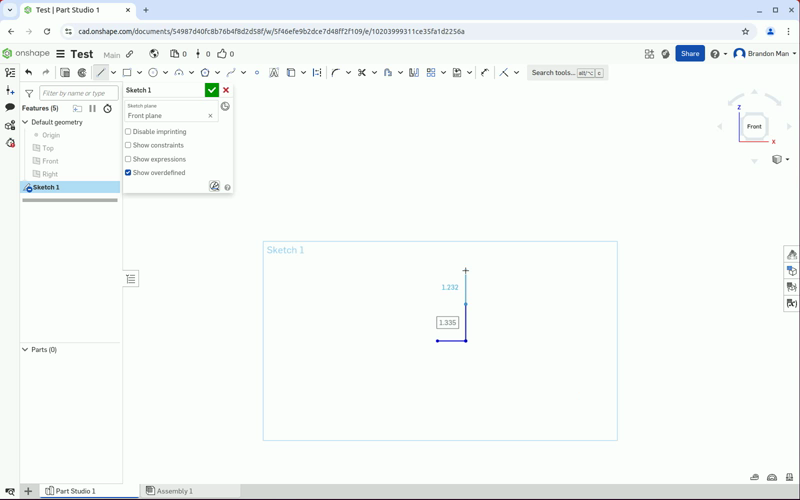
scroll(6)
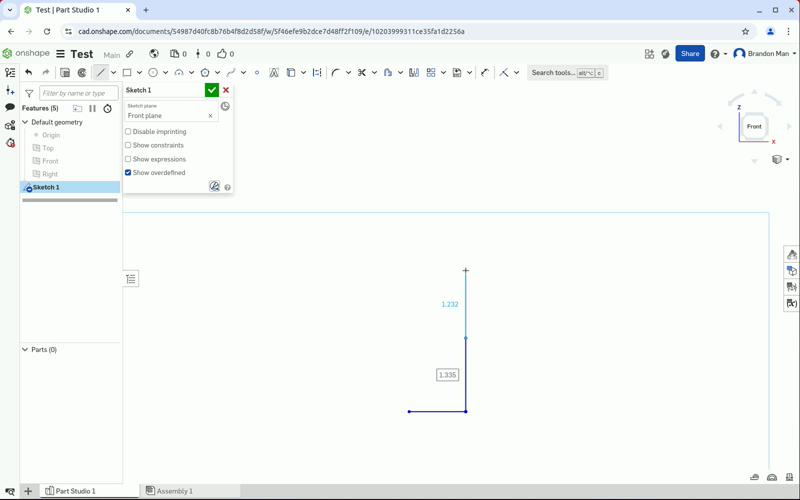
click(465, 270)
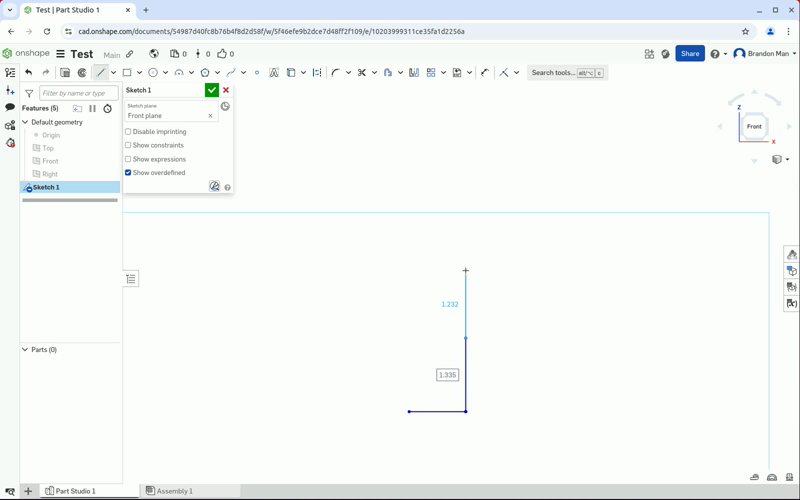
scroll(-6)
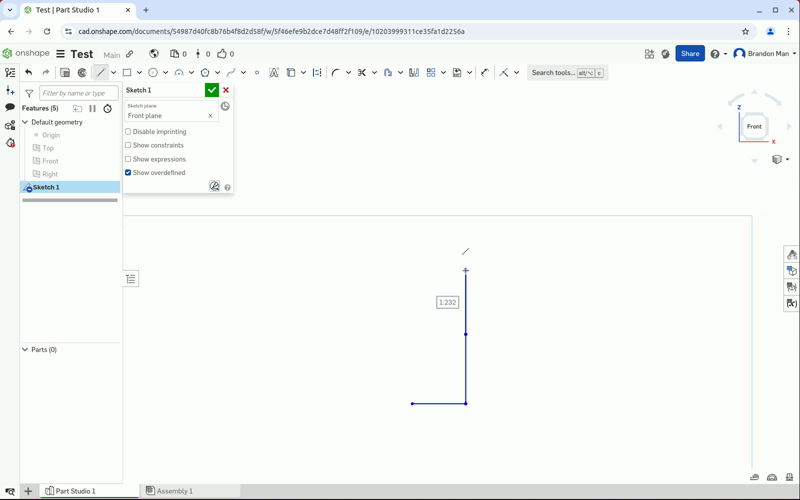
scroll(-6)
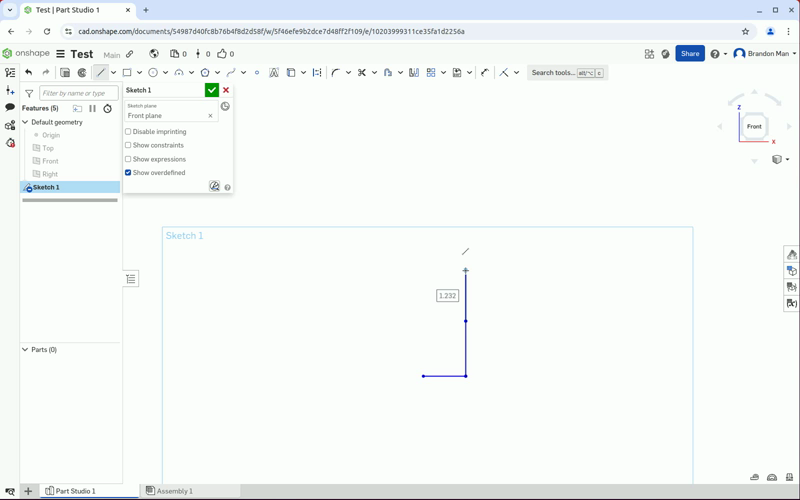
scroll(-6)
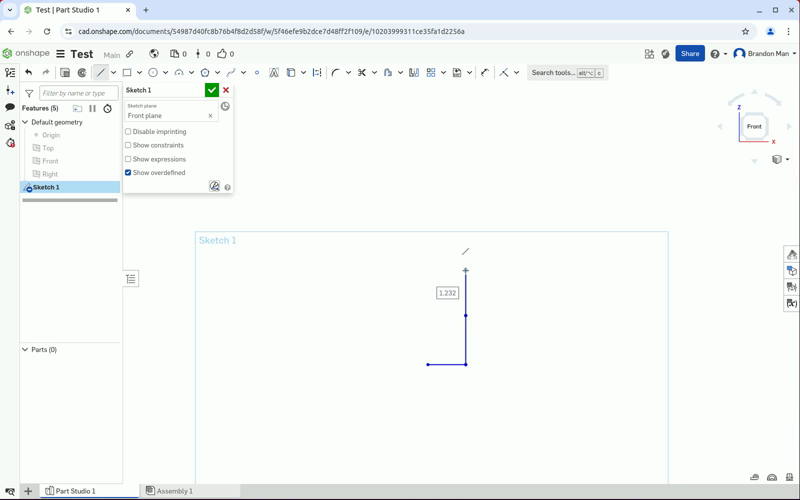
scroll(-6)
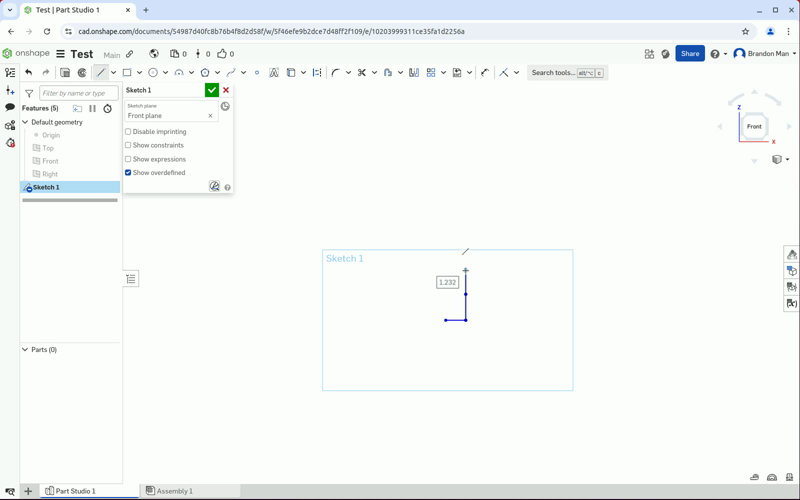
scroll(-6)
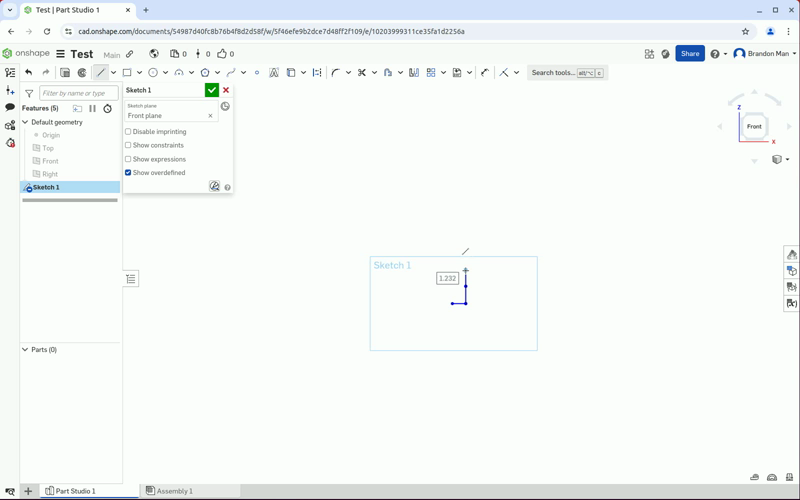
scroll(-6)
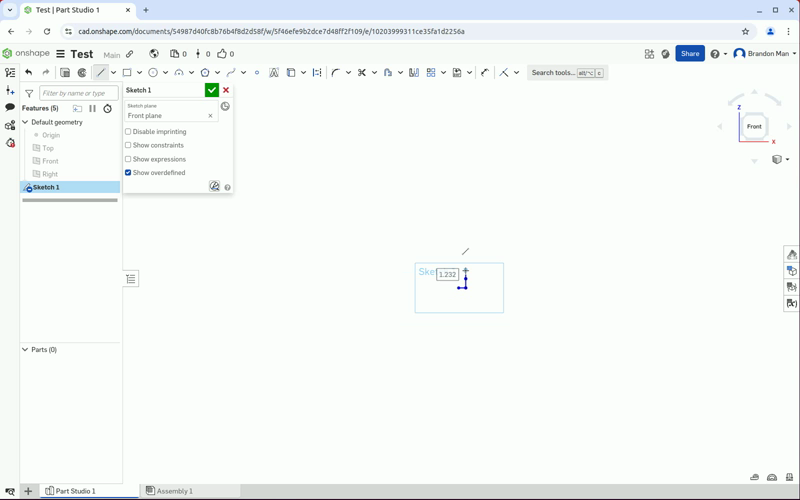
scroll(-6)
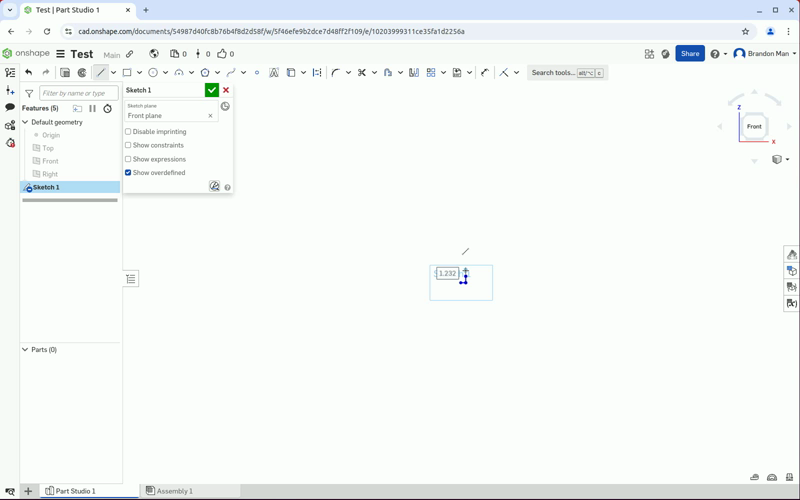
key_up(shift)
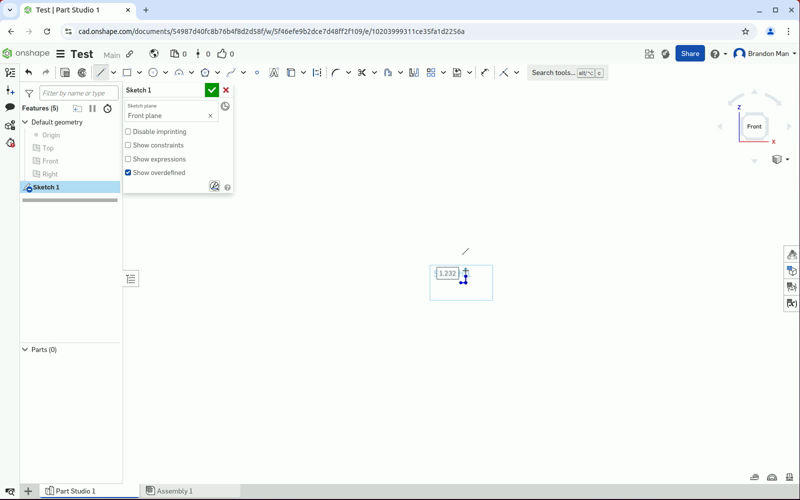
key_down(shift)
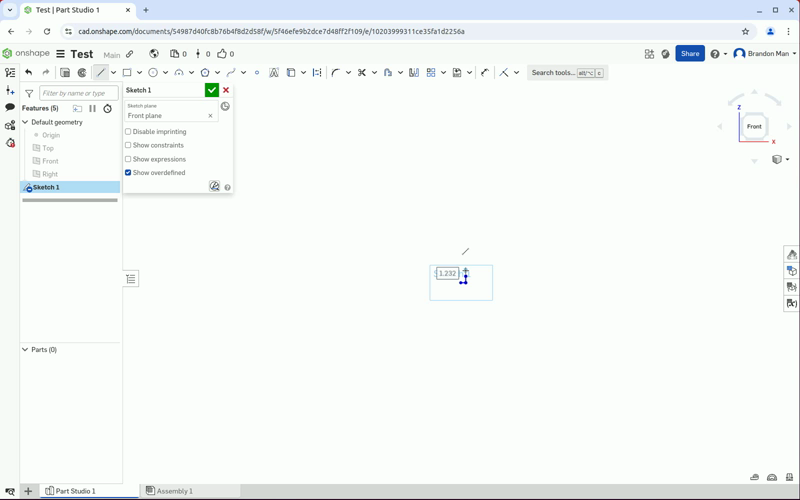
mouse_move(495, 270)
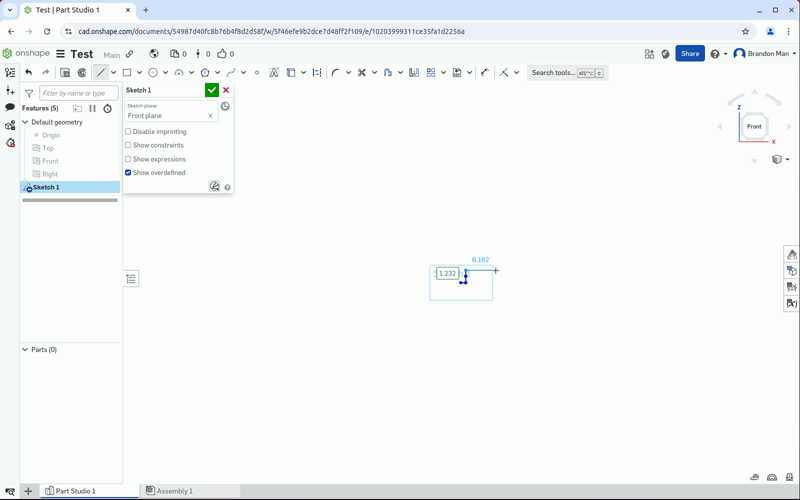
mouse_move(460, 270)
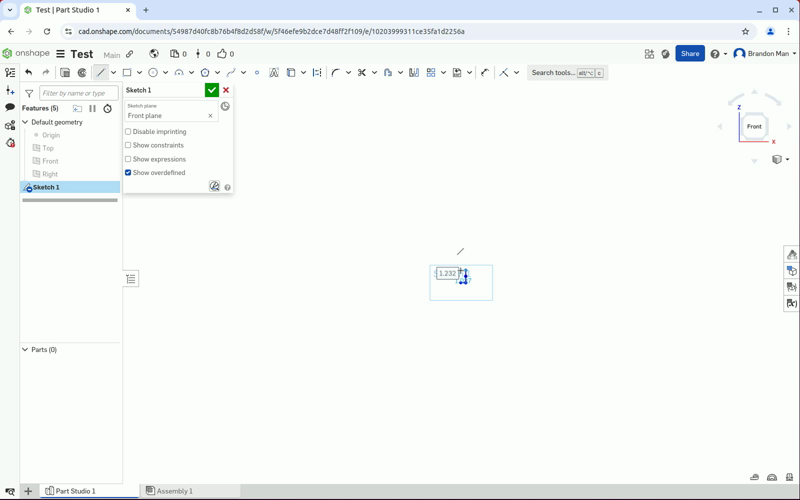
scroll(6)
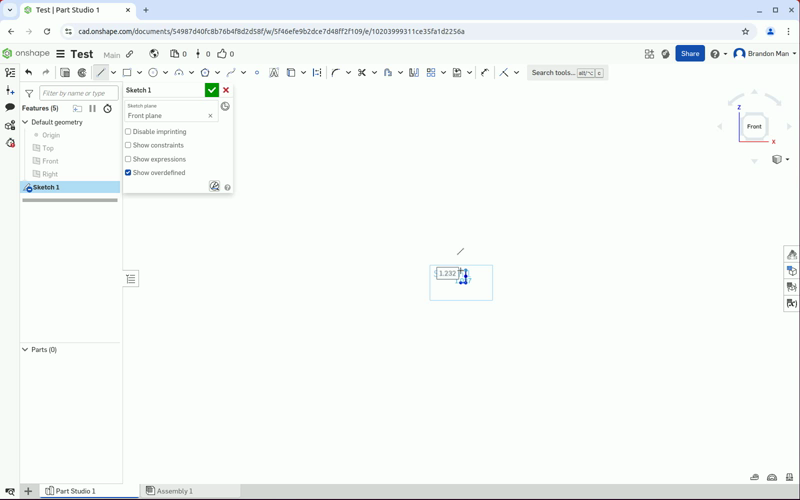
scroll(6)
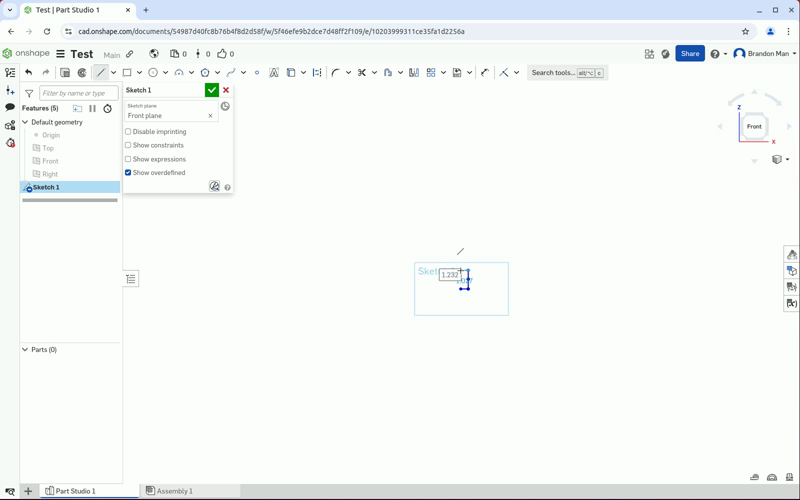
scroll(6)
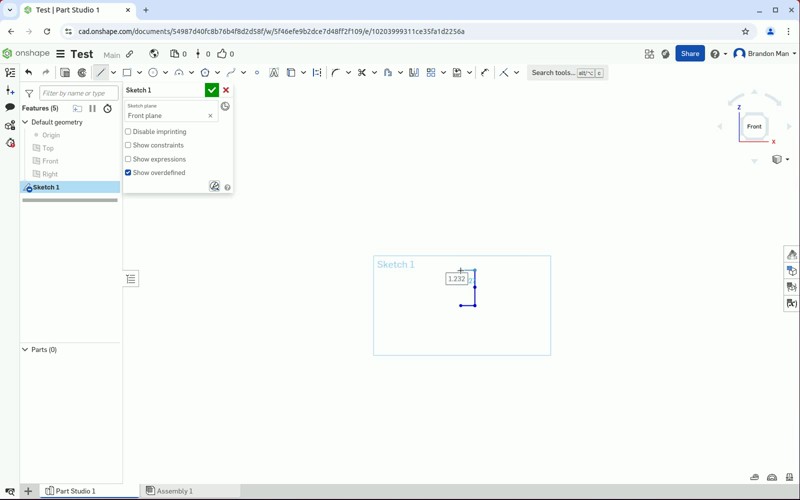
scroll(6)
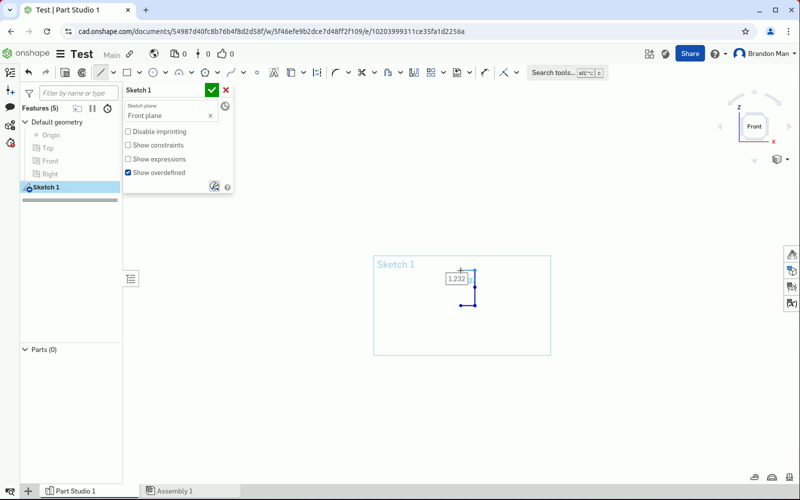
scroll(6)
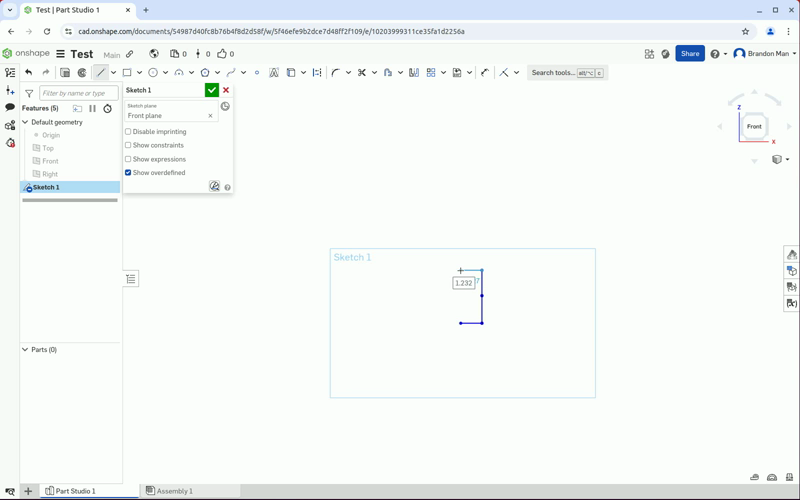
scroll(6)
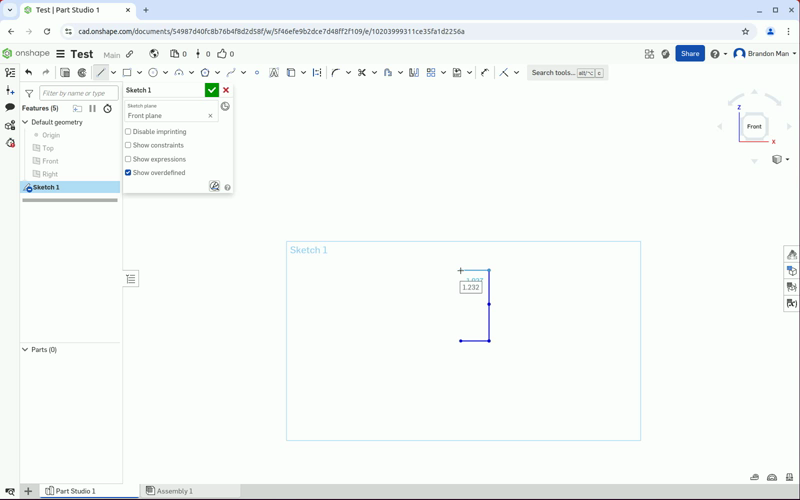
scroll(6)
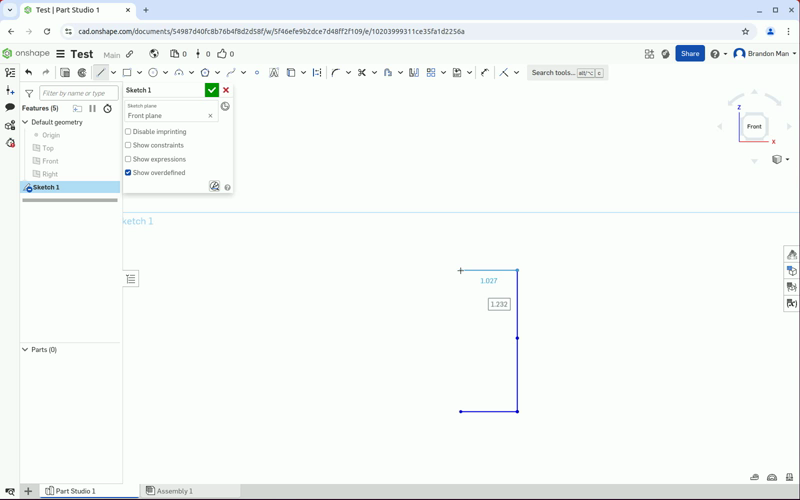
click(460, 270)
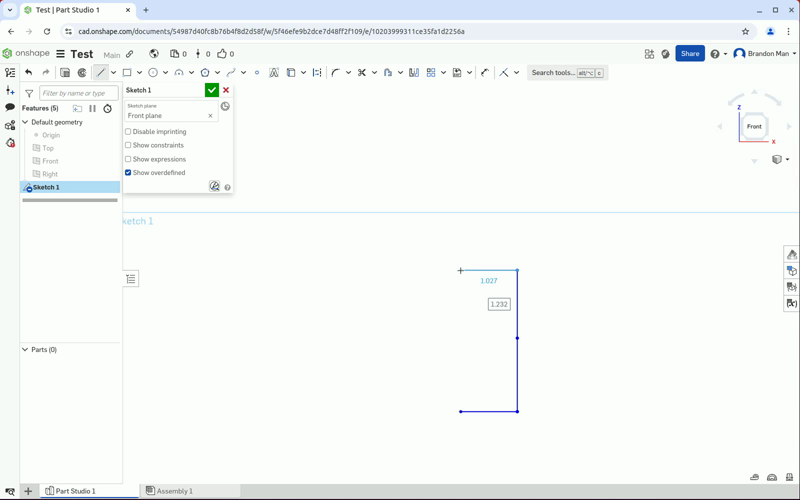
scroll(-6)
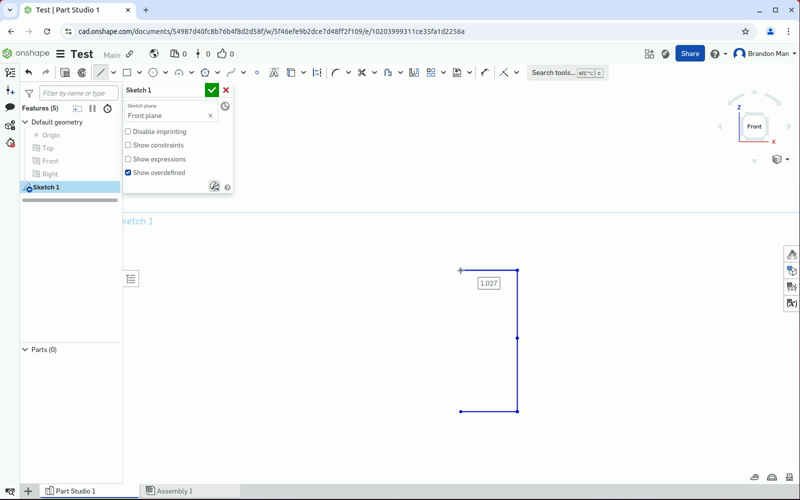
scroll(-6)
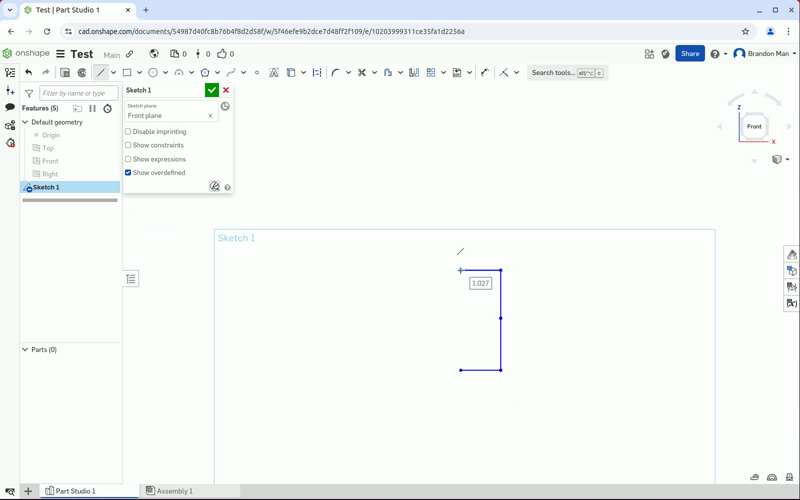
scroll(-6)
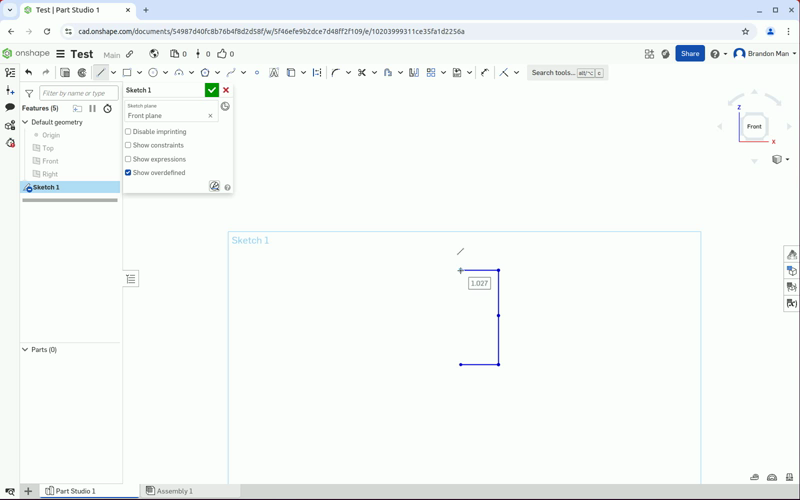
scroll(-6)
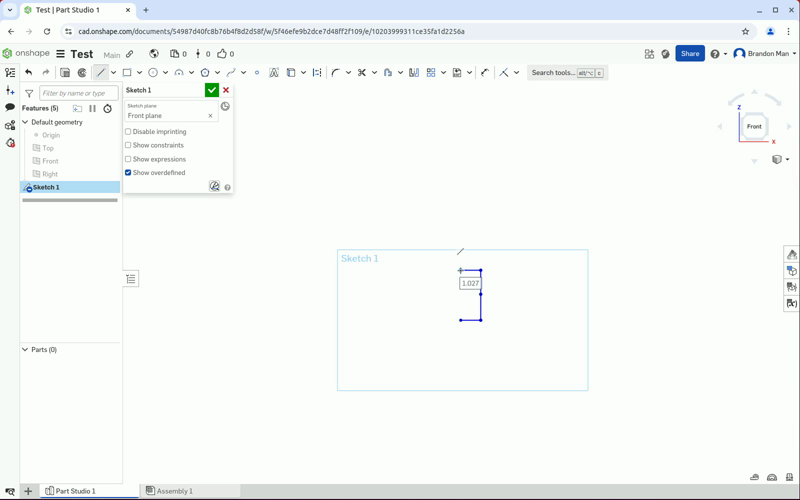
scroll(-6)
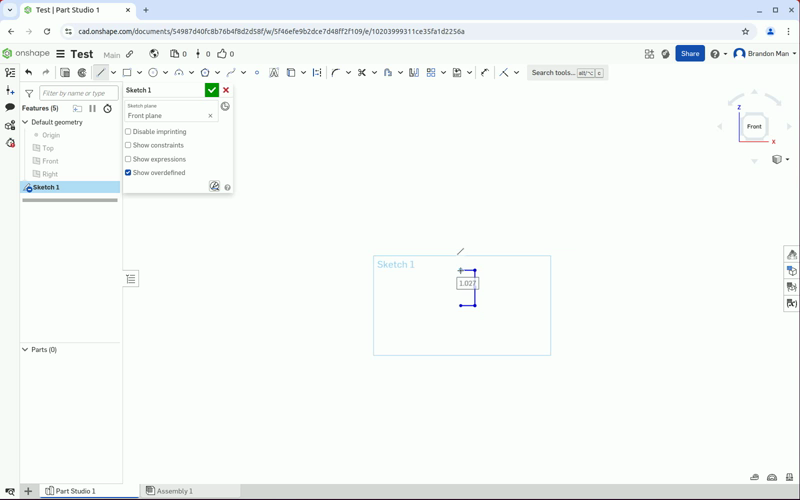
scroll(-6)
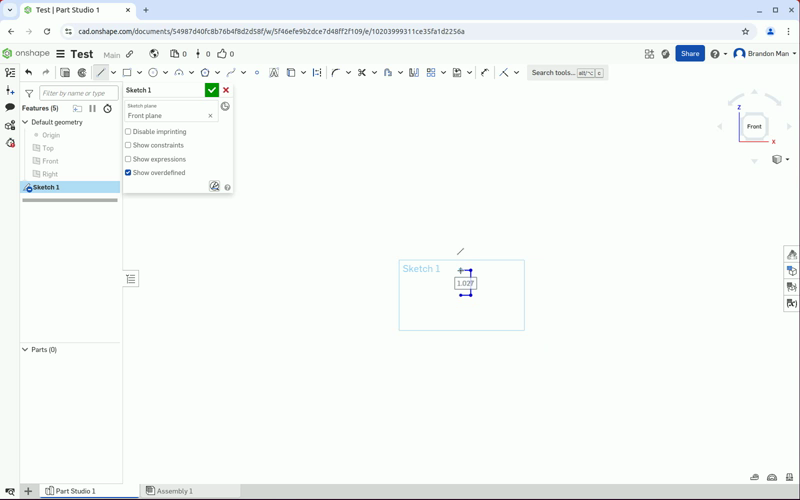
scroll(-6)
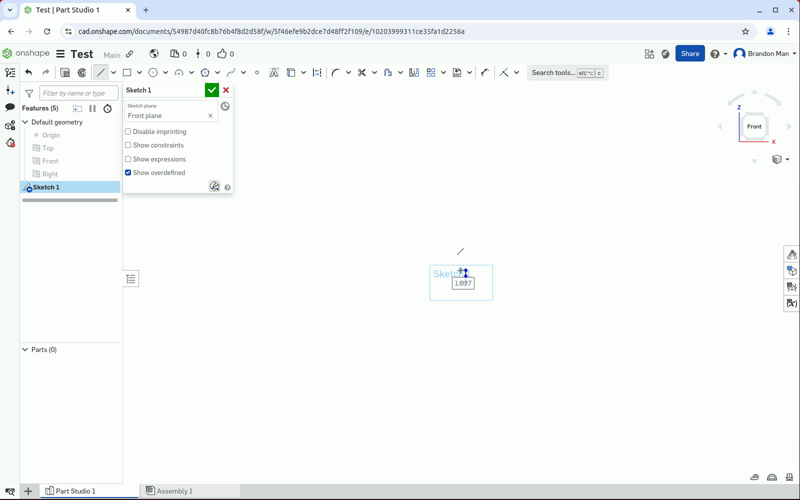
key_up(shift)
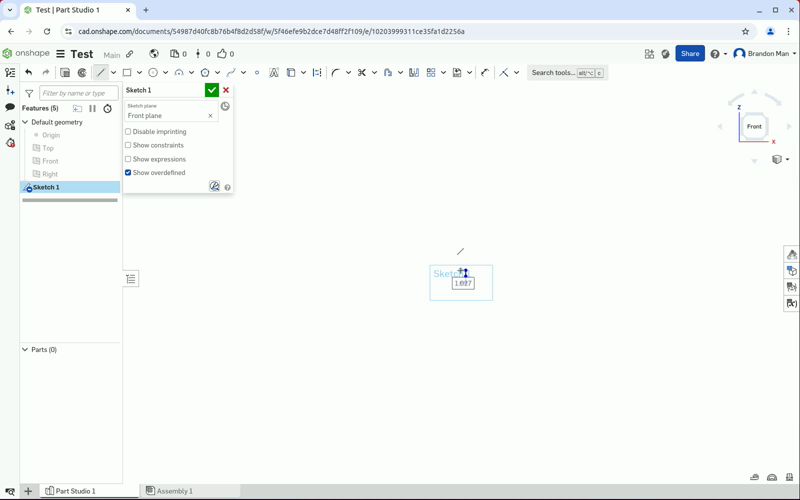
mouse_move(490, 270)
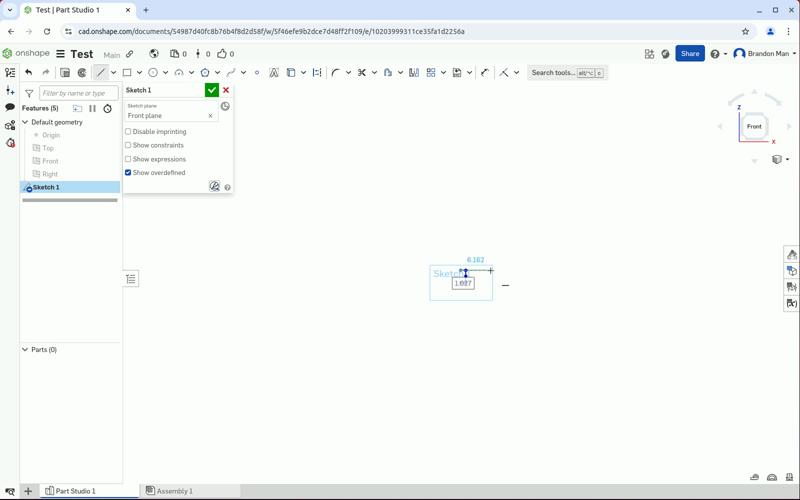
key_down(shift)
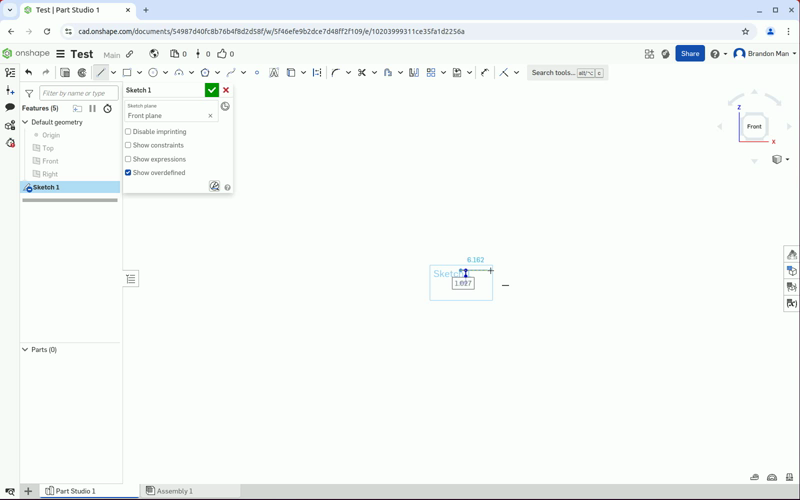
mouse_move(460, 282)
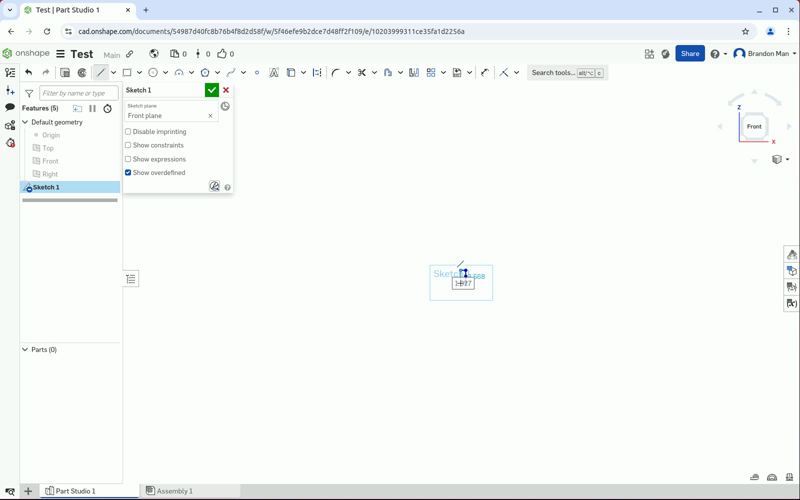
key_up(shift)
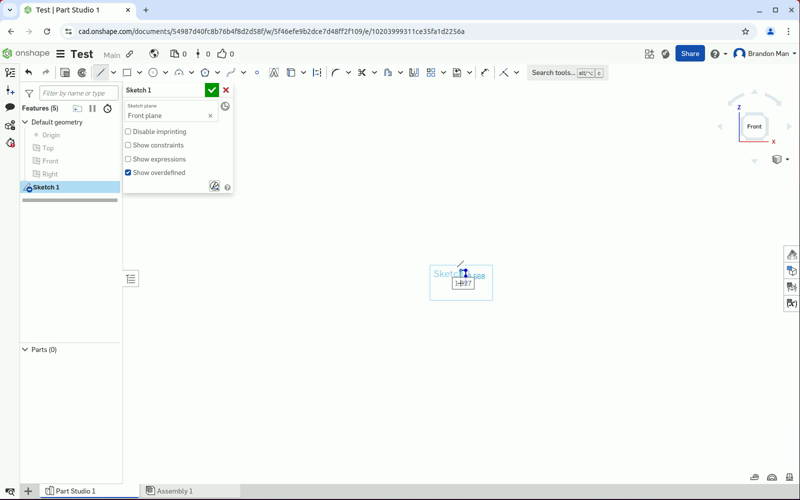
click(460, 282)
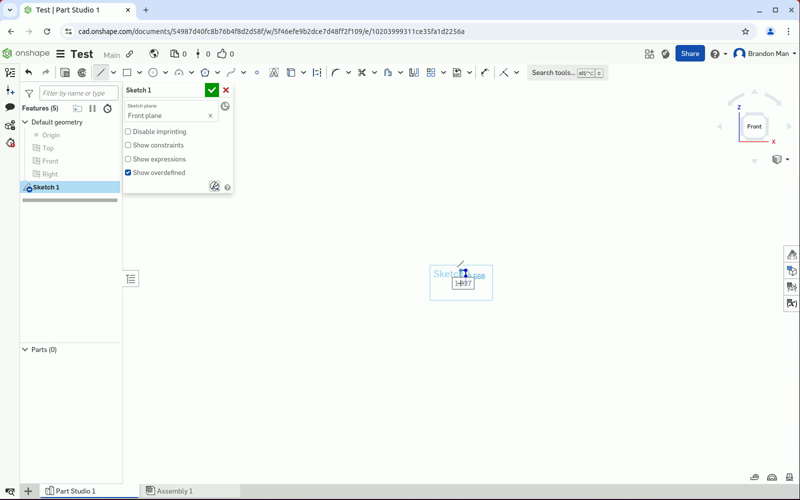
key(esc)
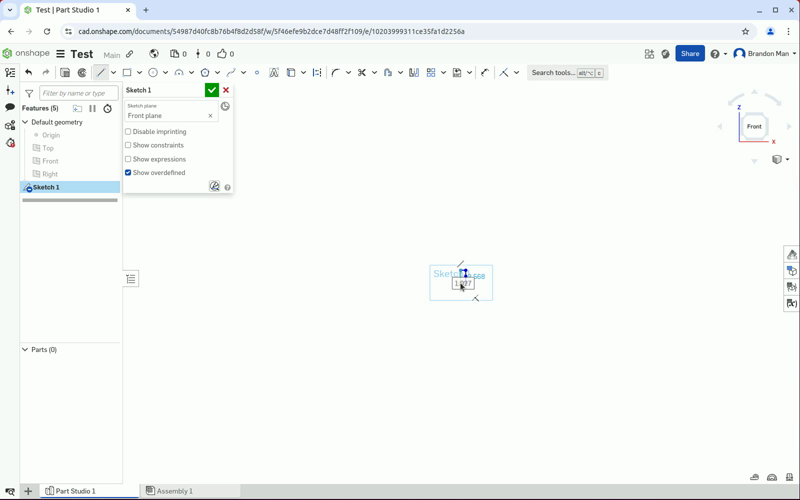
mouse_move(465, 277)
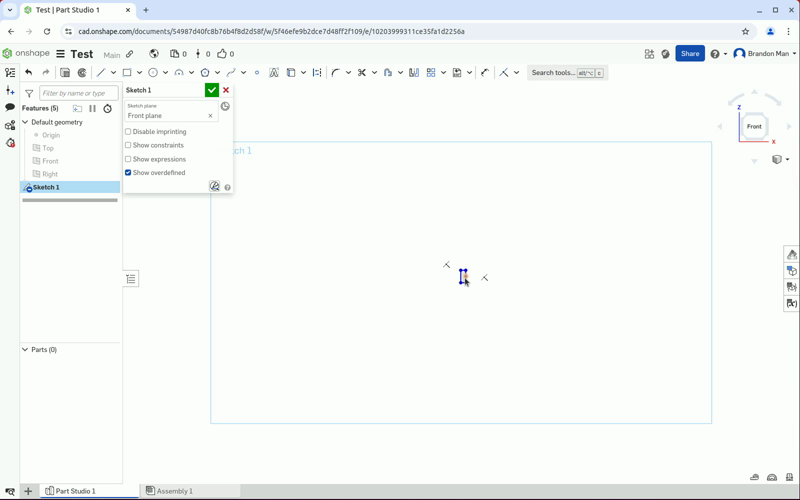
scroll(6)
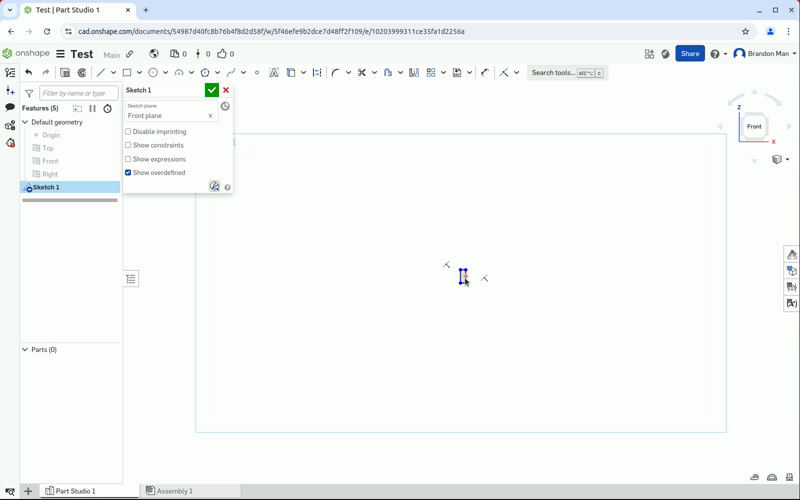
scroll(6)
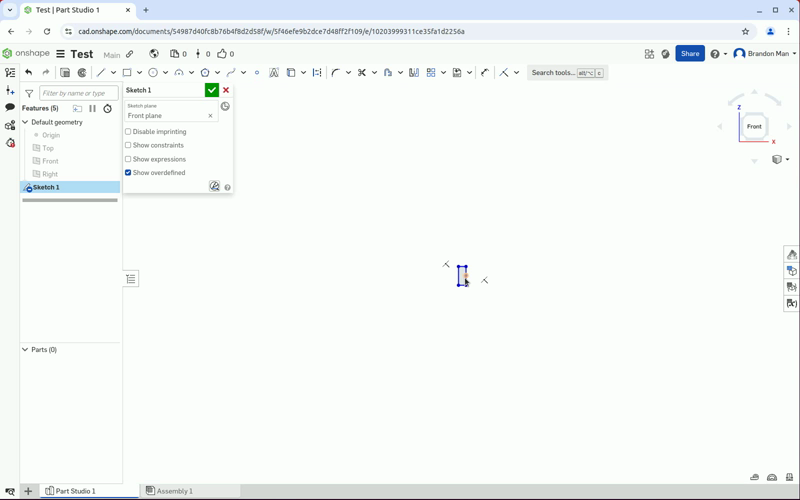
scroll(6)
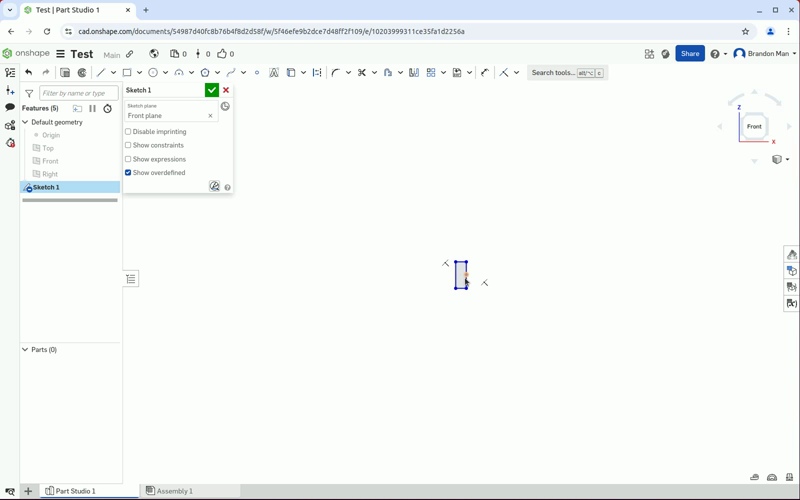
scroll(6)
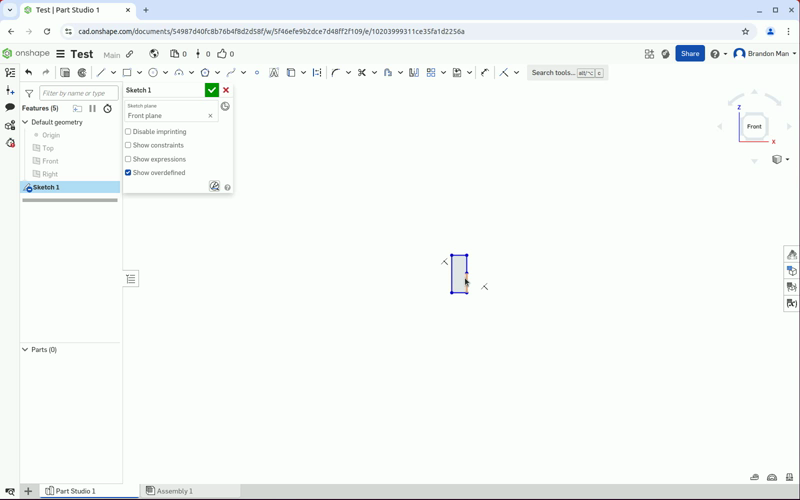
scroll(6)
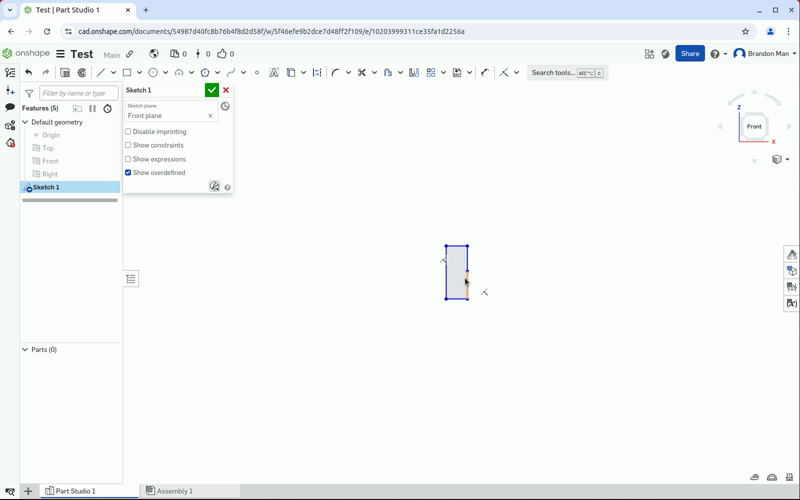
scroll(6)
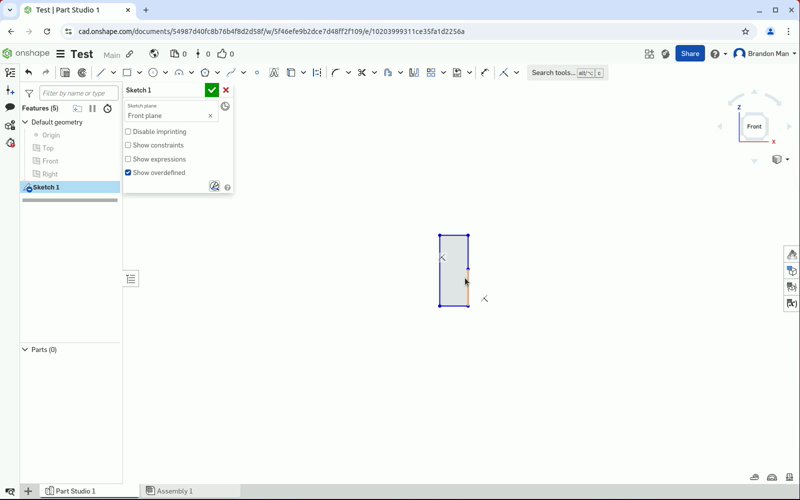
scroll(6)
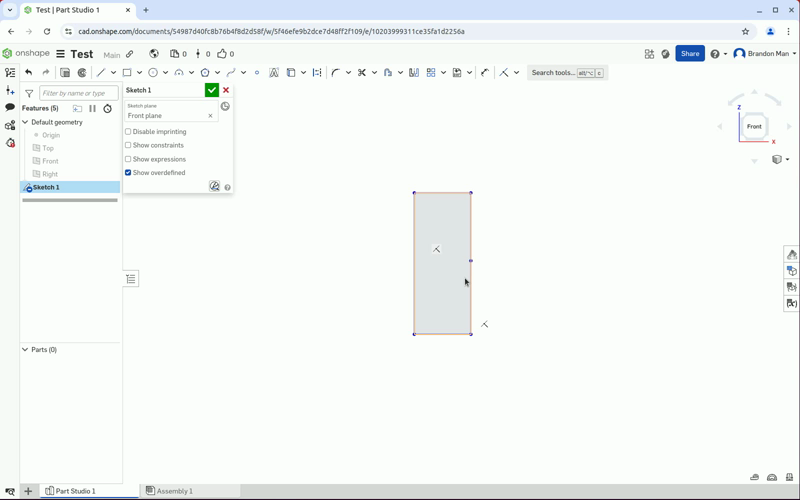
click(465, 277)
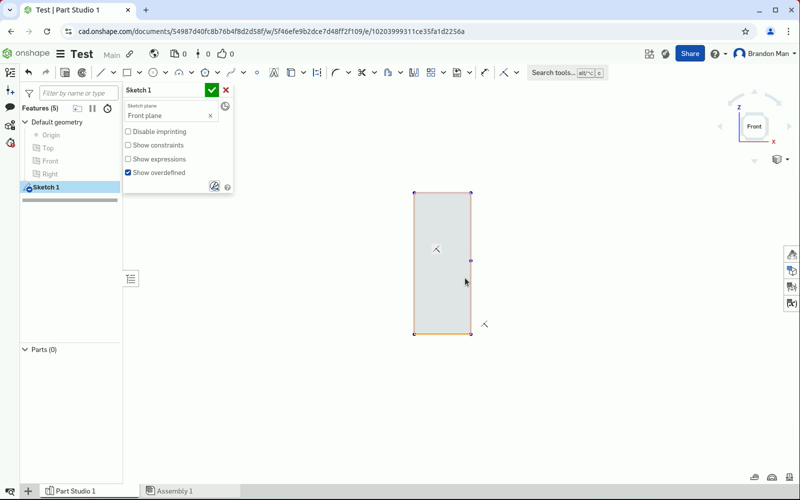
scroll(-6)
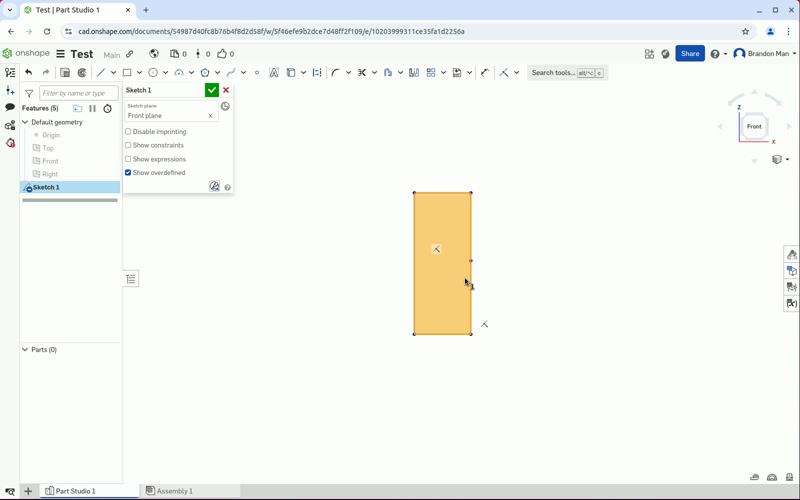
scroll(-6)
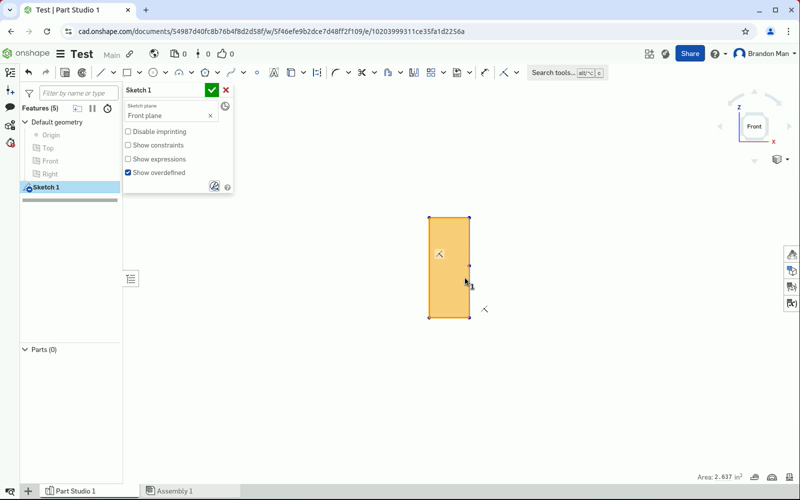
scroll(-6)
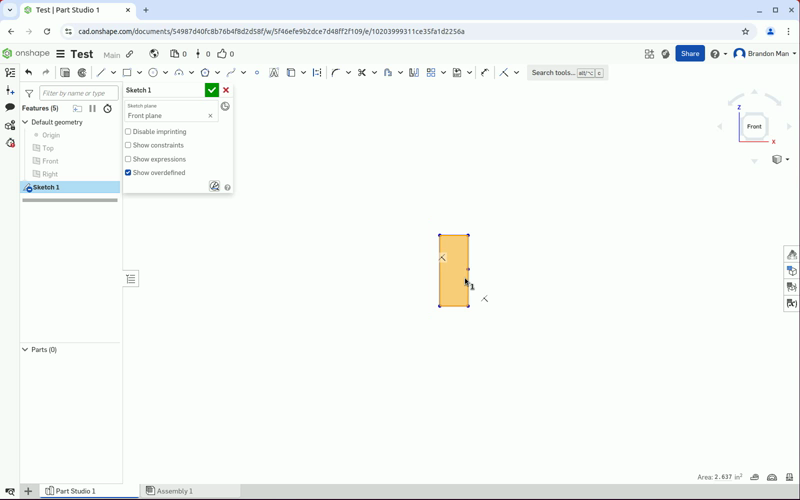
scroll(-6)
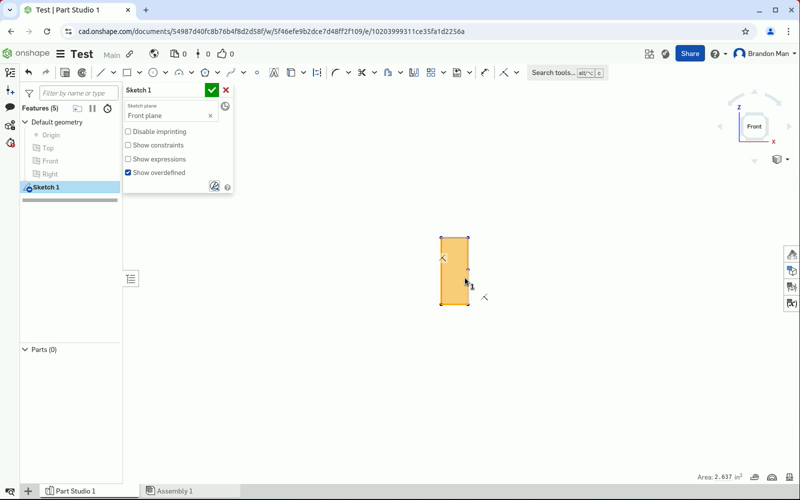
scroll(-6)
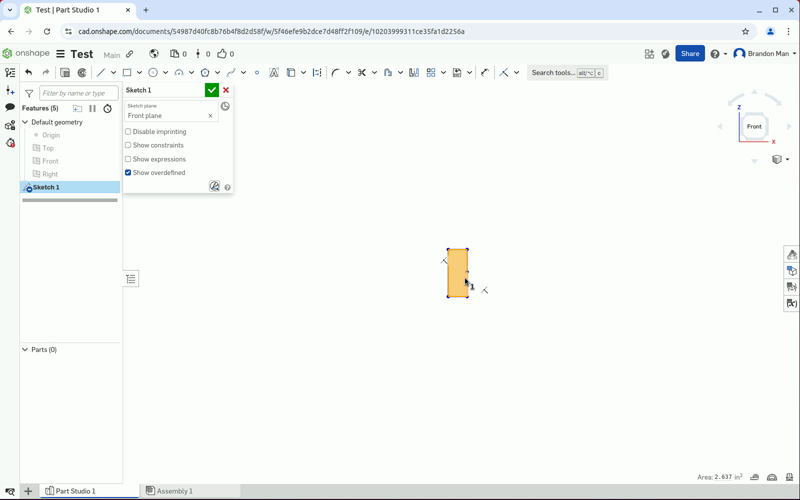
scroll(-6)
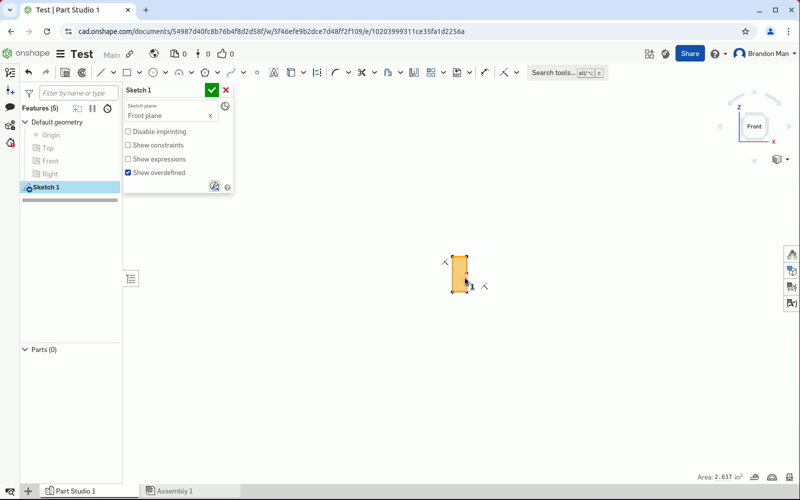
scroll(-6)
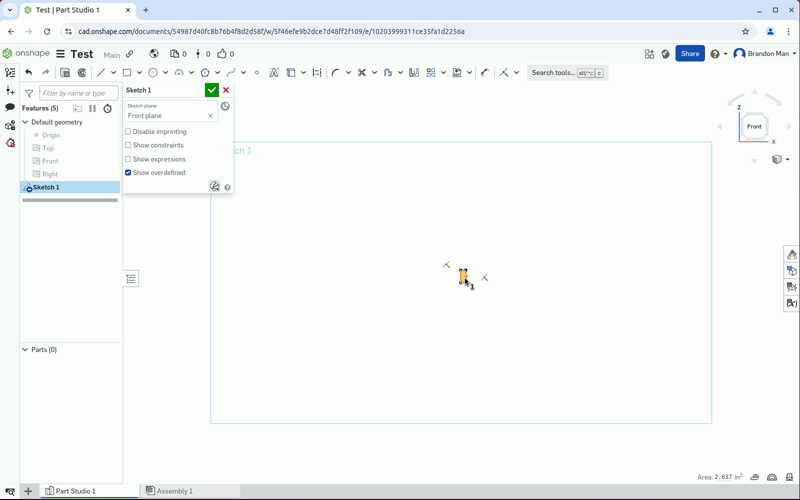
mouse_move(73, 352)
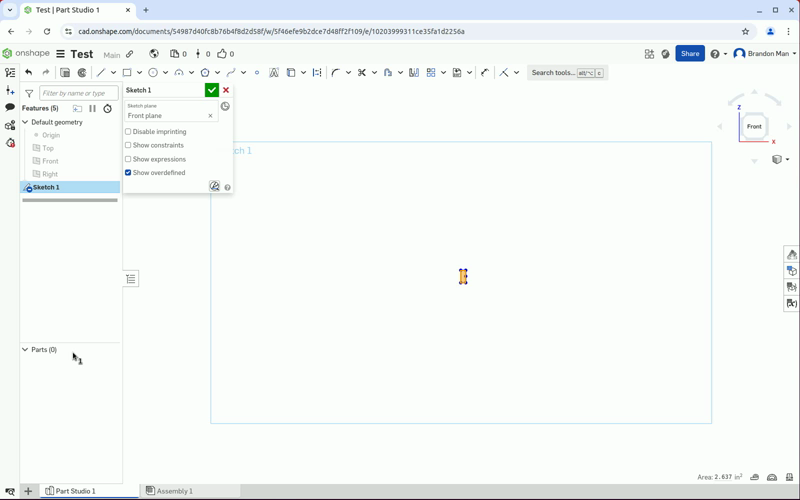
key(shift+y)
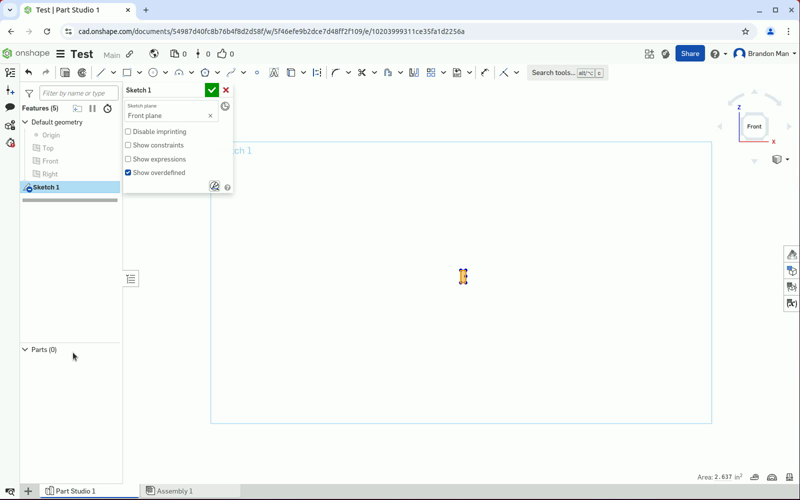
key(shift+e)
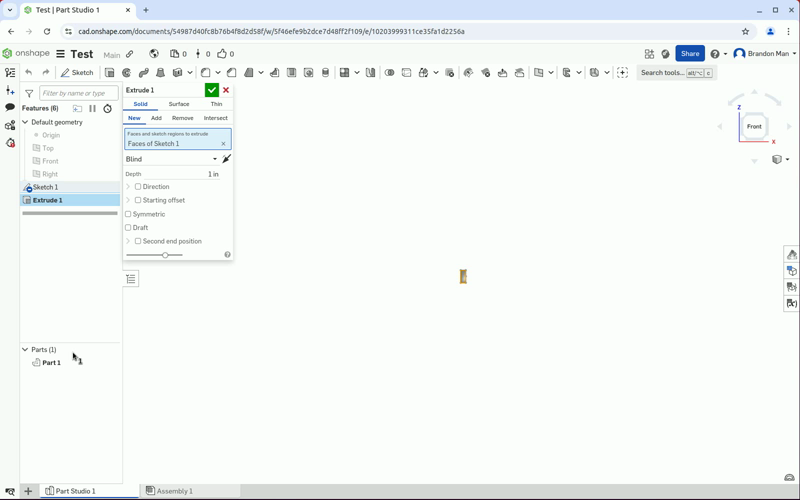
mouse_move(143, 106)
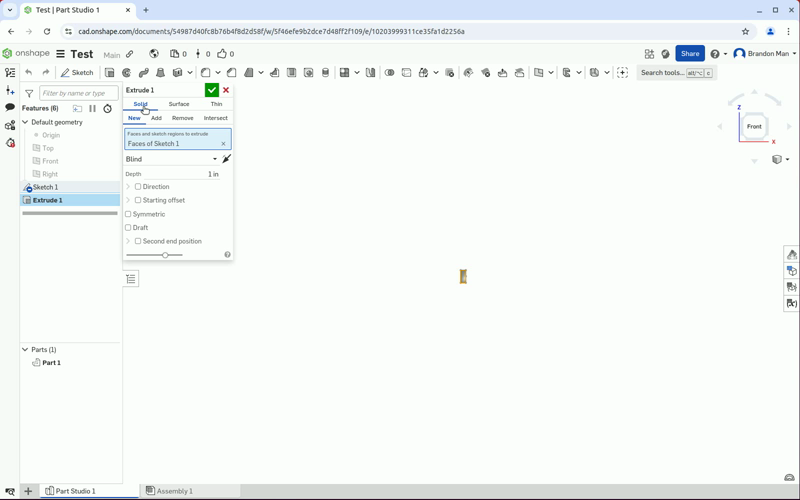
click(143, 106)
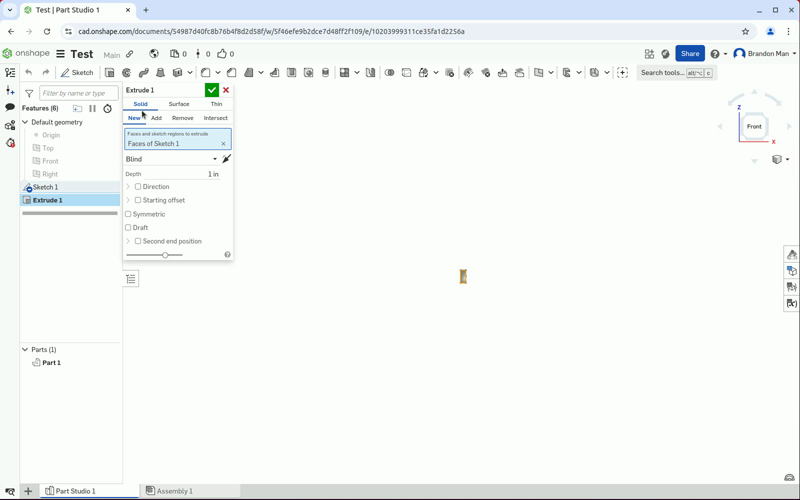
mouse_move(137, 120)
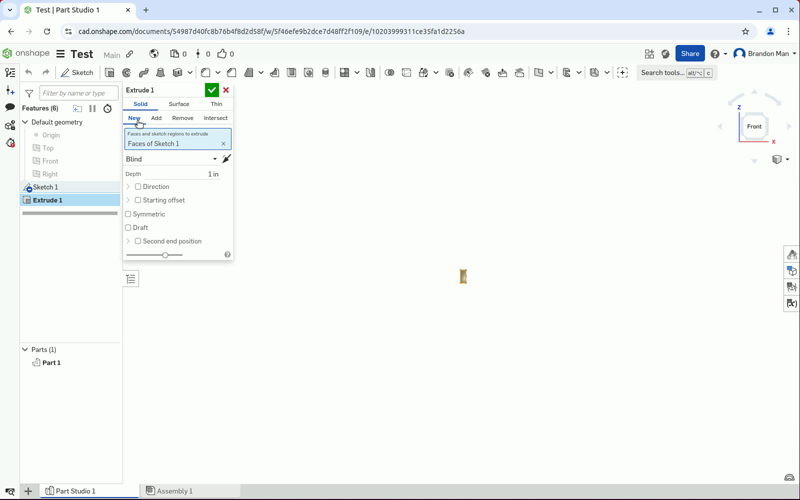
click(137, 120)
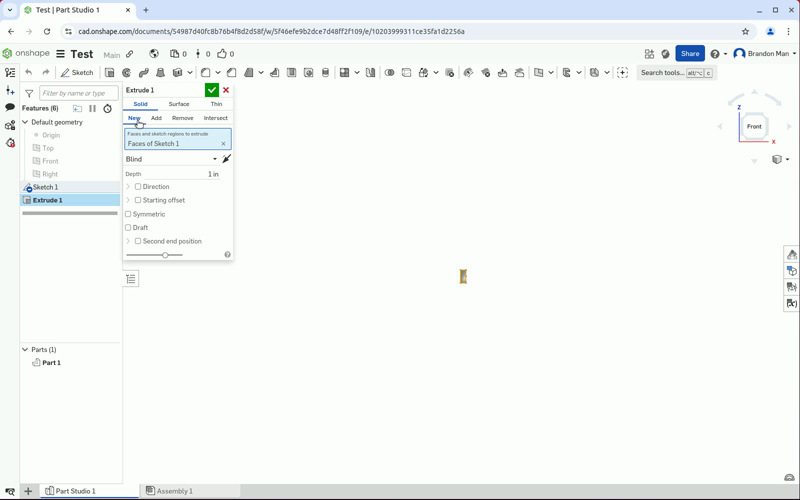
key(tab, 4)
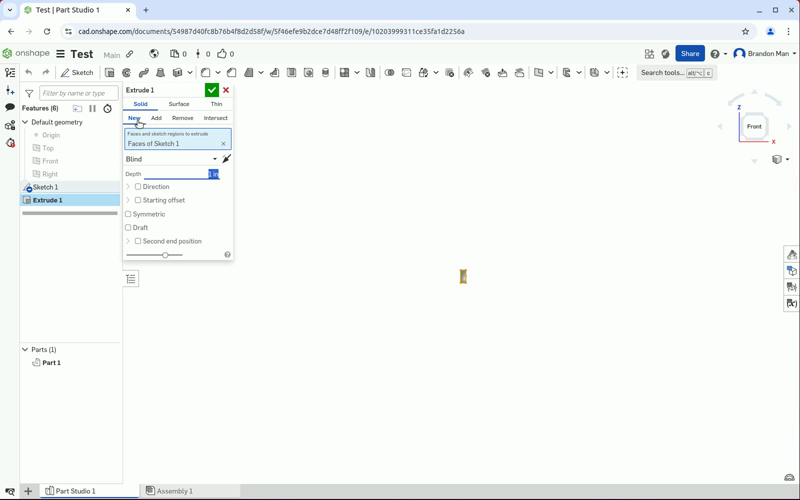
text(23.108)
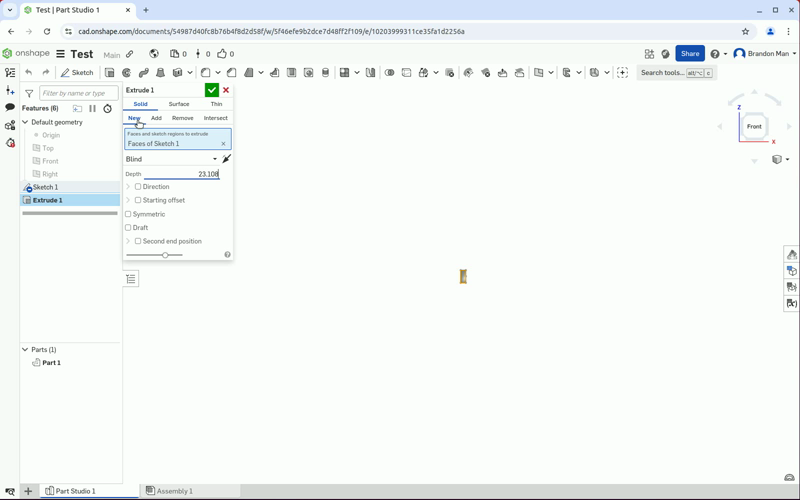
key(enter)
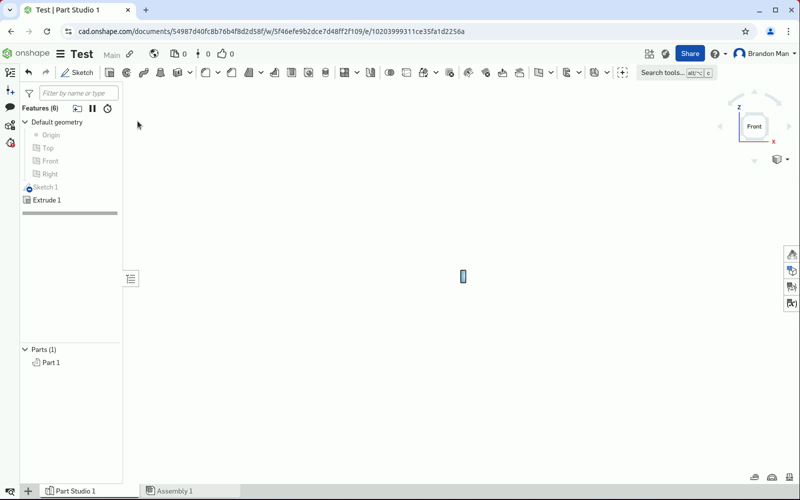
key(shift+h)
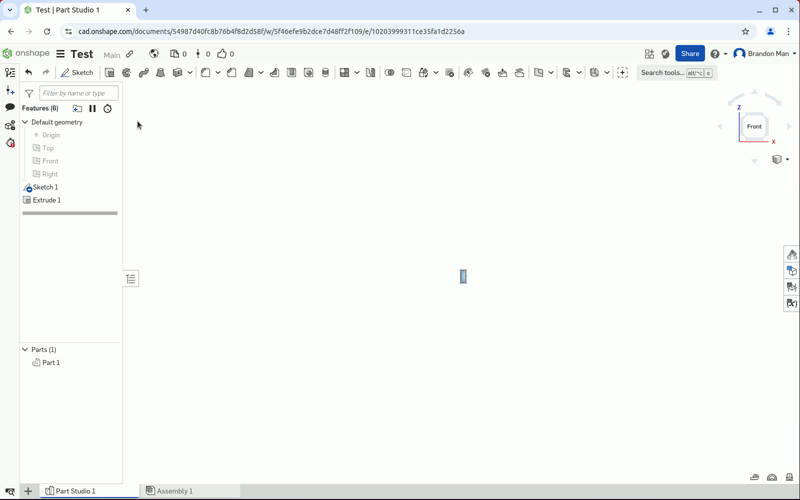
key(shift+h)
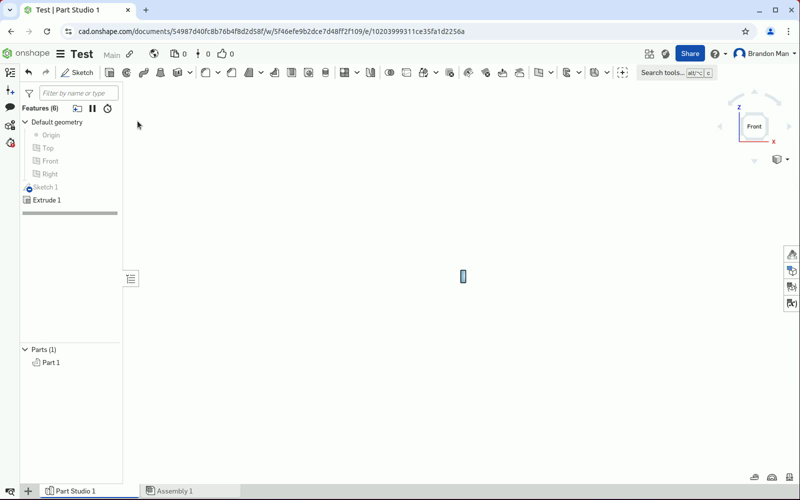
mouse_move(73, 189)
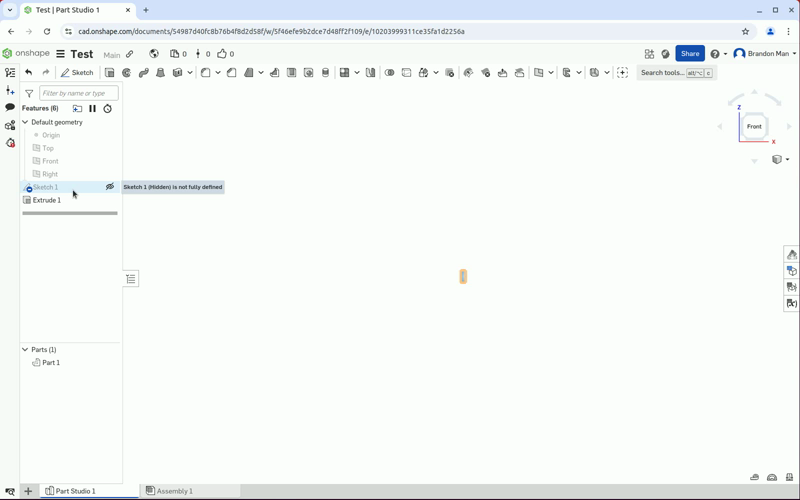
click(73, 189)
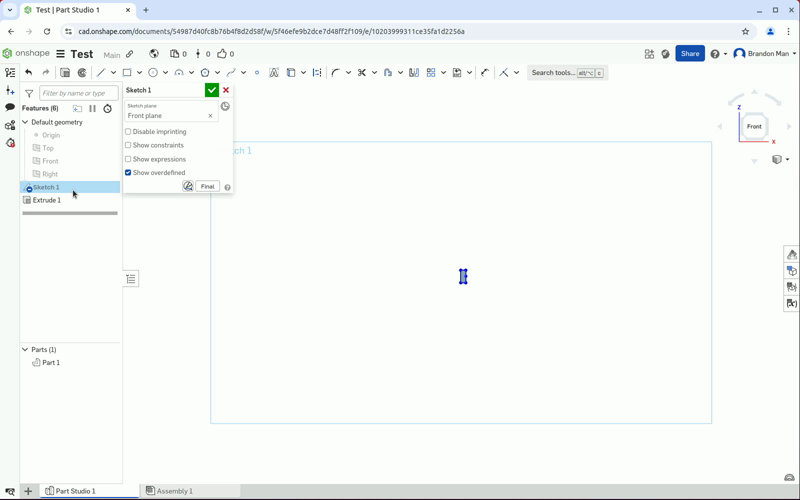
mouse_move(229, 92)
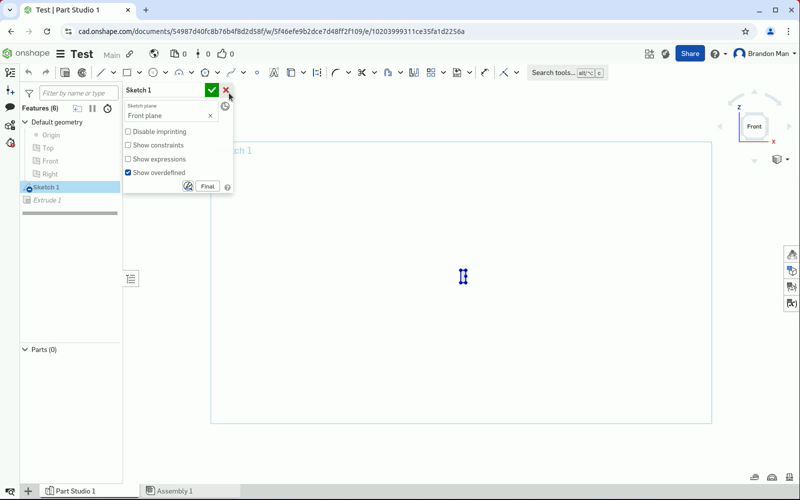
click(229, 92)
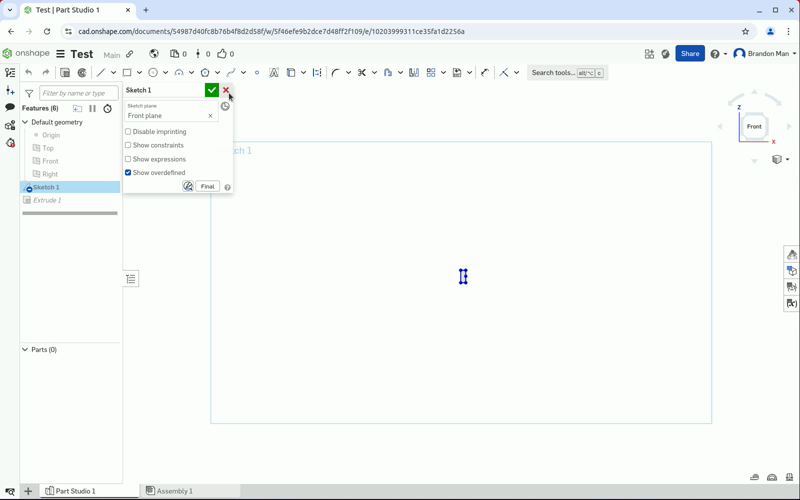
key(shift+s)
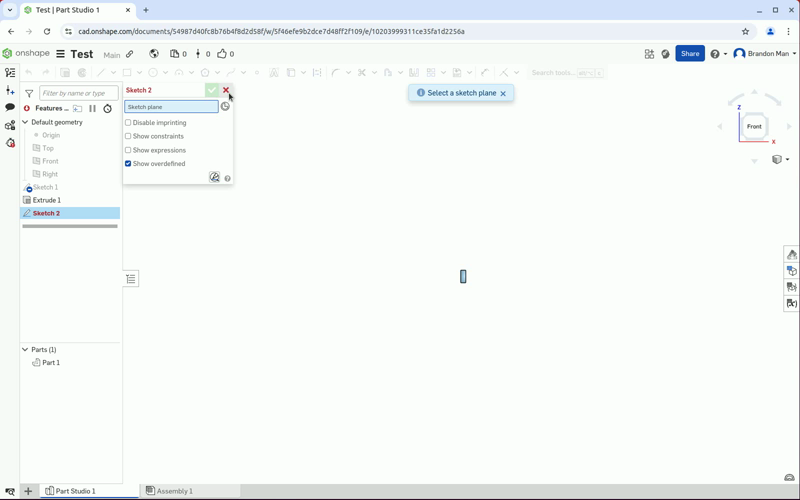
mouse_move(73, 163)
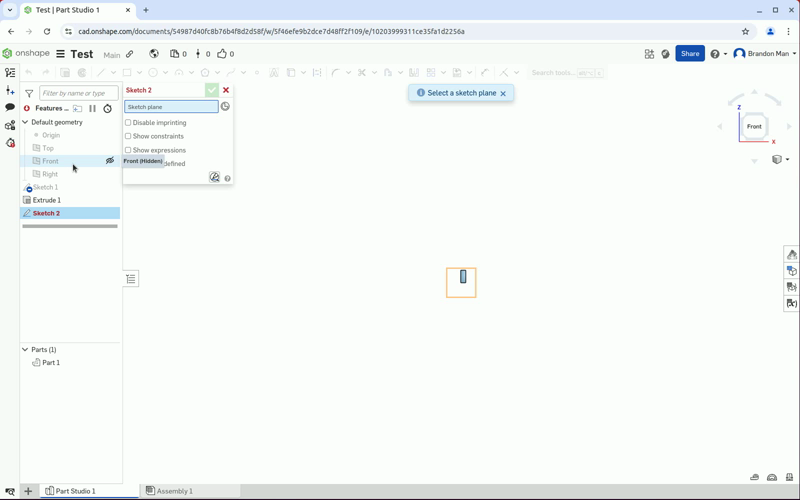
click(73, 163)
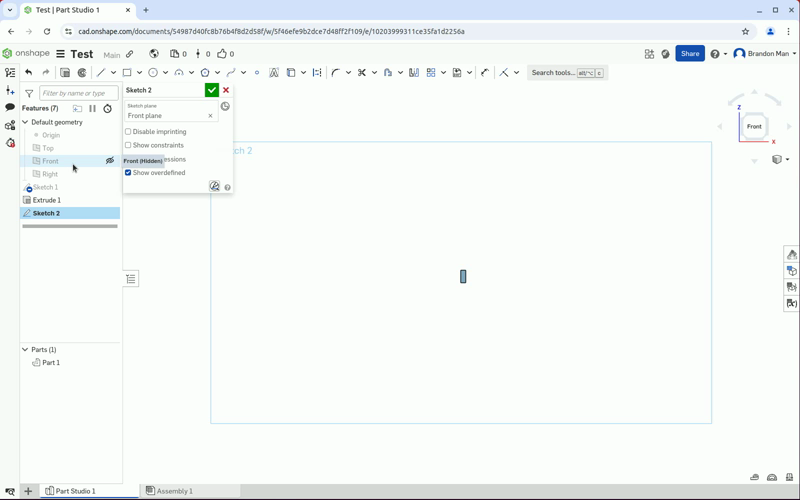
mouse_move(73, 352)
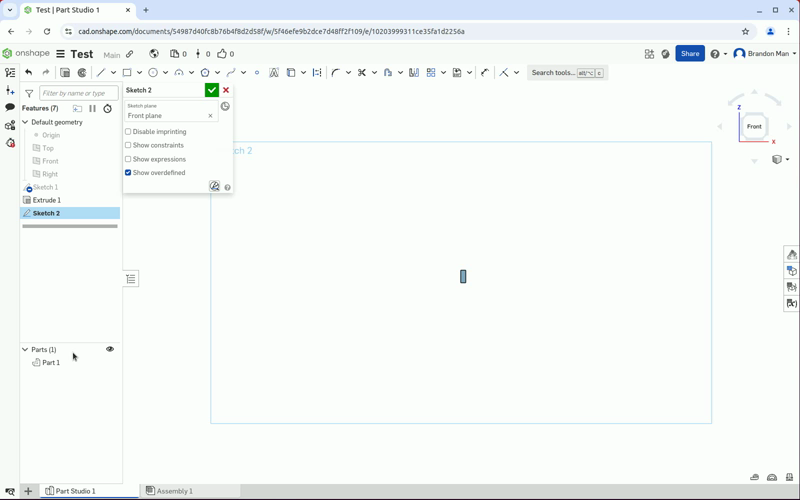
key(y)
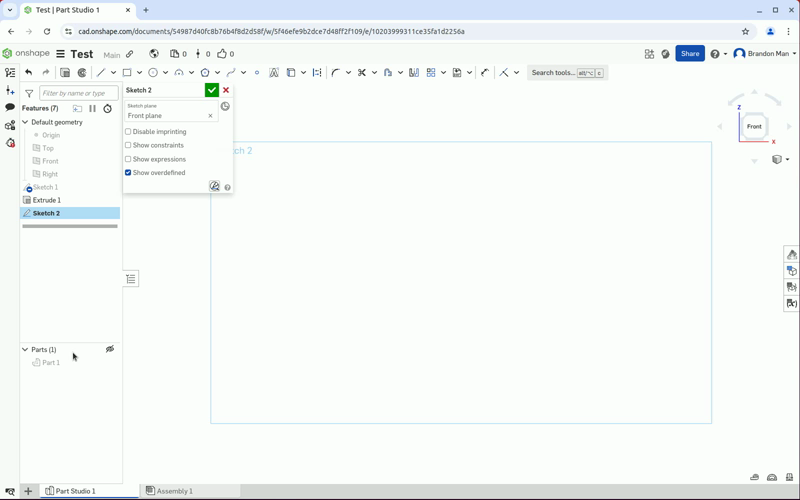
key(l)
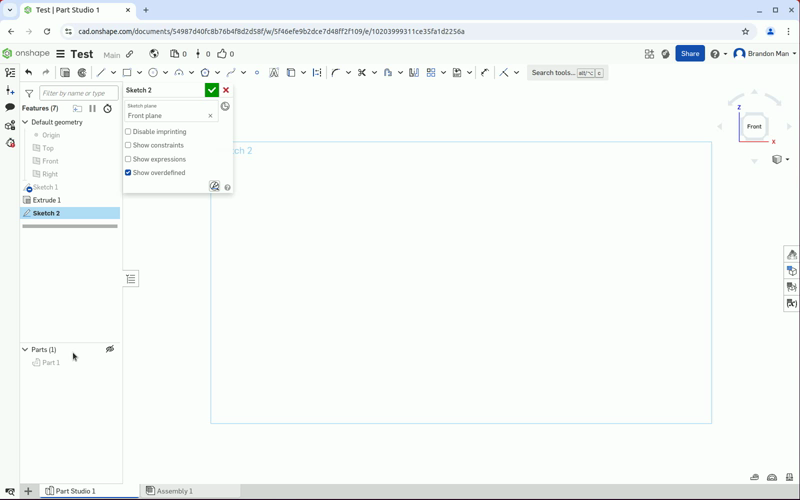
key_down(shift)
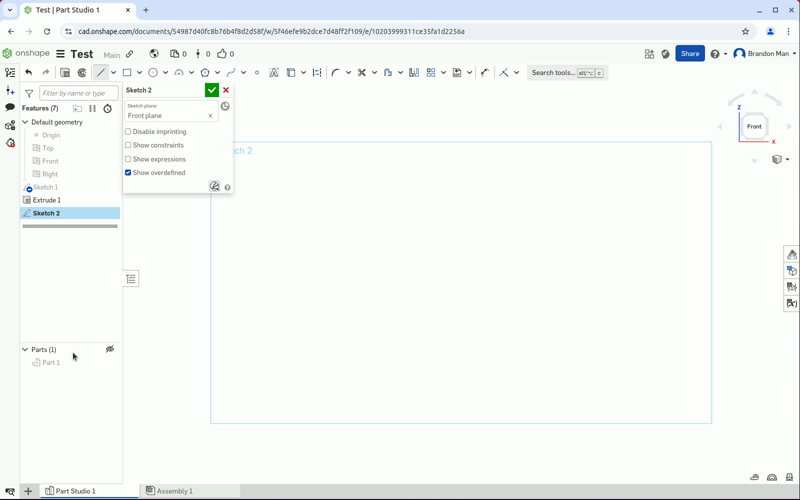
mouse_move(460, 271)
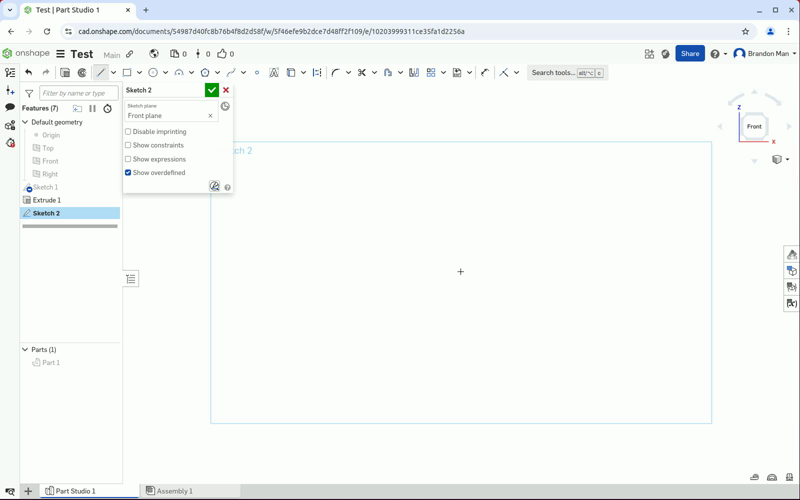
click(460, 271)
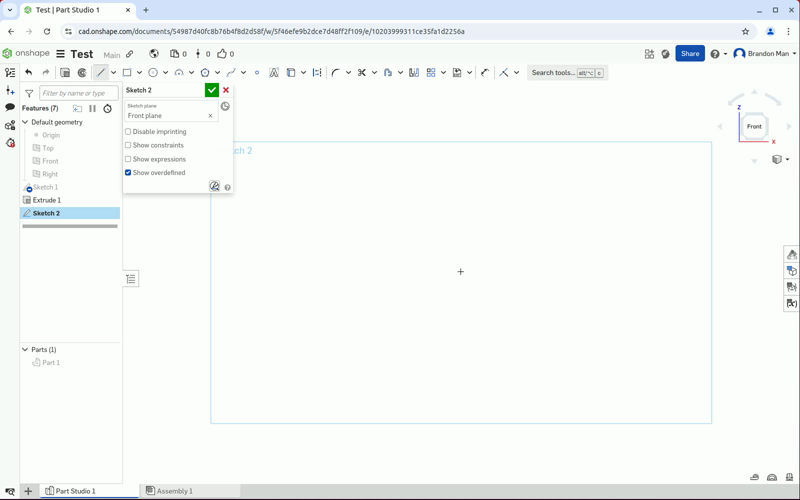
key_up(shift)
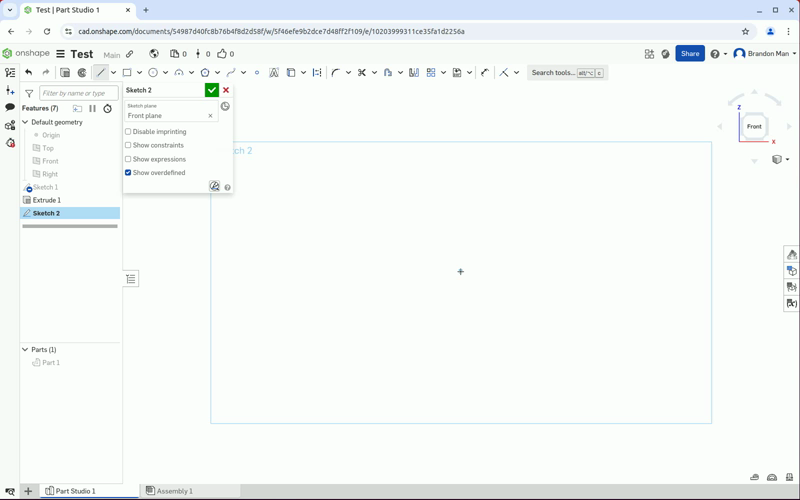
key_down(shift)
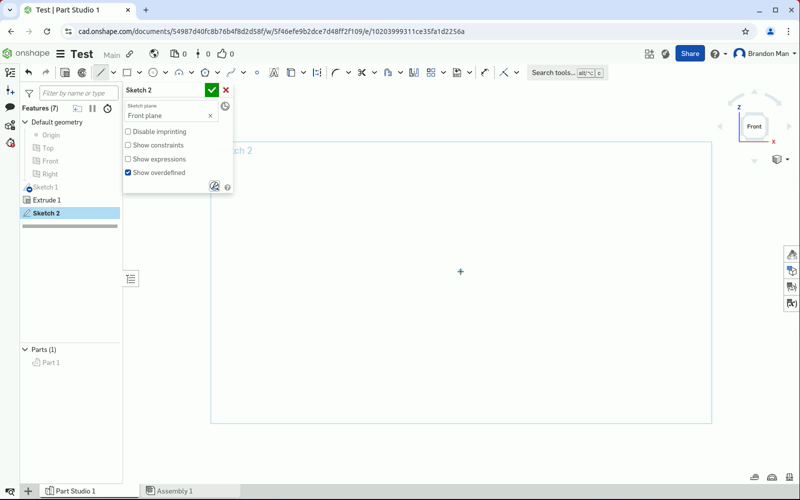
mouse_move(490, 271)
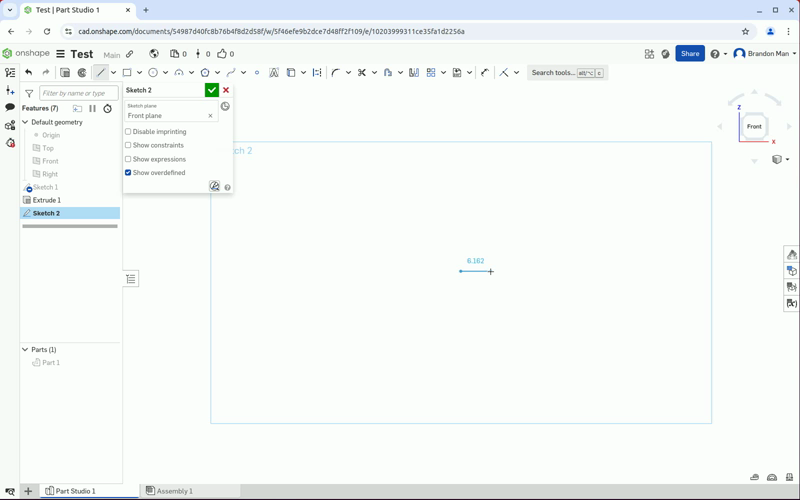
mouse_move(465, 271)
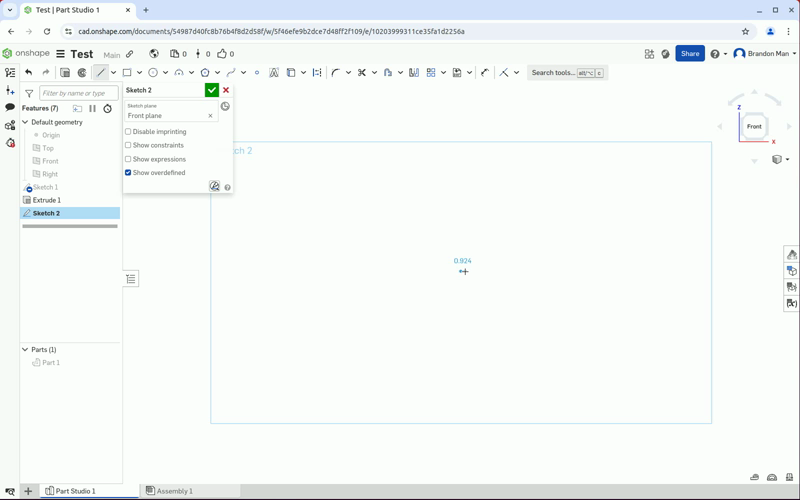
scroll(6)
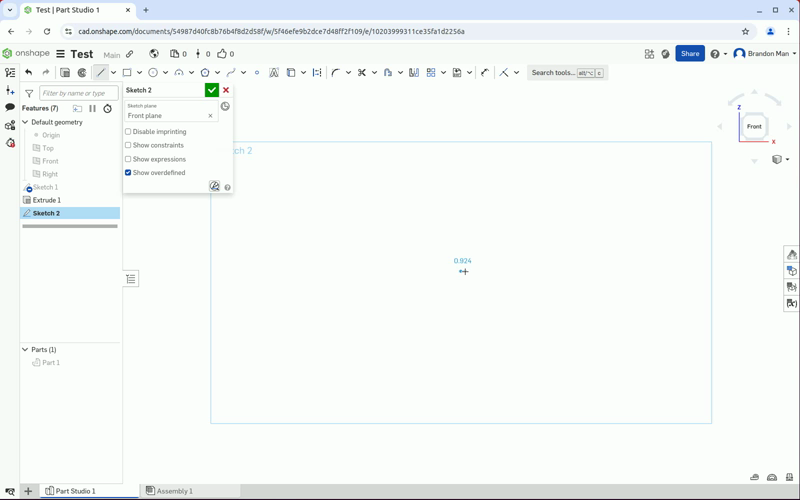
scroll(6)
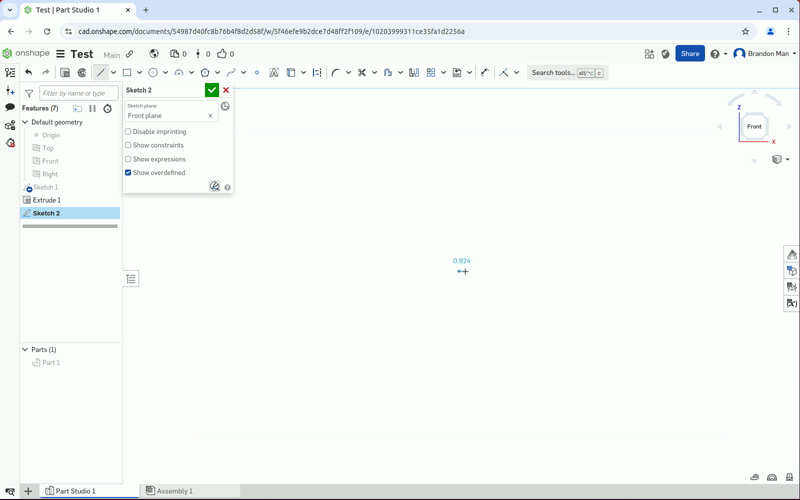
scroll(6)
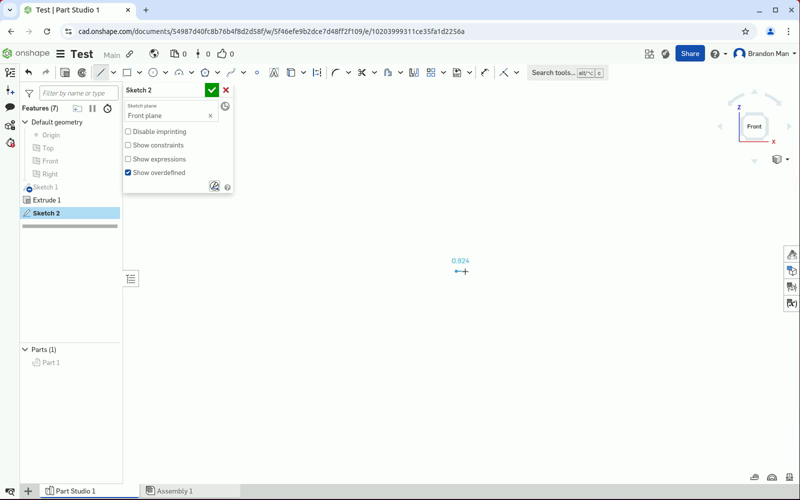
scroll(6)
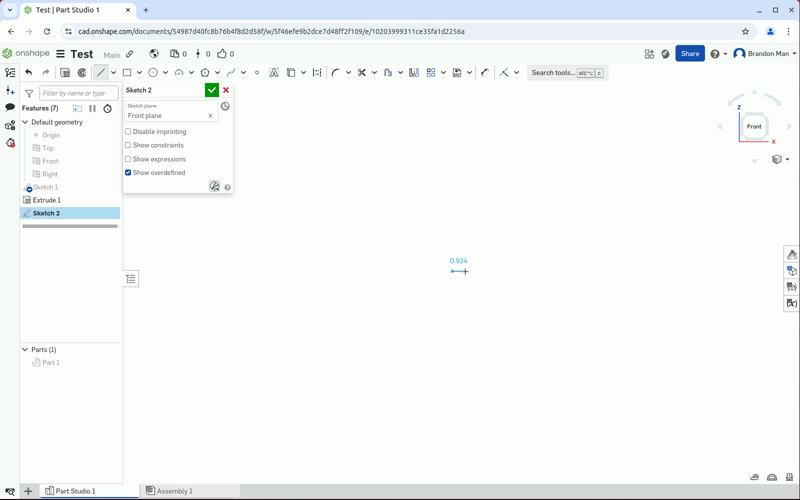
scroll(6)
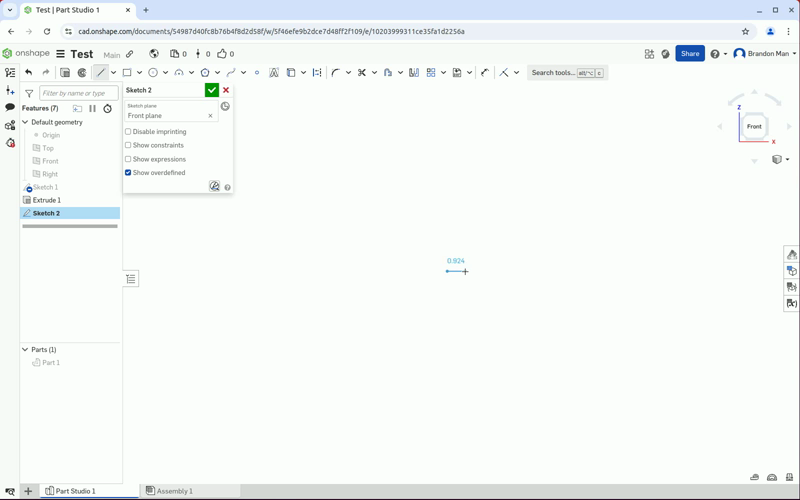
scroll(6)
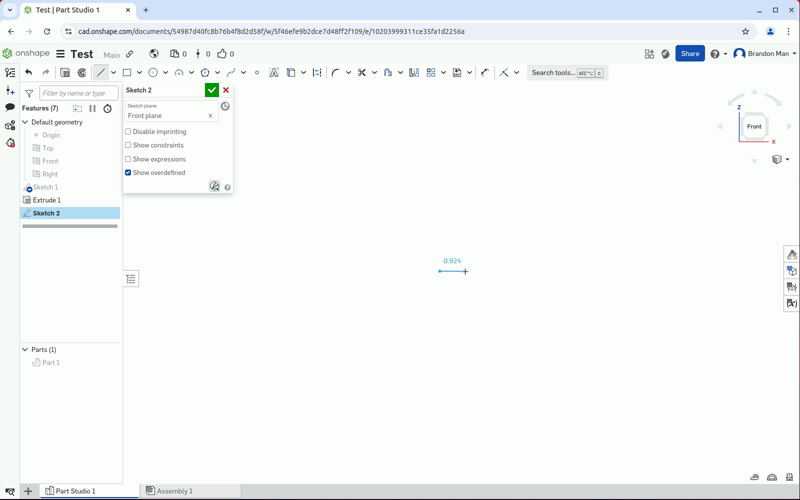
scroll(6)
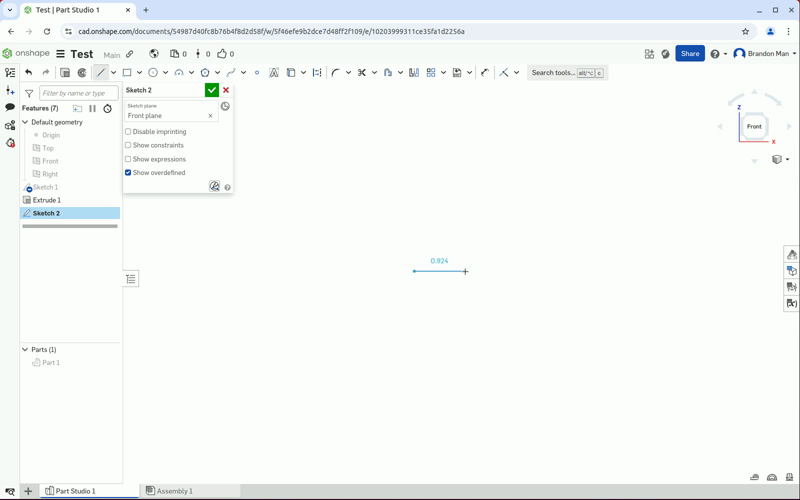
click(465, 271)
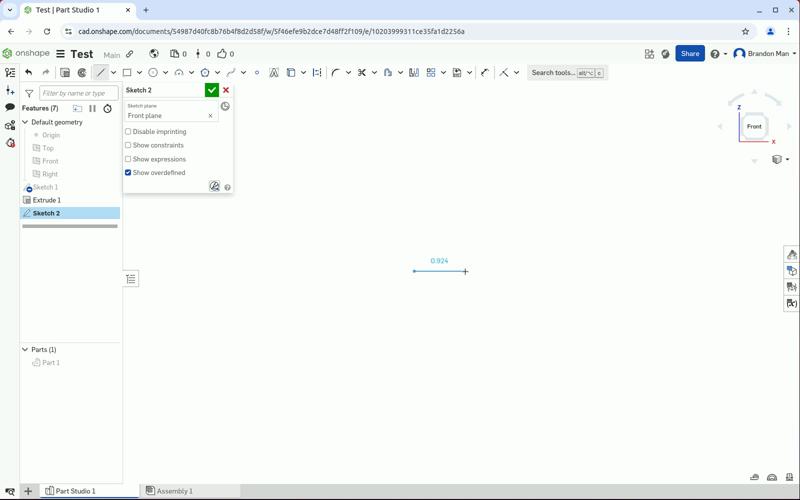
scroll(-6)
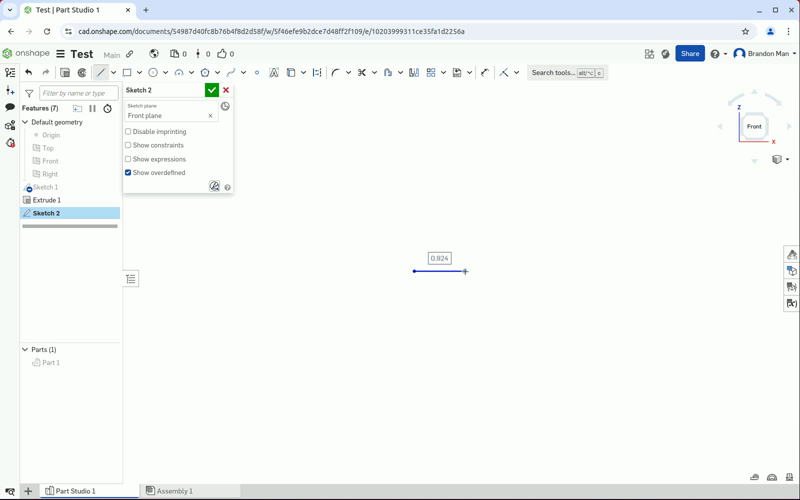
scroll(-6)
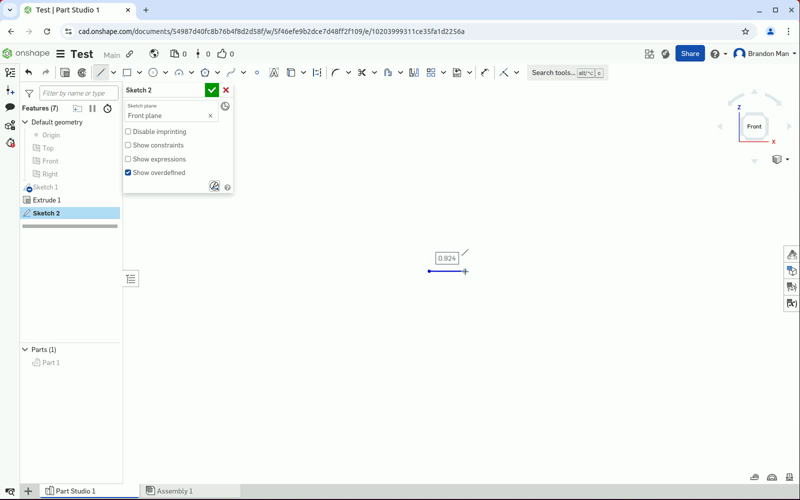
scroll(-6)
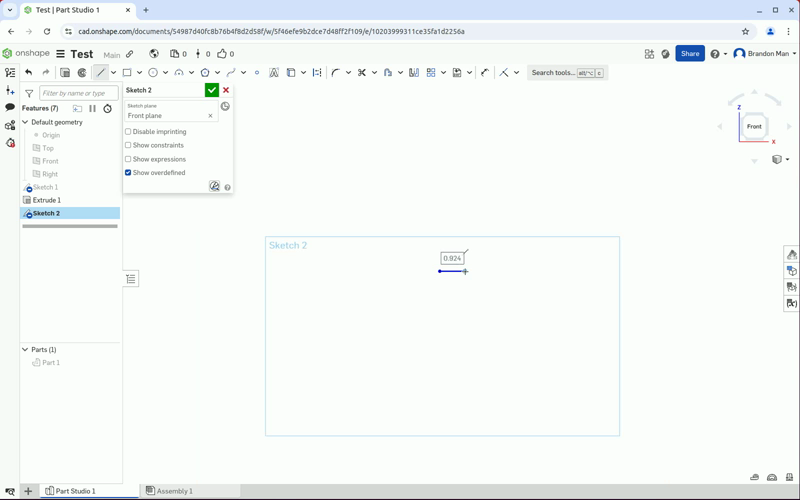
scroll(-6)
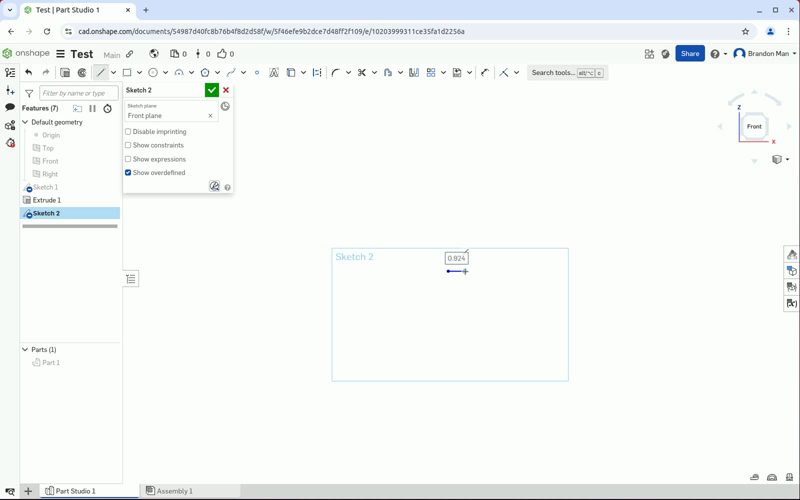
scroll(-6)
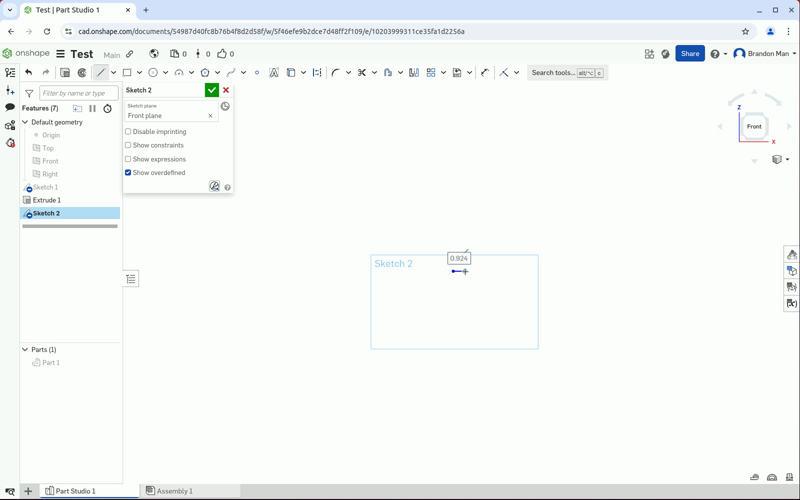
scroll(-6)
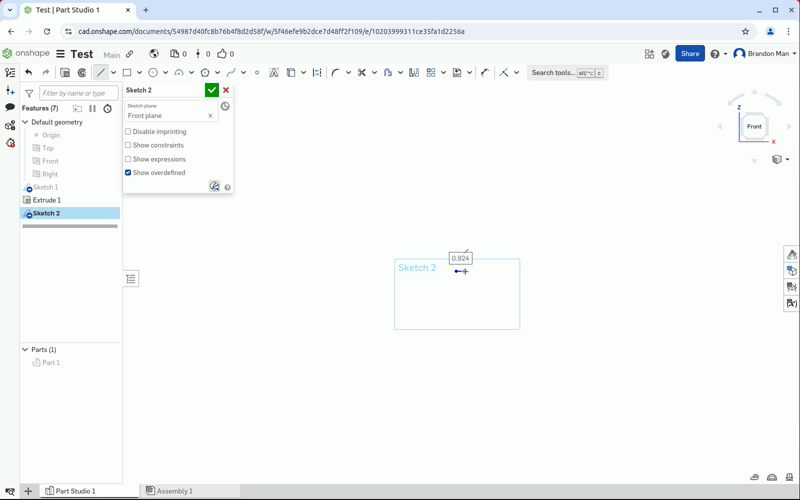
scroll(-6)
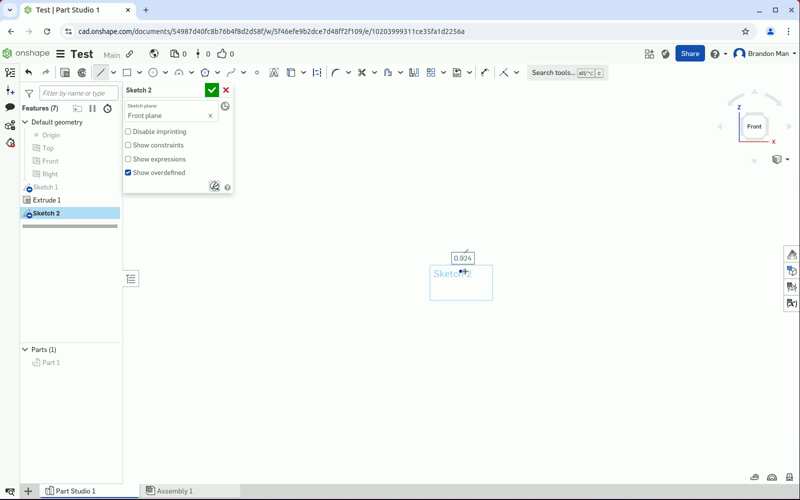
key_up(shift)
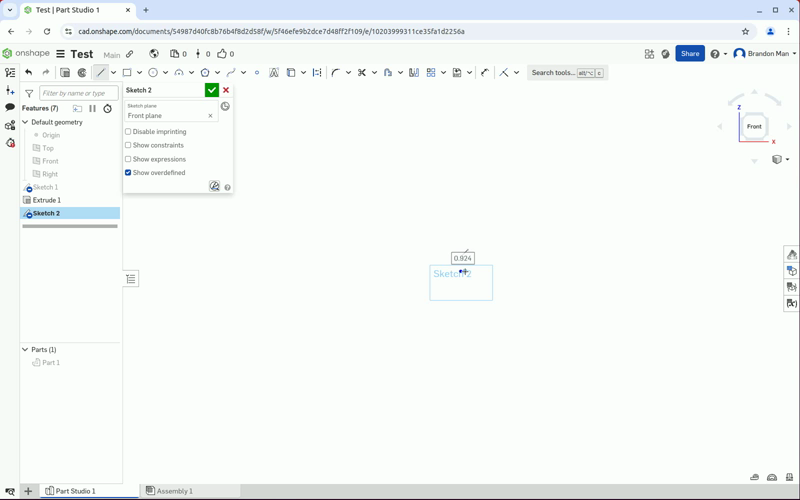
key_down(shift)
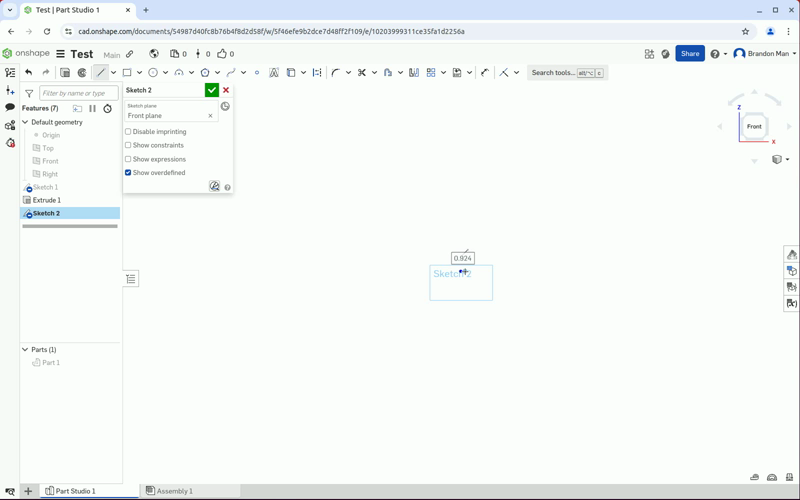
mouse_move(495, 271)
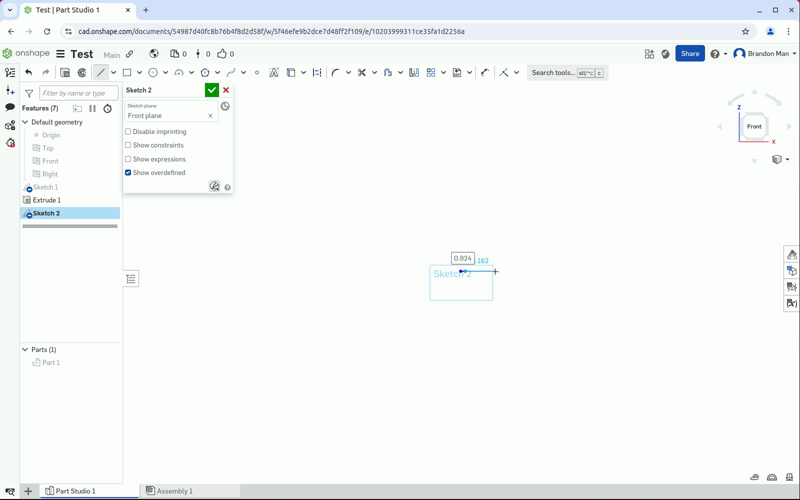
mouse_move(477, 271)
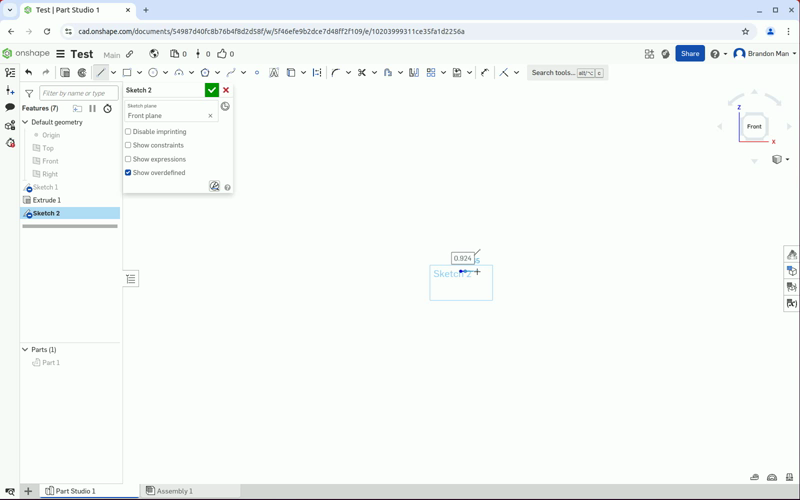
click(477, 271)
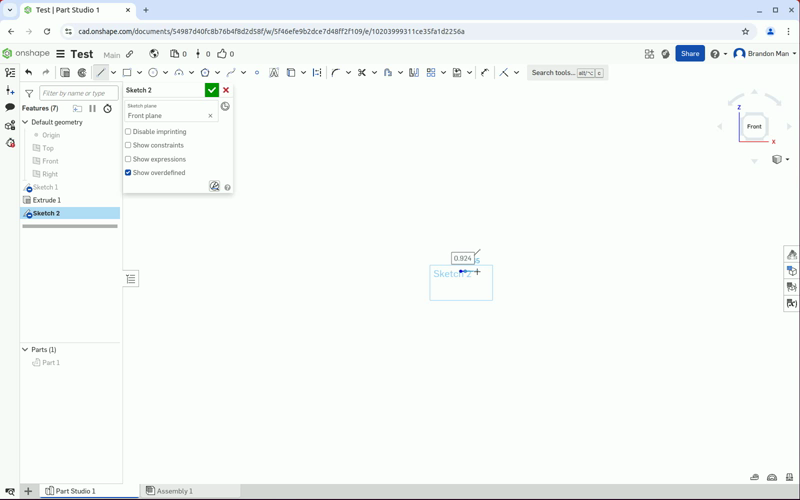
key_up(shift)
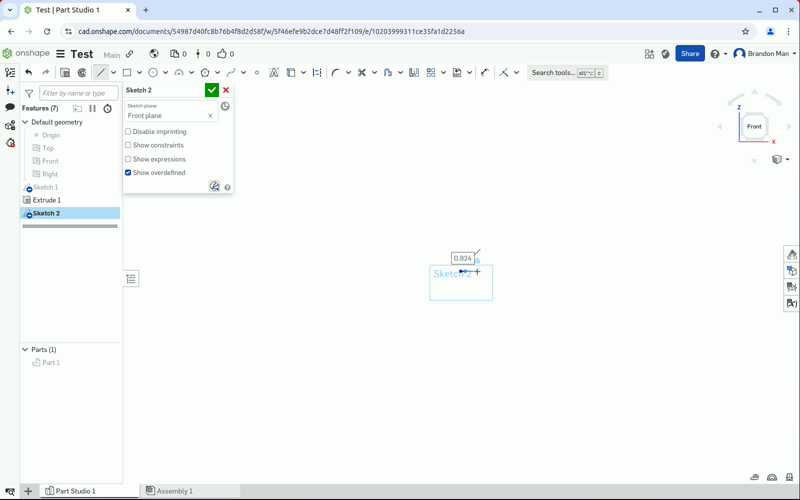
key_down(shift)
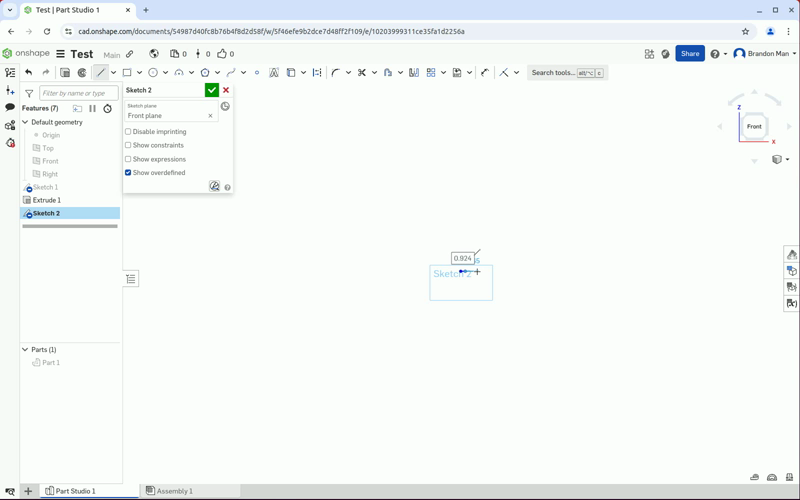
mouse_move(507, 271)
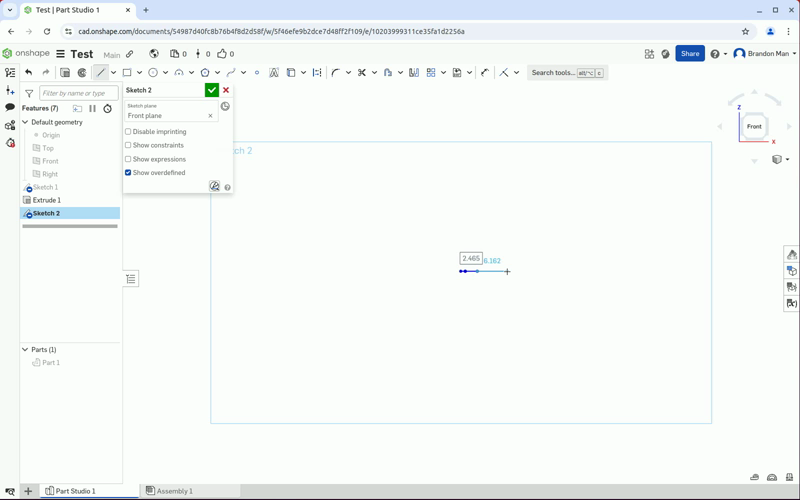
mouse_move(477, 266)
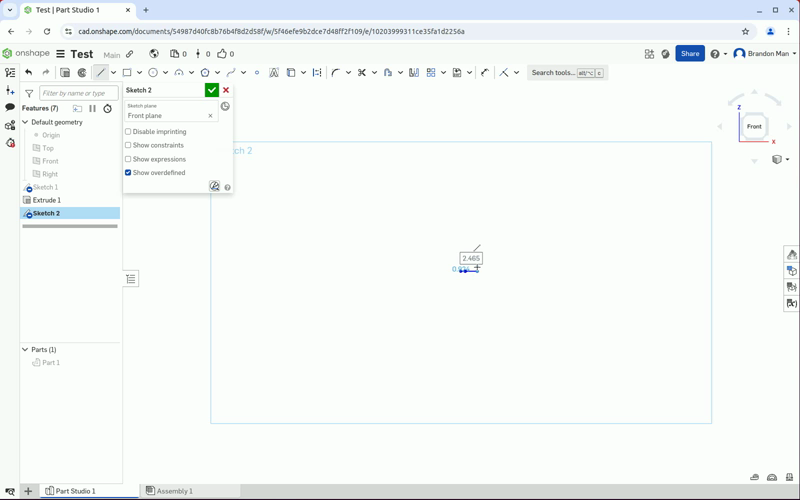
scroll(6)
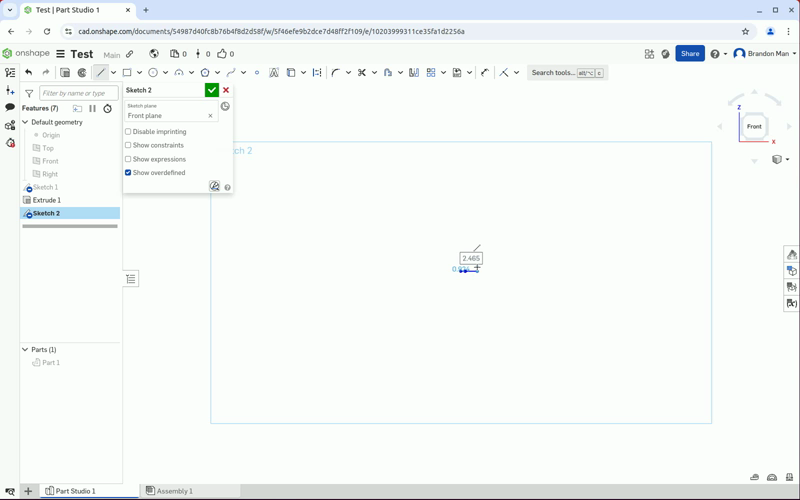
scroll(6)
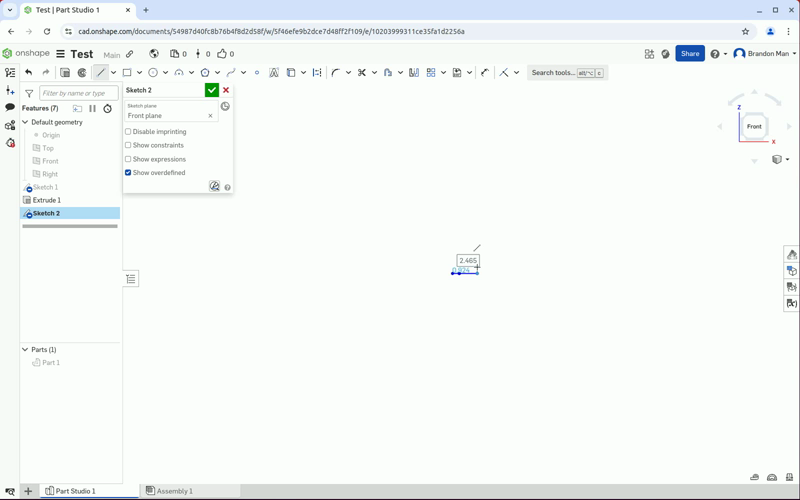
scroll(6)
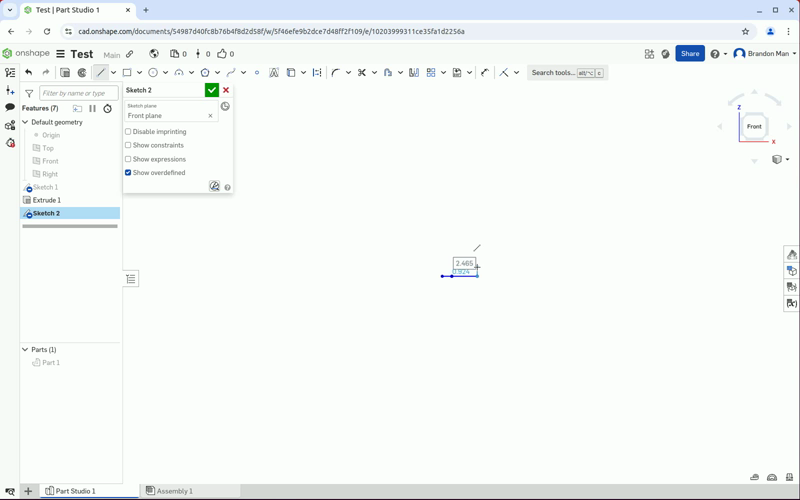
scroll(6)
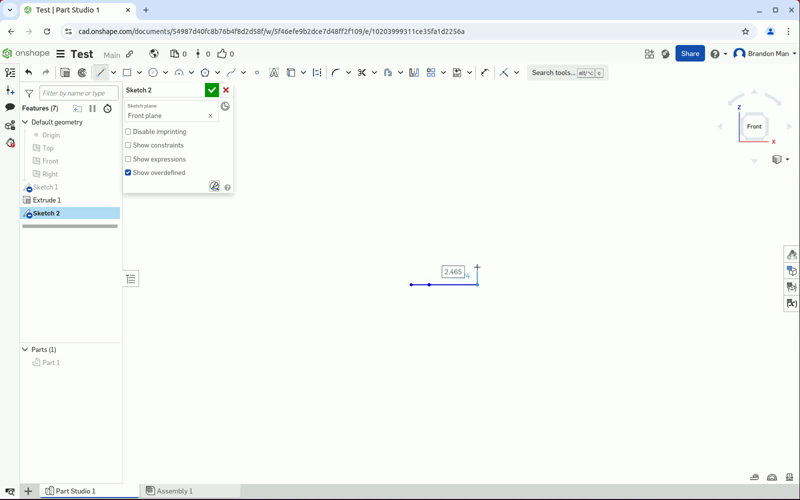
scroll(6)
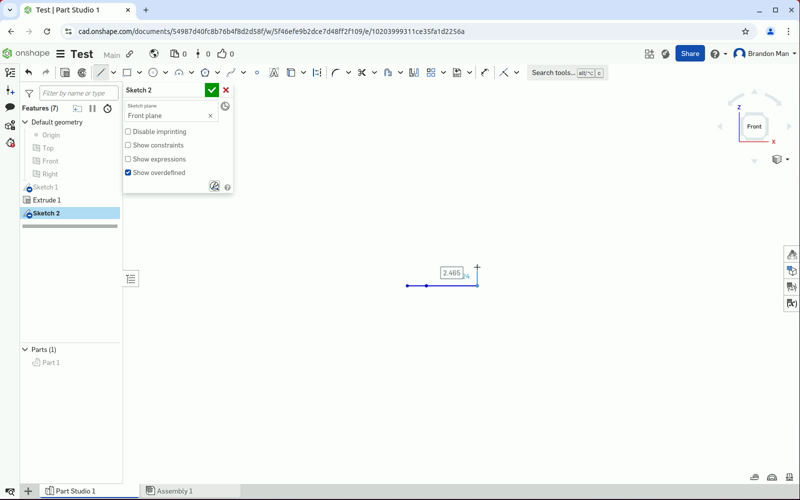
scroll(6)
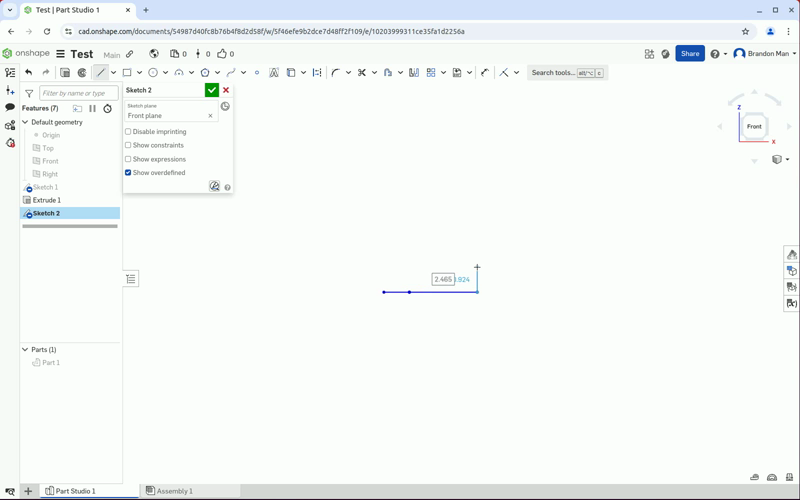
scroll(6)
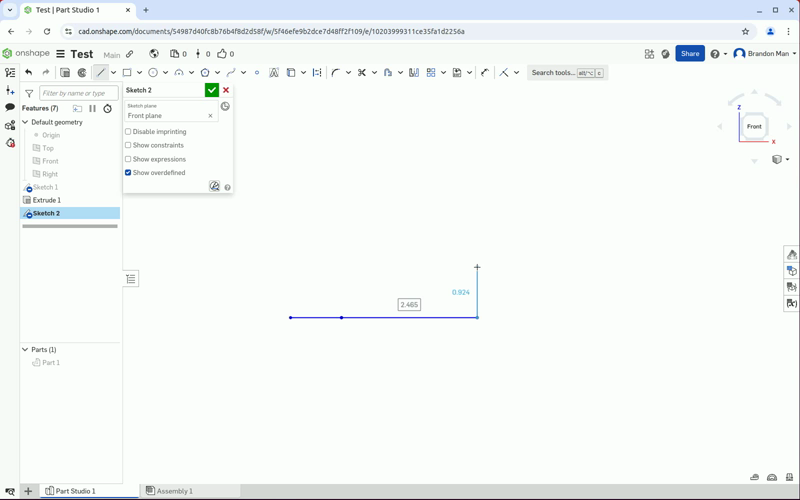
click(477, 266)
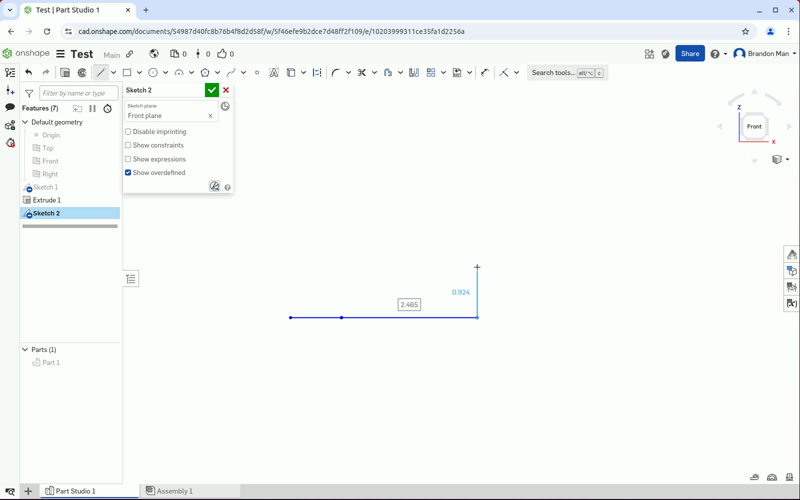
scroll(-6)
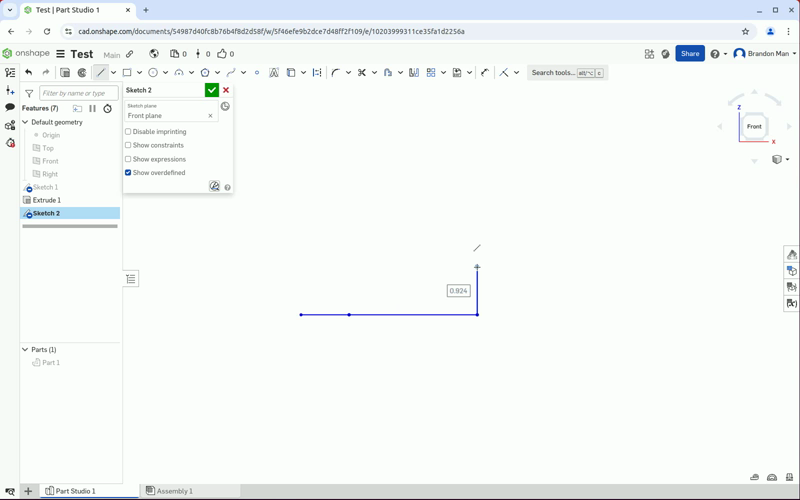
scroll(-6)
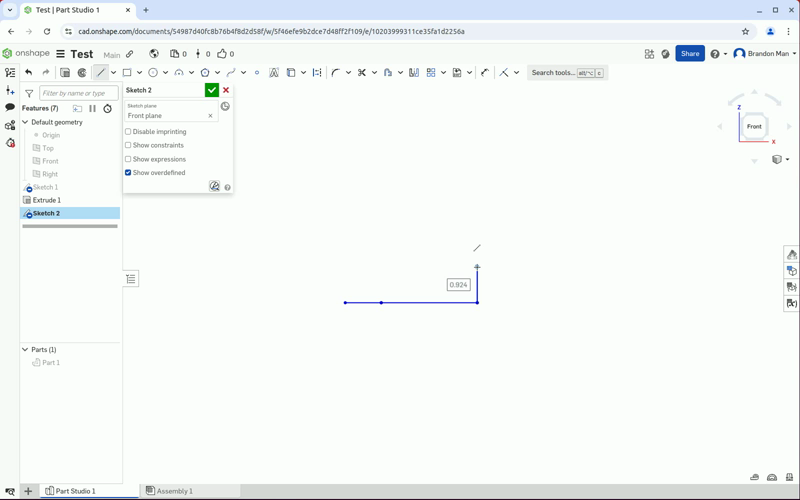
scroll(-6)
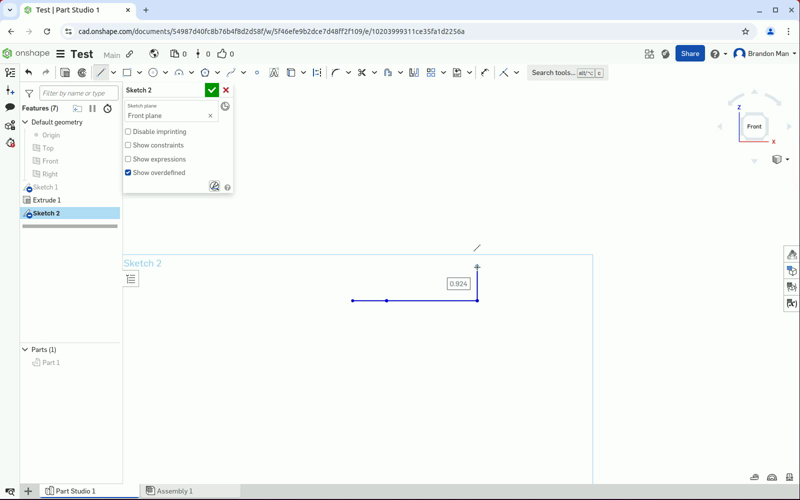
scroll(-6)
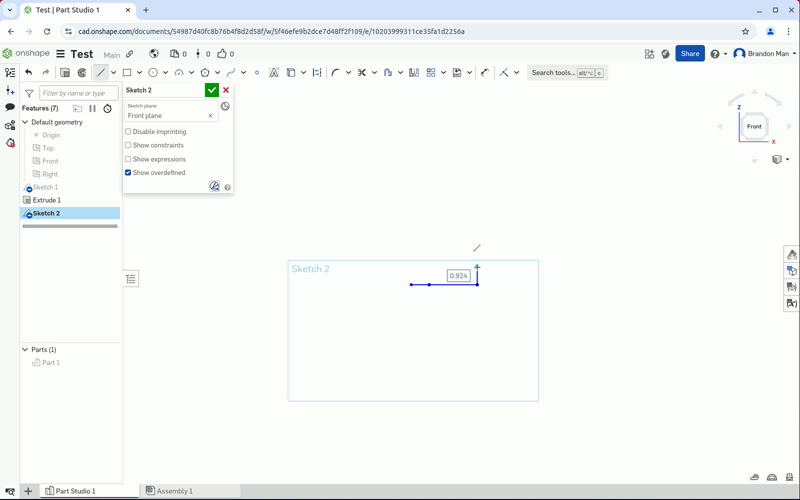
scroll(-6)
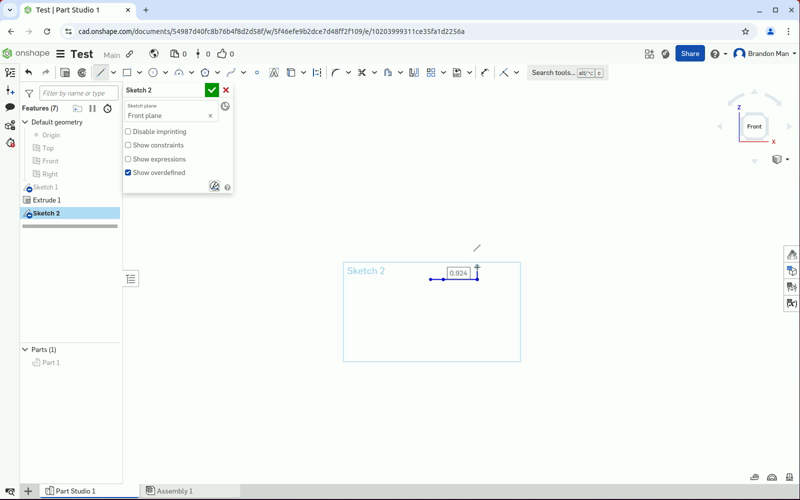
scroll(-6)
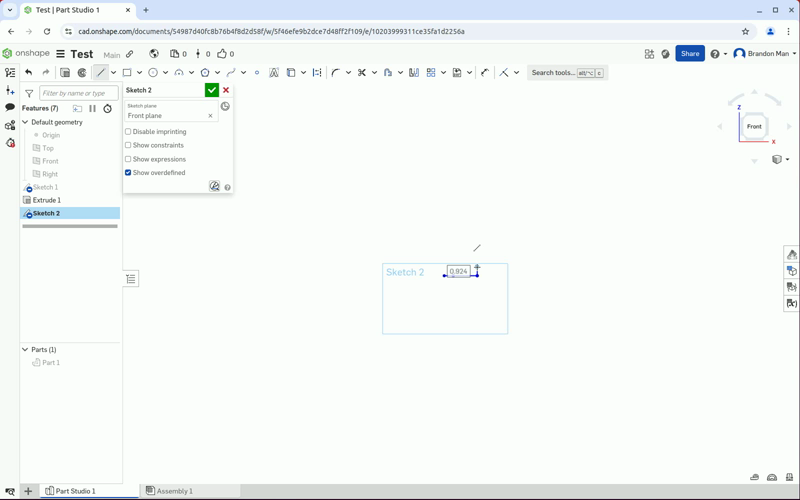
scroll(-6)
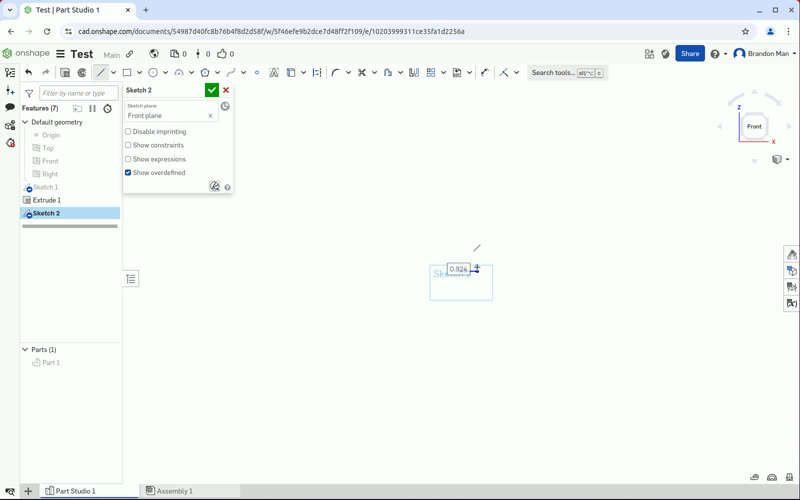
key_up(shift)
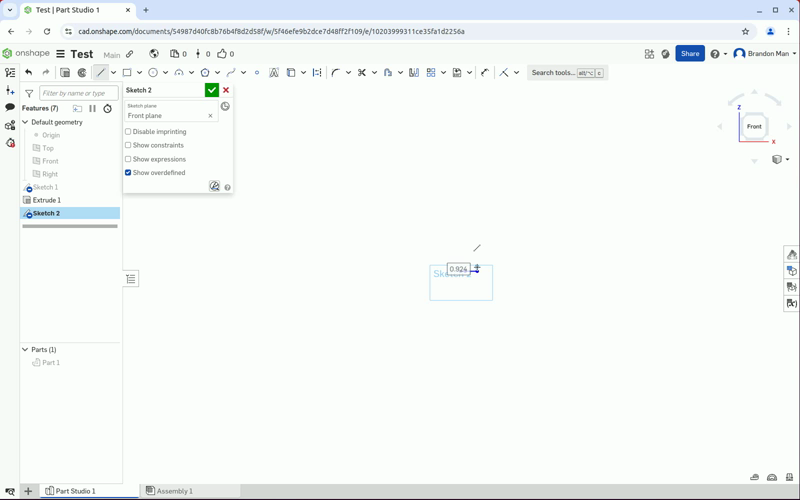
key_down(shift)
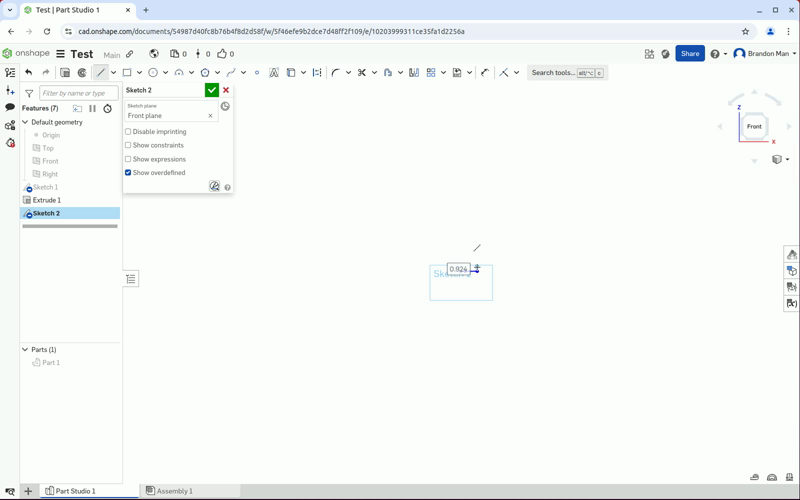
mouse_move(507, 266)
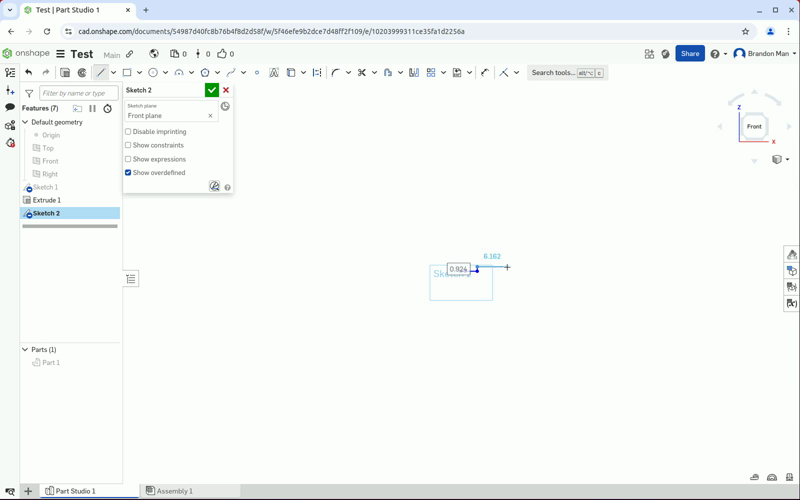
mouse_move(460, 266)
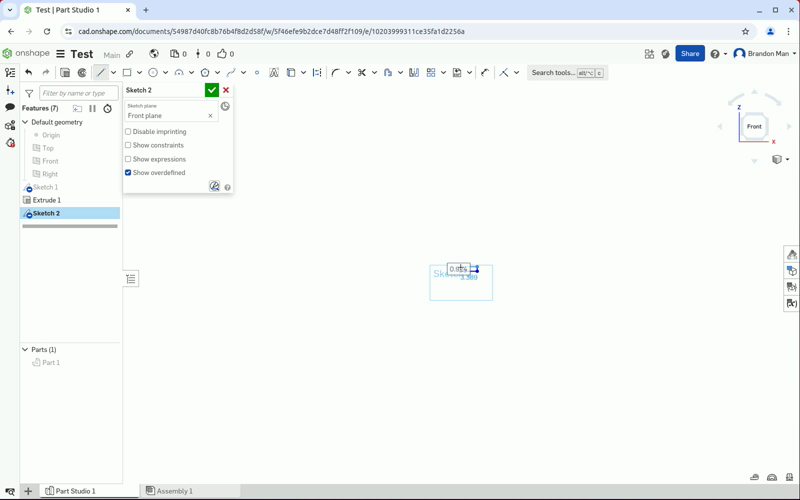
click(460, 266)
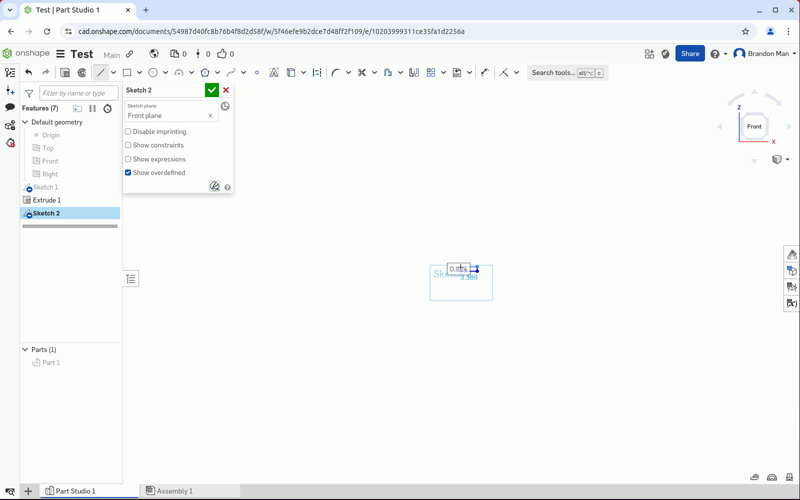
key_up(shift)
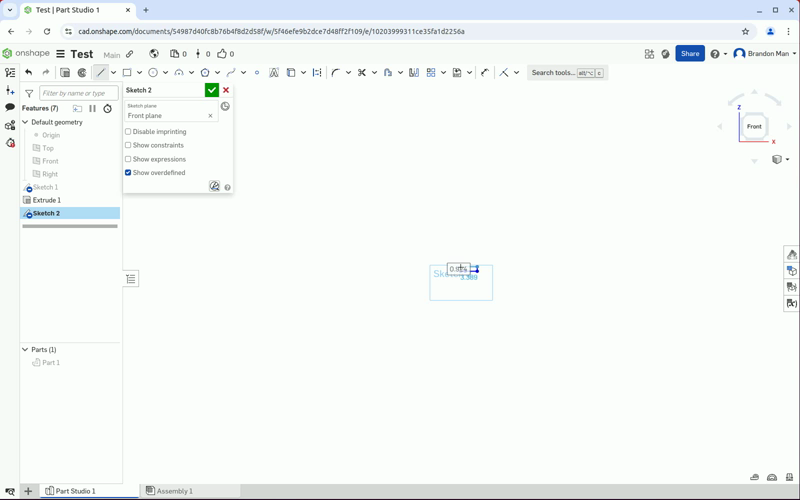
mouse_move(490, 266)
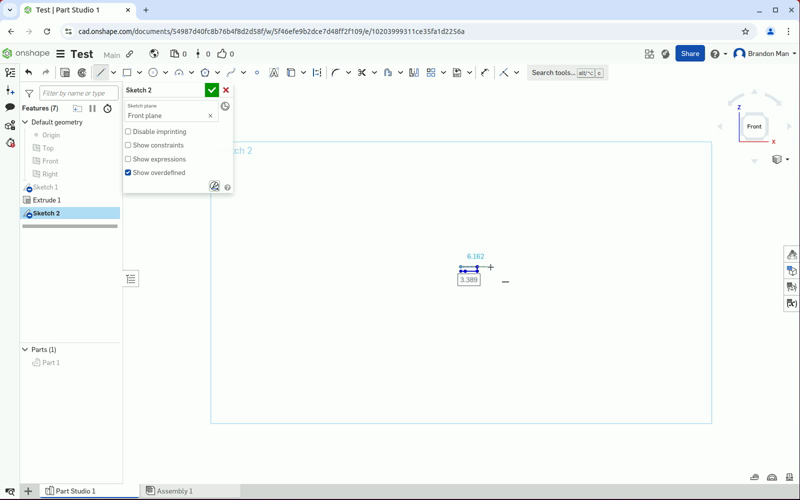
key_down(shift)
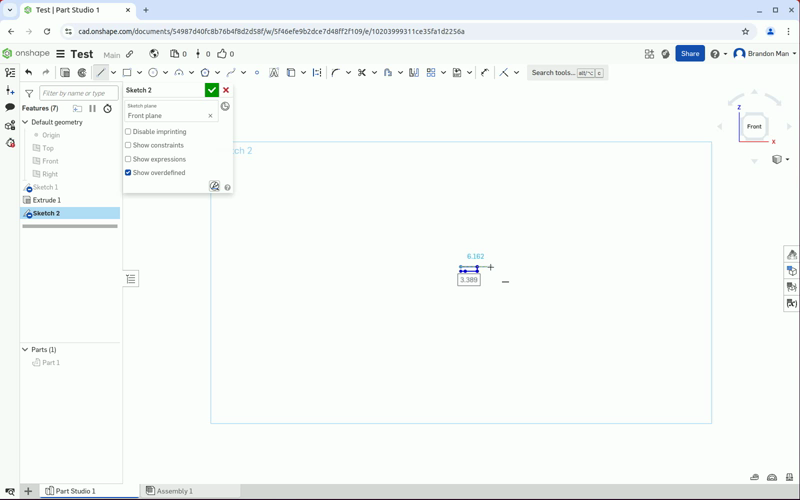
mouse_move(460, 271)
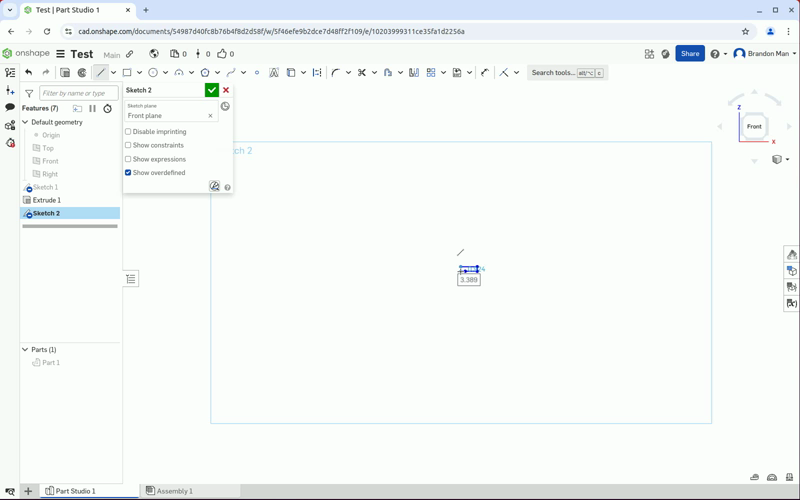
scroll(6)
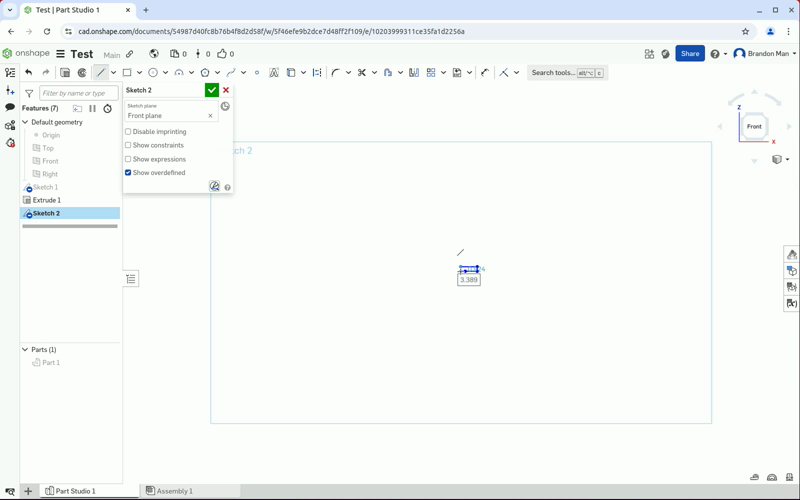
scroll(6)
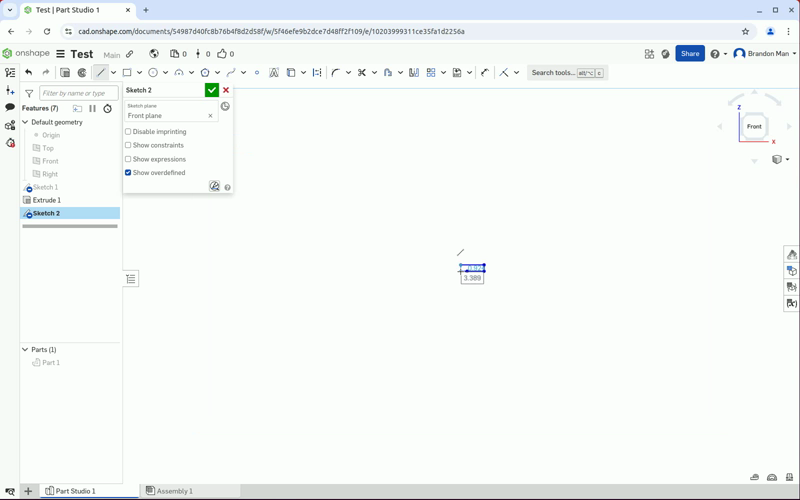
scroll(6)
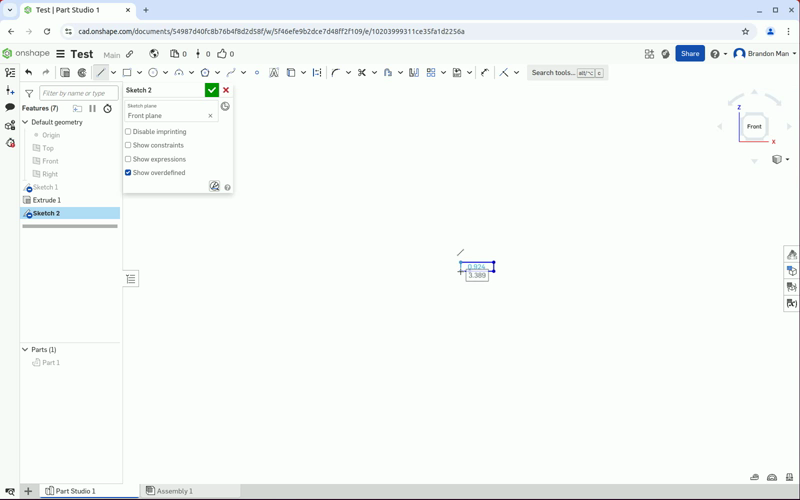
scroll(6)
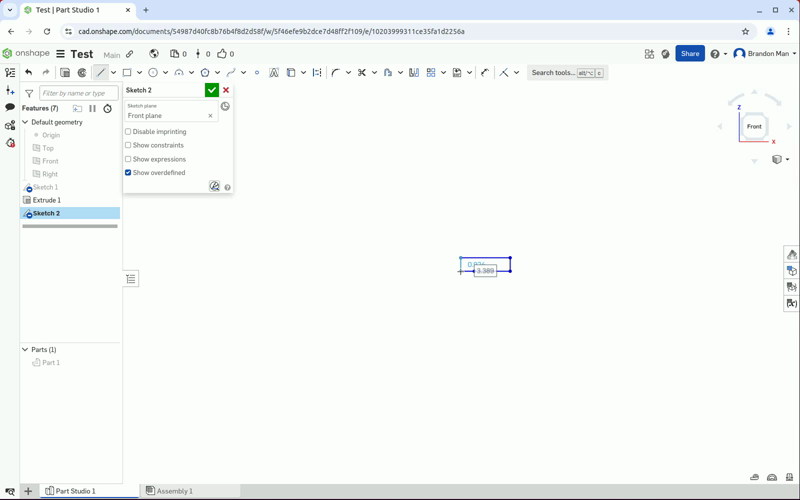
scroll(6)
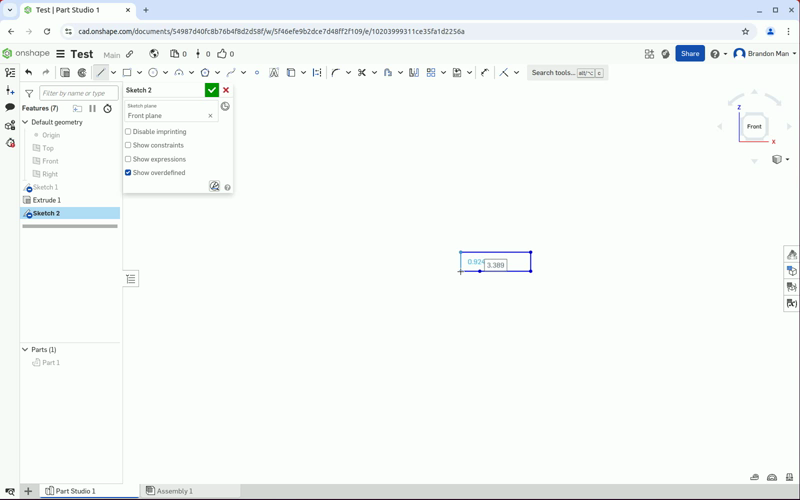
scroll(6)
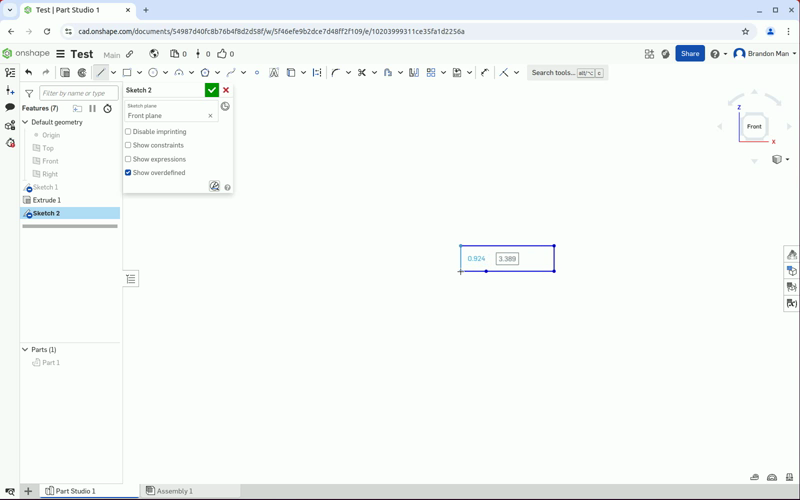
scroll(6)
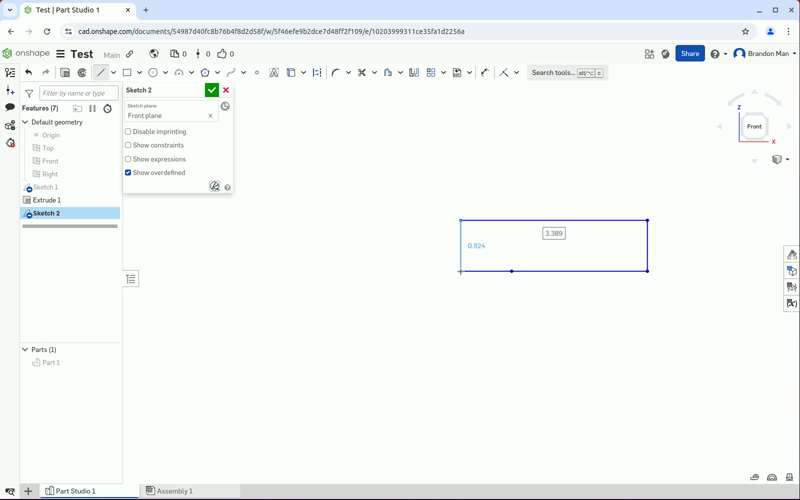
key_up(shift)
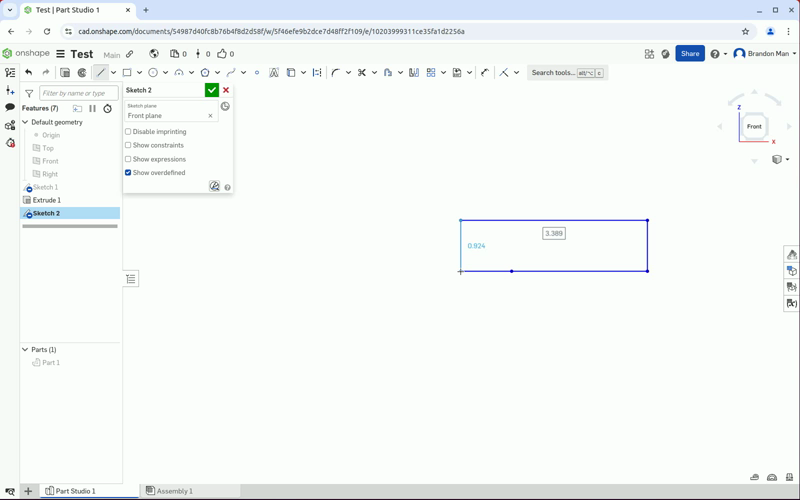
click(460, 271)
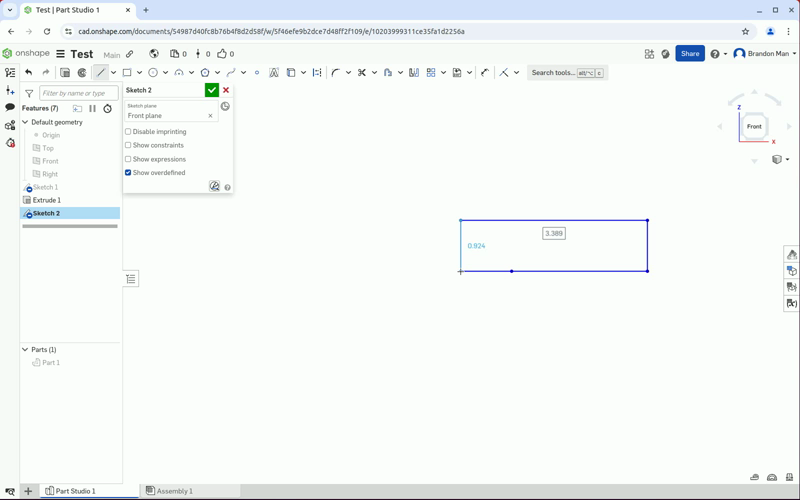
scroll(-6)
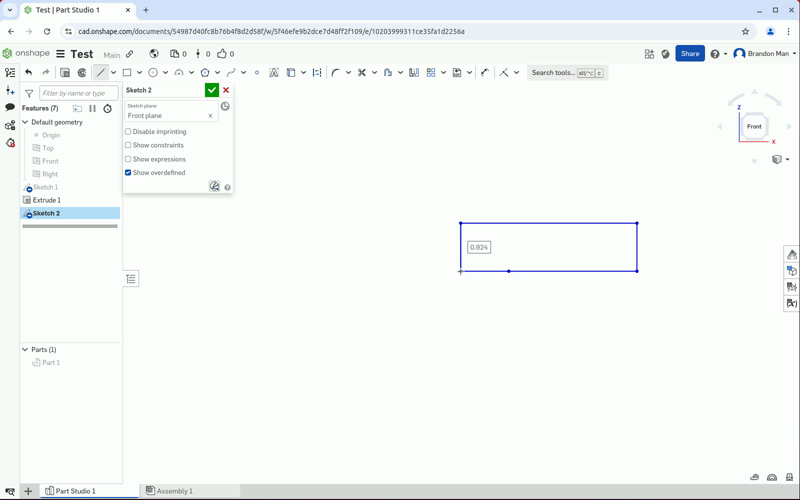
scroll(-6)
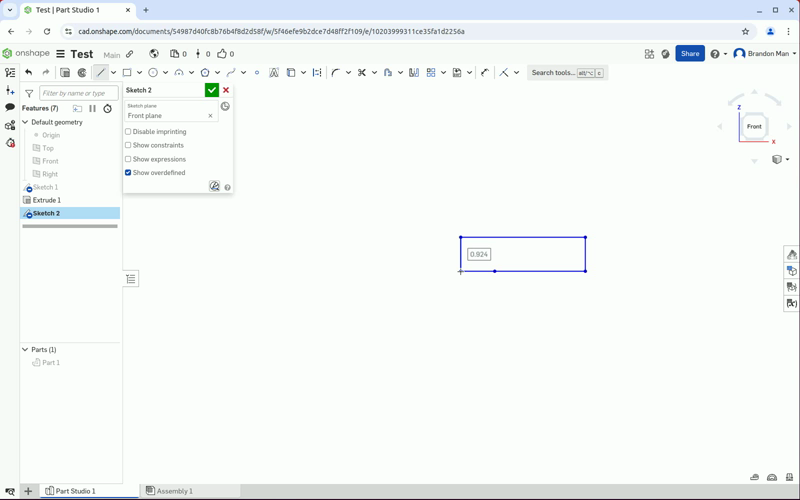
scroll(-6)
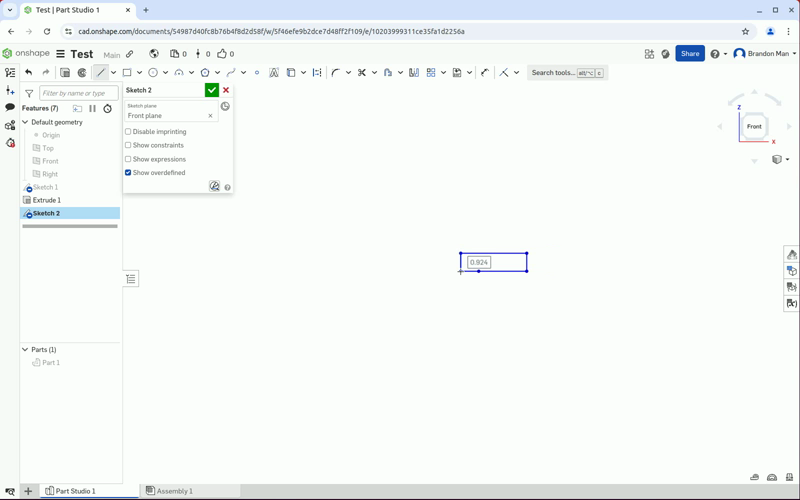
scroll(-6)
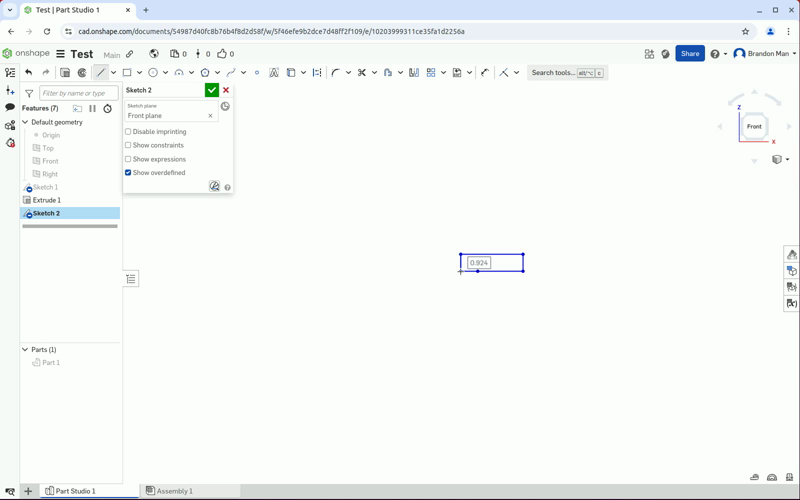
scroll(-6)
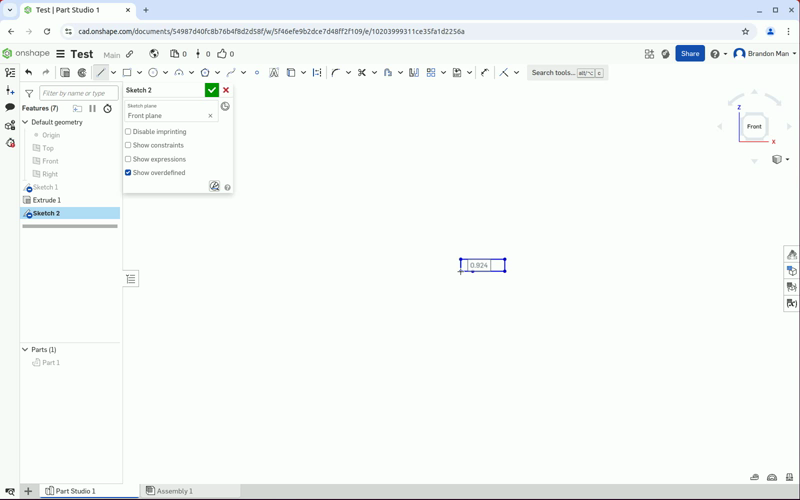
scroll(-6)
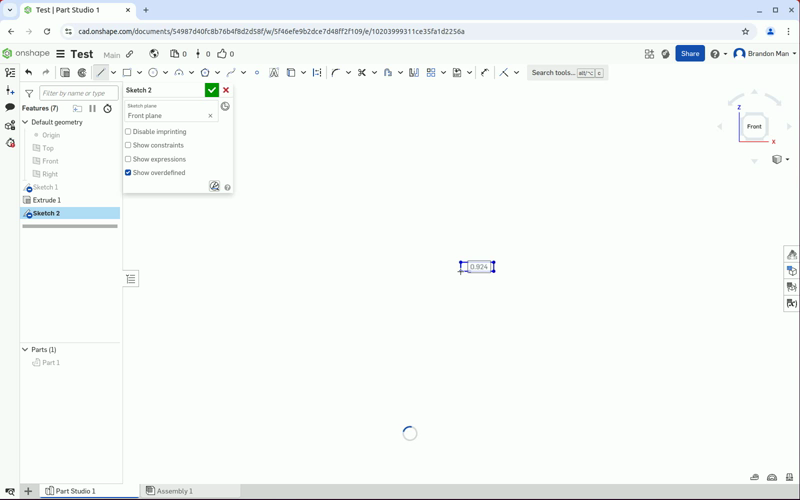
scroll(-6)
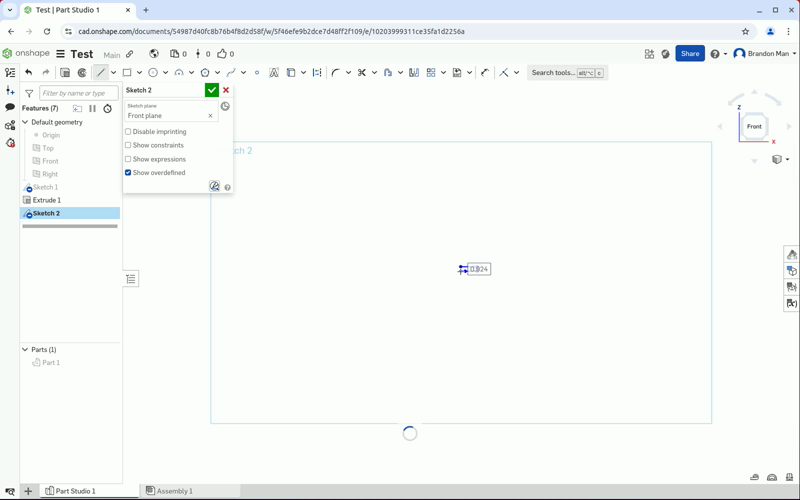
key(esc)
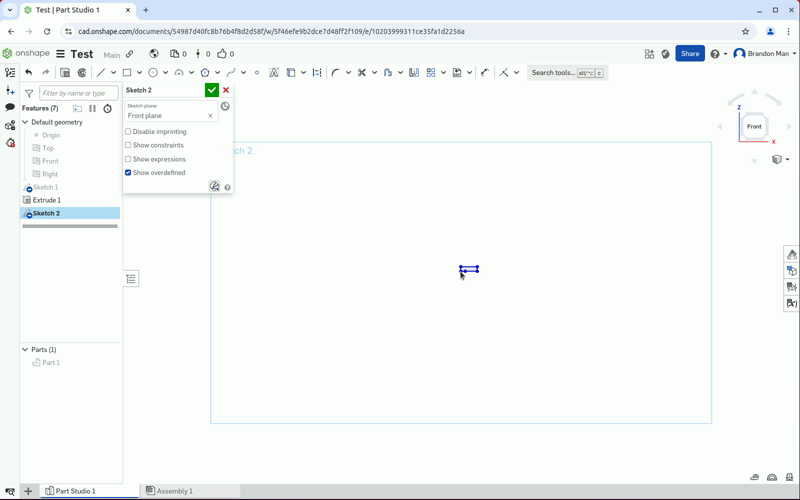
mouse_move(469, 267)
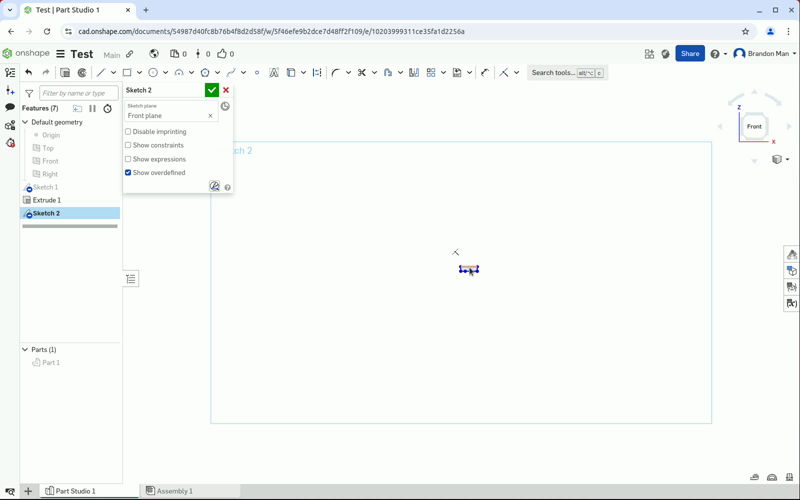
scroll(6)
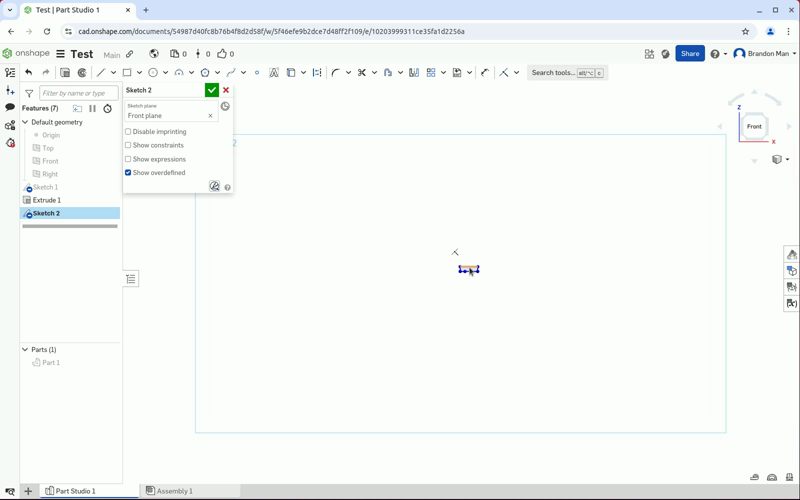
scroll(6)
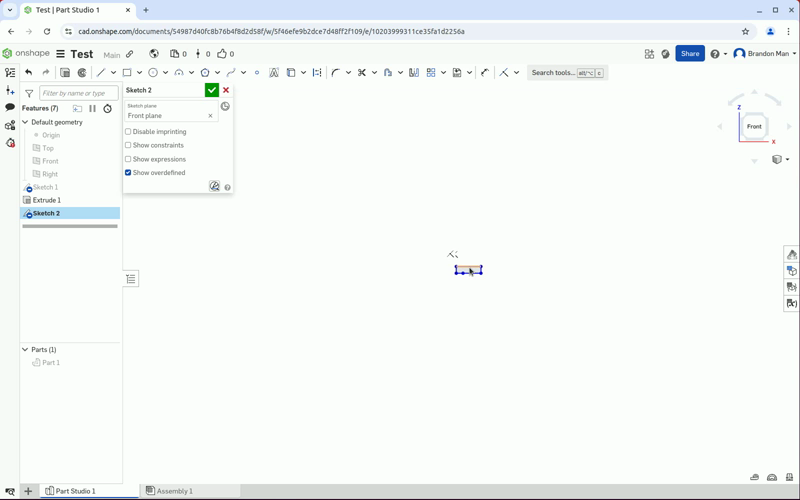
scroll(6)
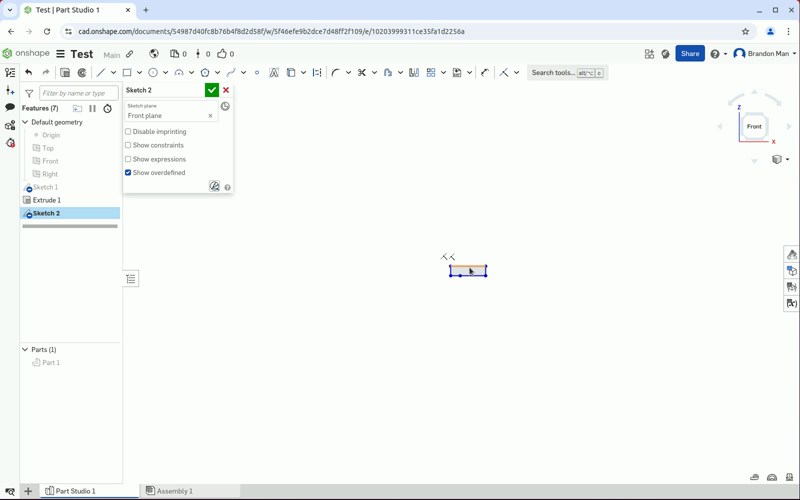
scroll(6)
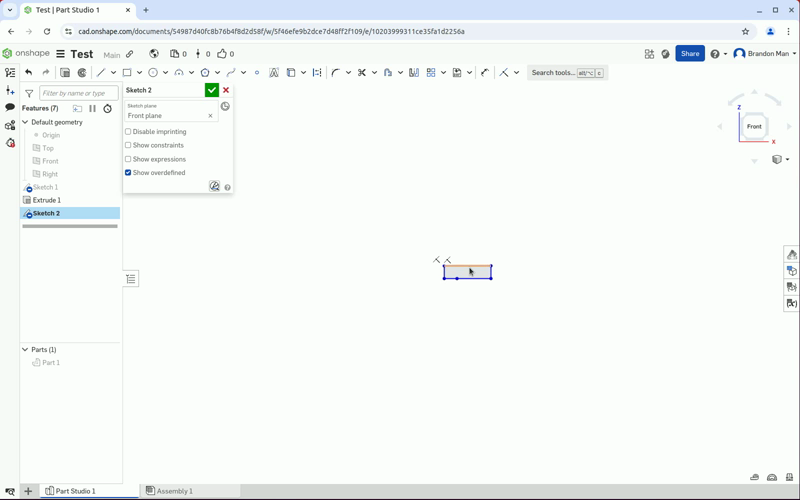
scroll(6)
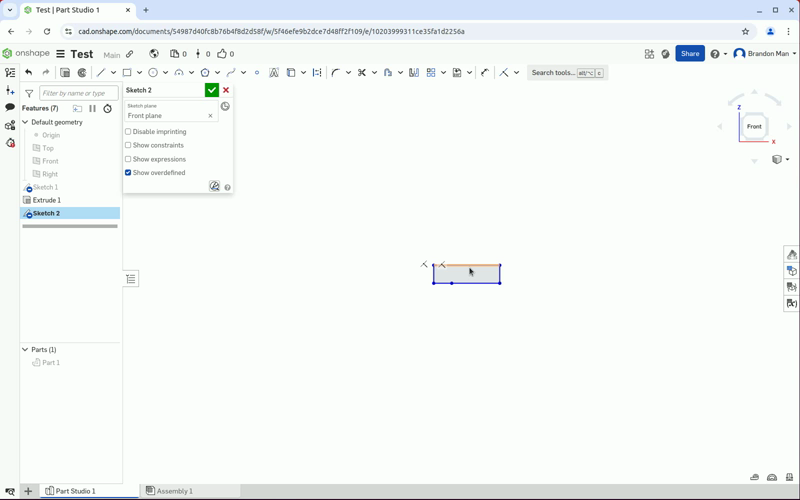
scroll(6)
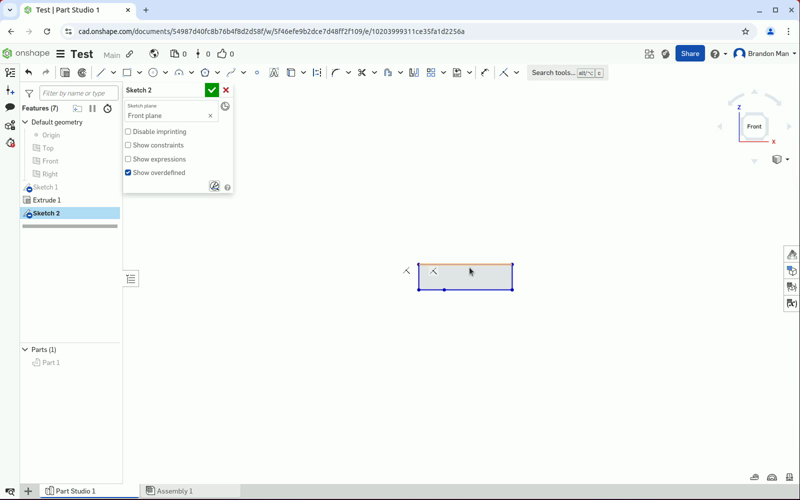
scroll(6)
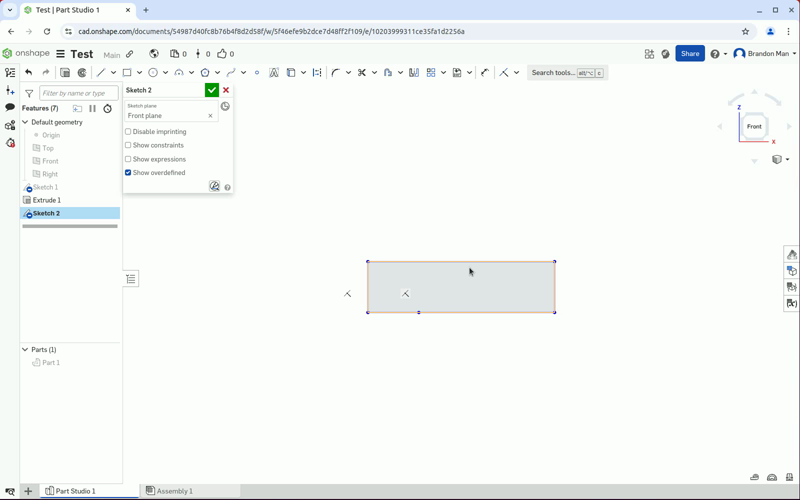
click(469, 267)
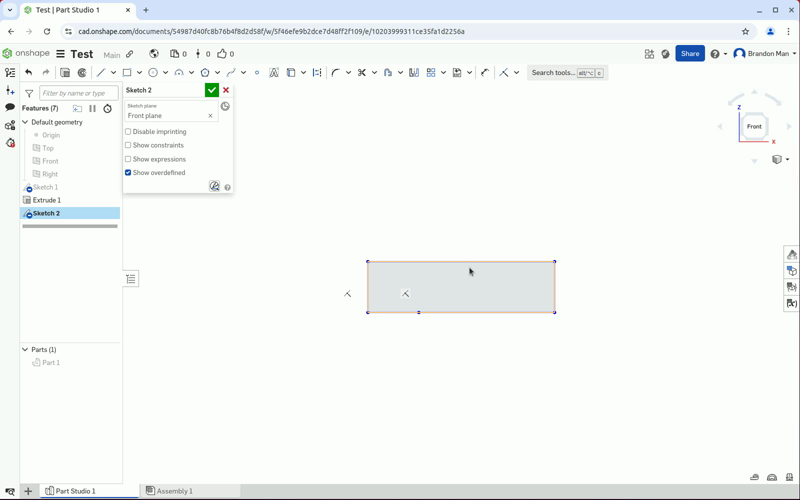
scroll(-6)
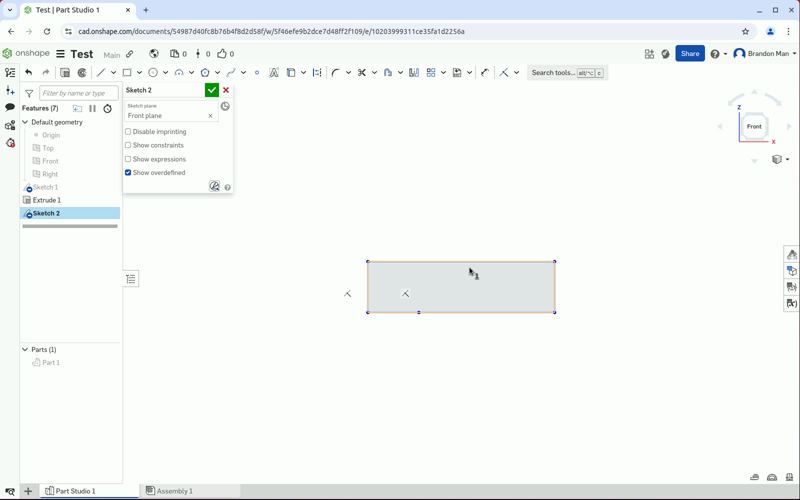
scroll(-6)
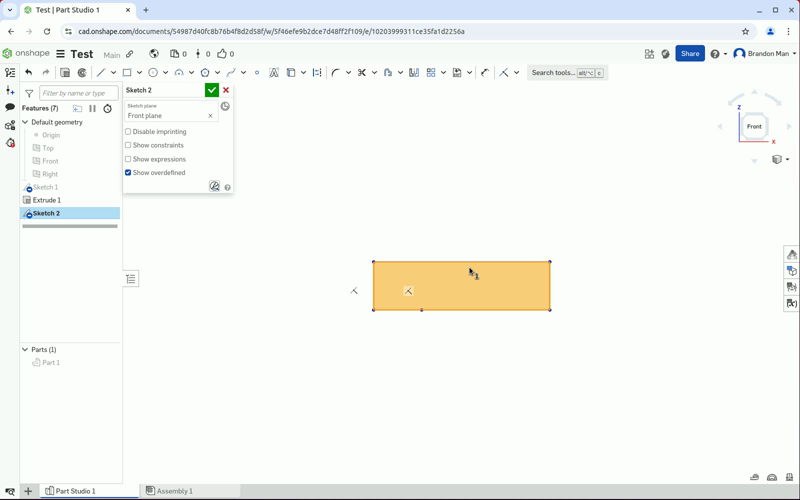
scroll(-6)
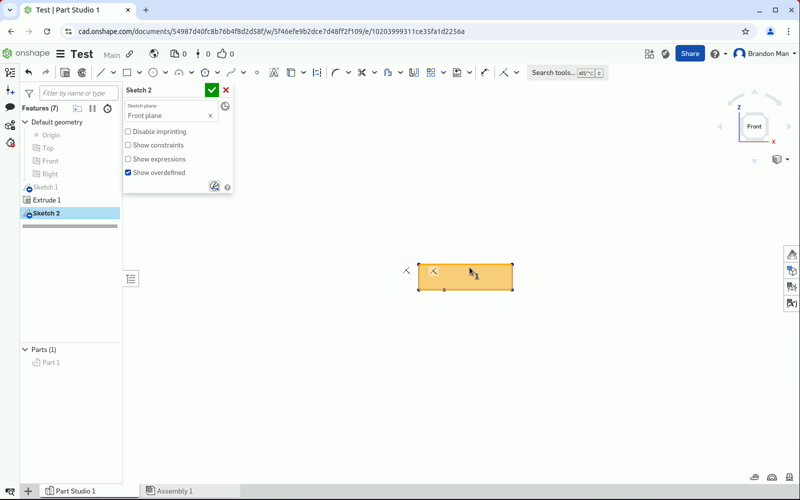
scroll(-6)
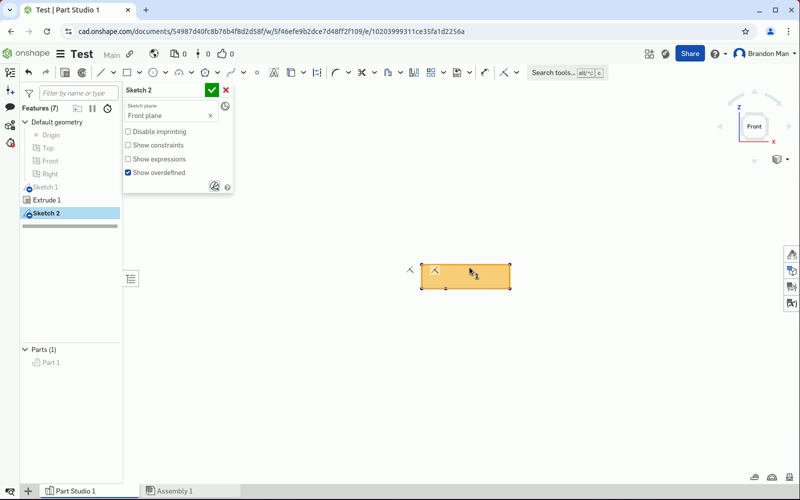
scroll(-6)
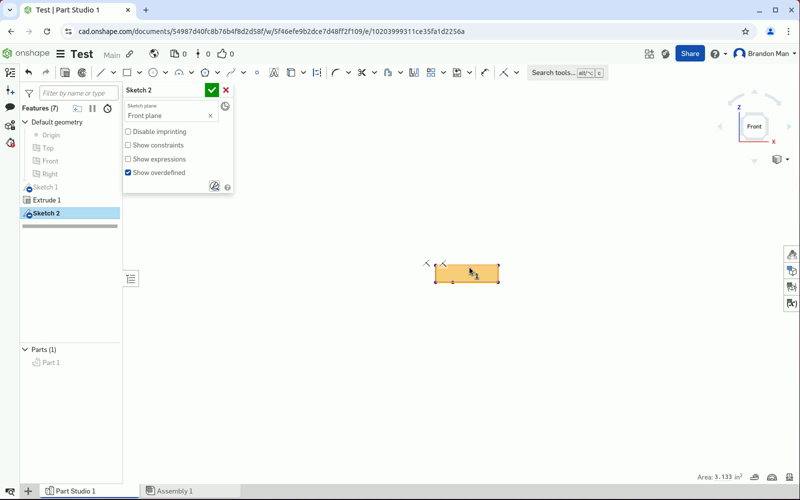
scroll(-6)
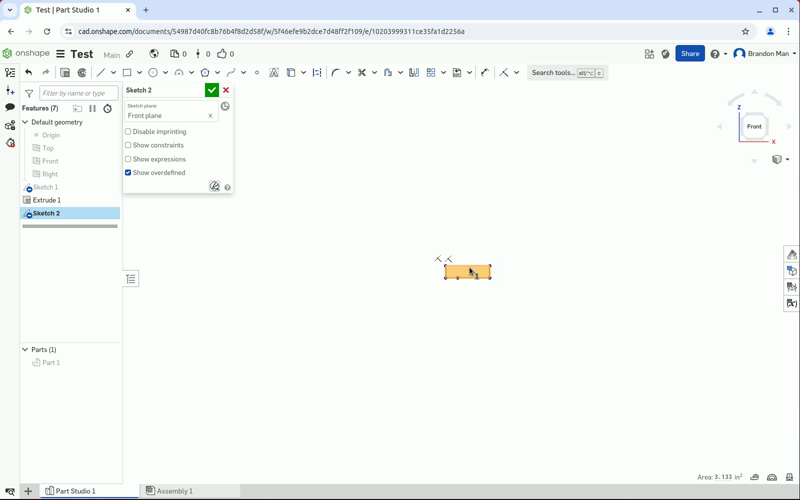
scroll(-6)
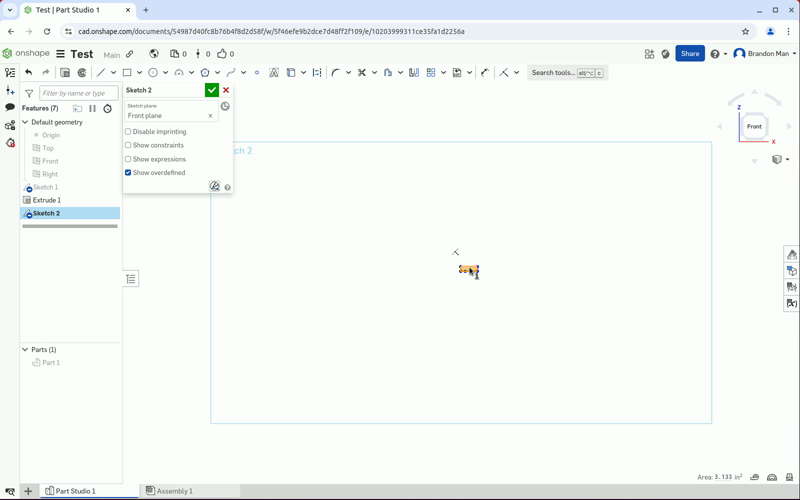
mouse_move(73, 352)
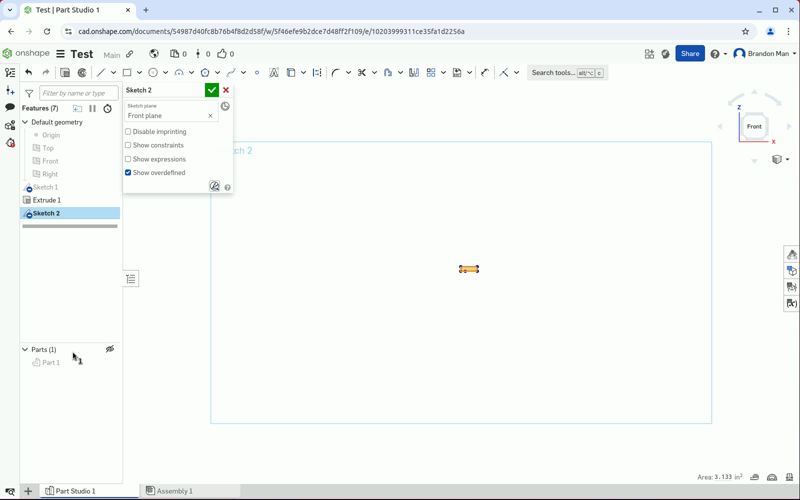
key(shift+y)
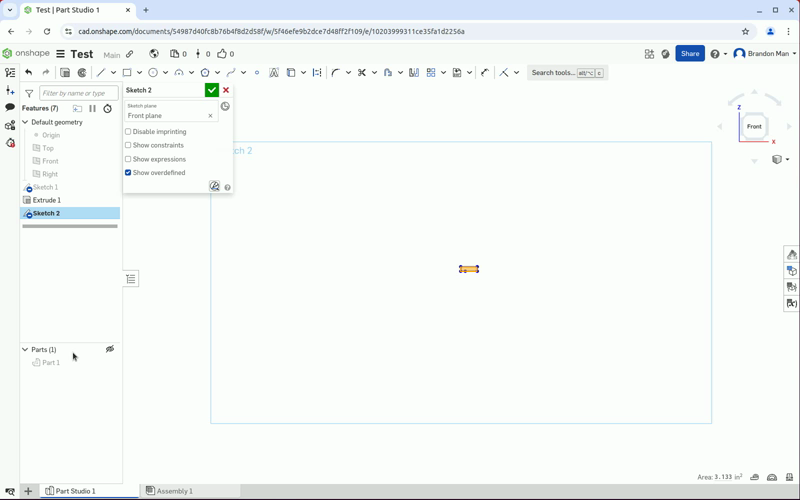
key(shift+e)
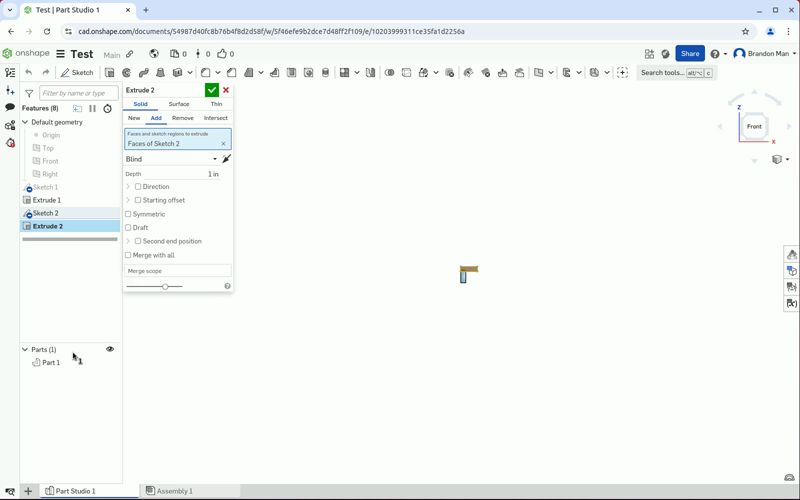
mouse_move(143, 106)
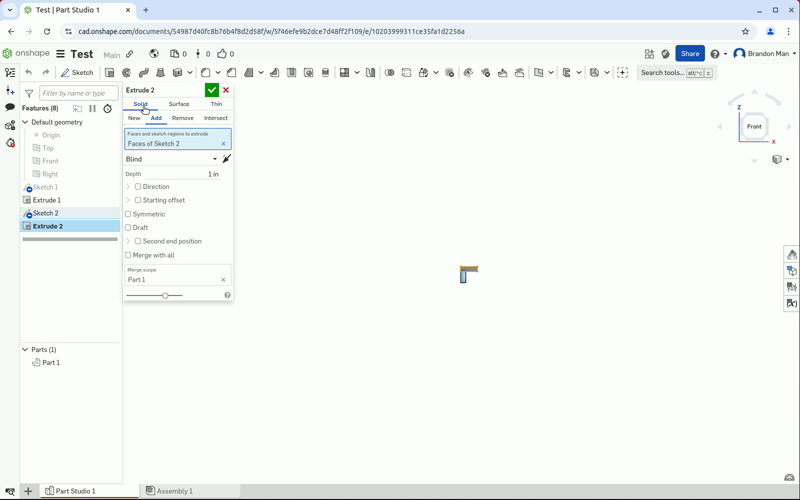
click(143, 106)
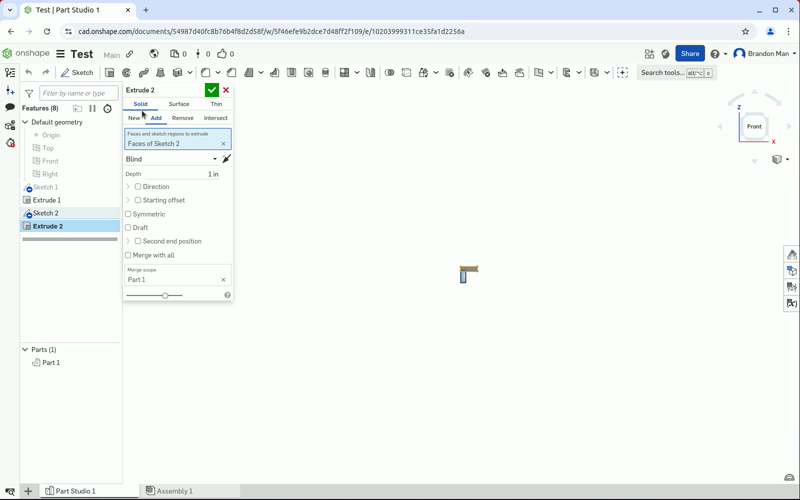
mouse_move(137, 120)
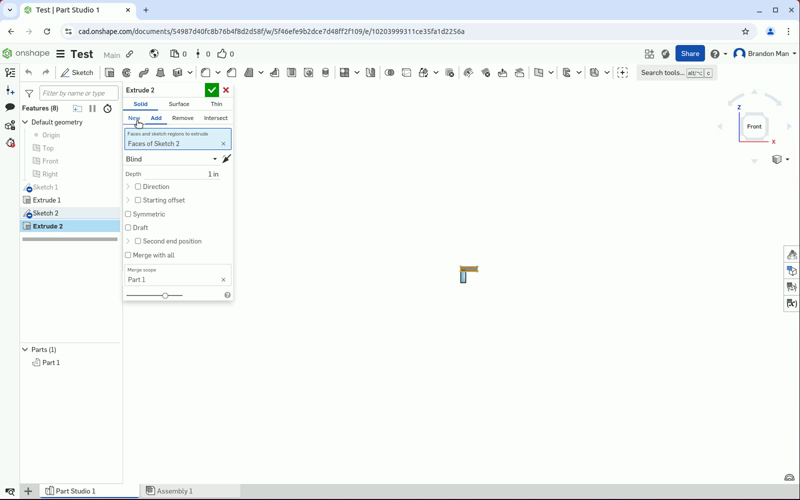
click(137, 120)
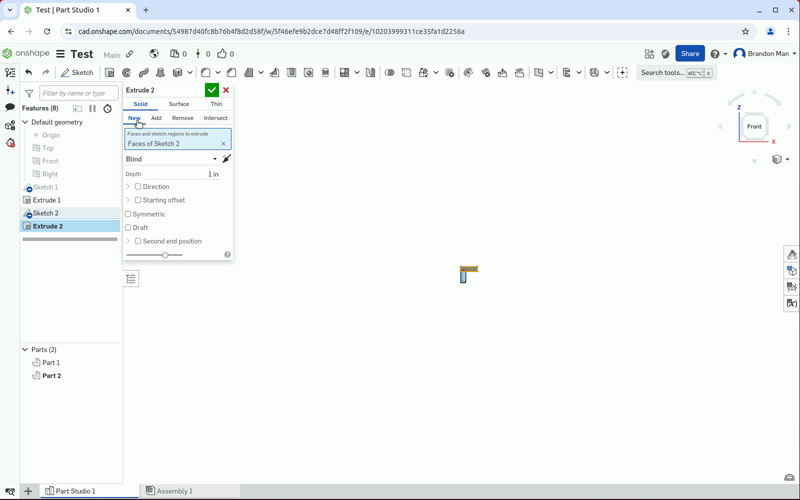
key(tab, 4)
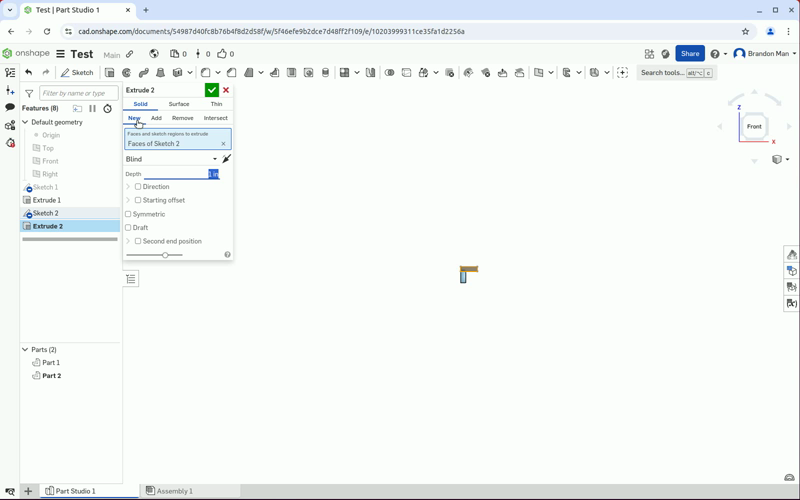
text(0.481)
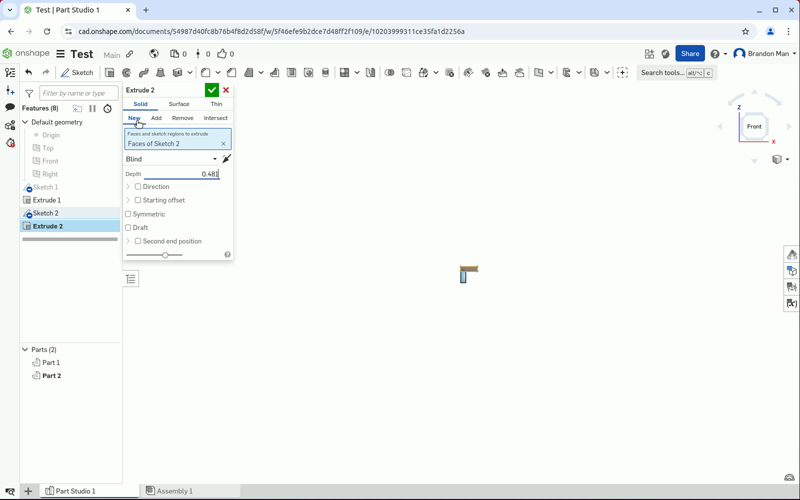
key(enter)
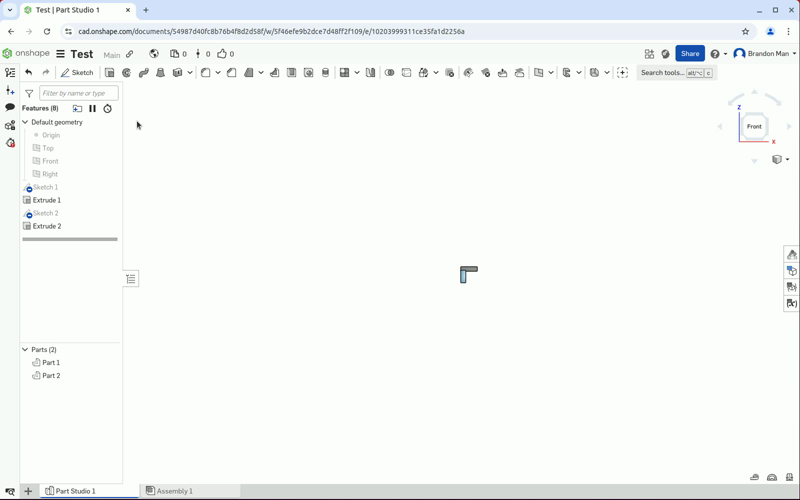
key(shift+h)
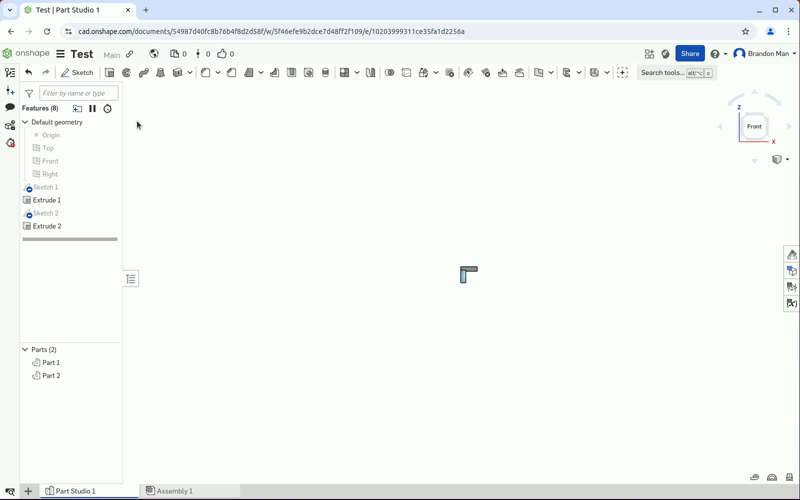
key(shift+h)
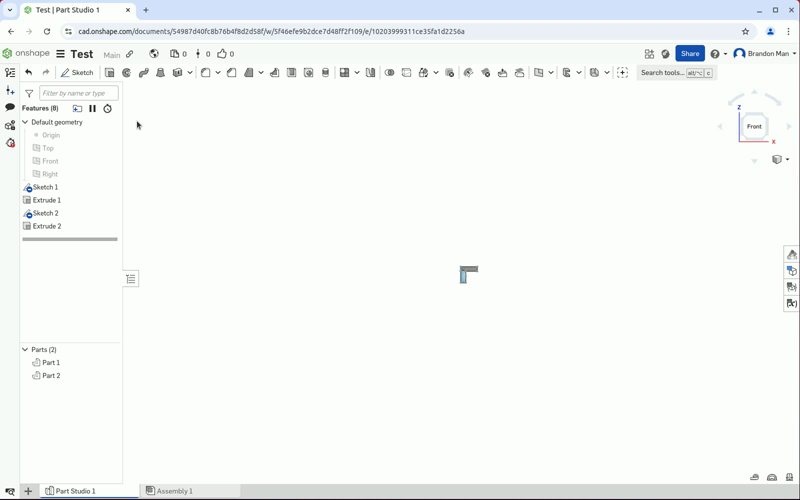
key(shift+7)
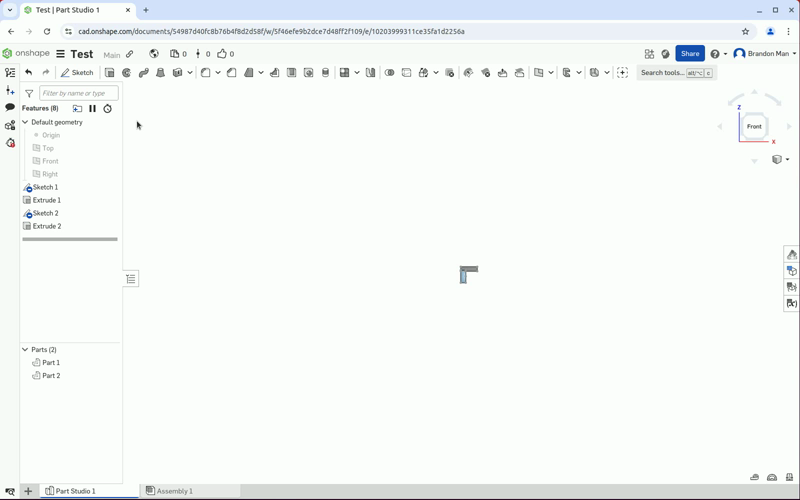
key(left, 2)
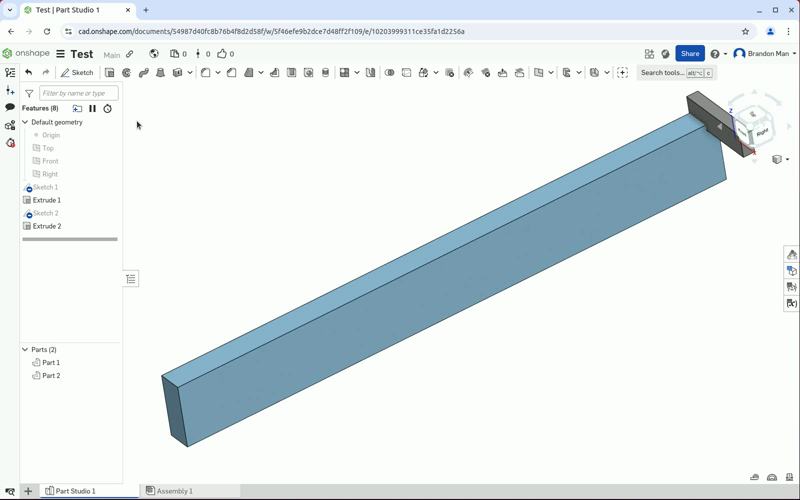
key(down, 2)
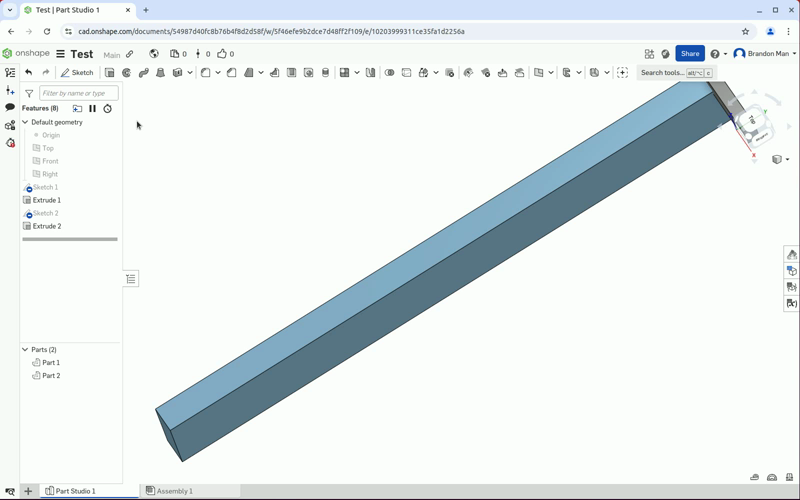
key(up, 2)
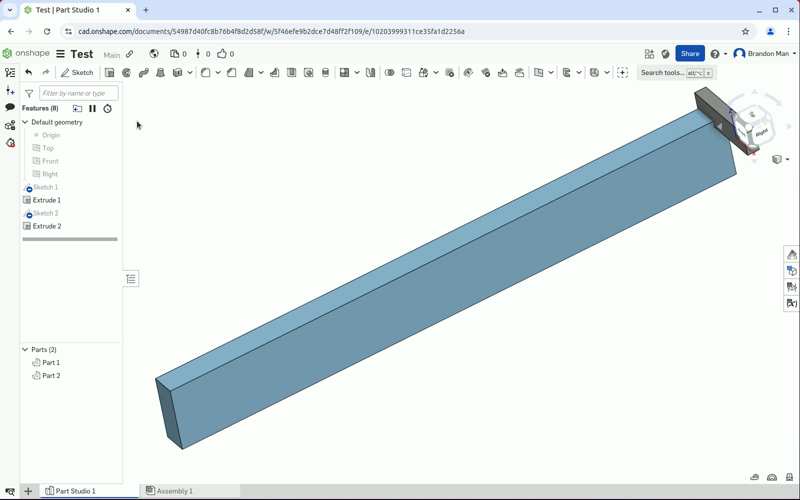
key(right, 2)
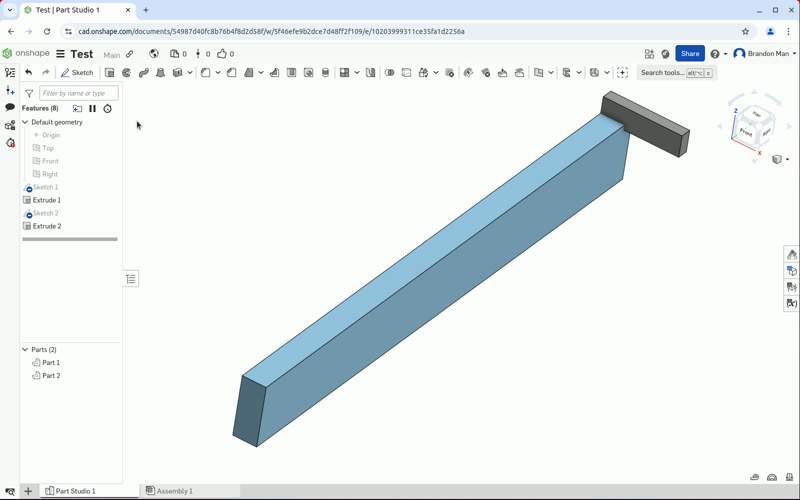
mouse_move(73, 189)
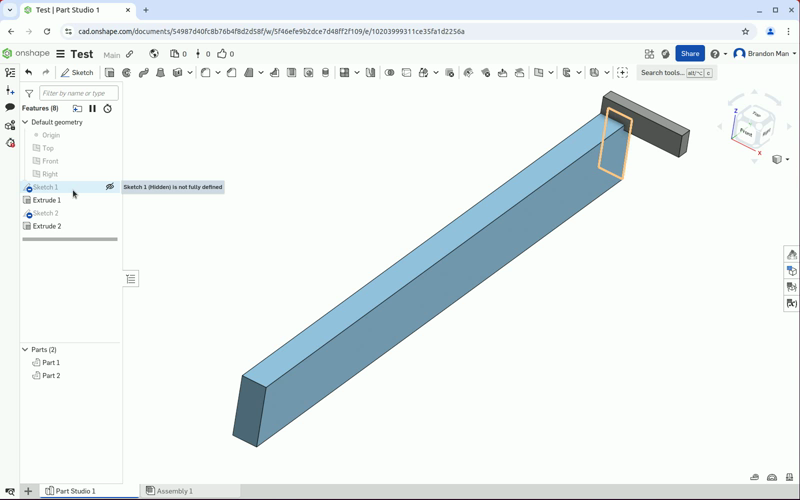
click(73, 189)